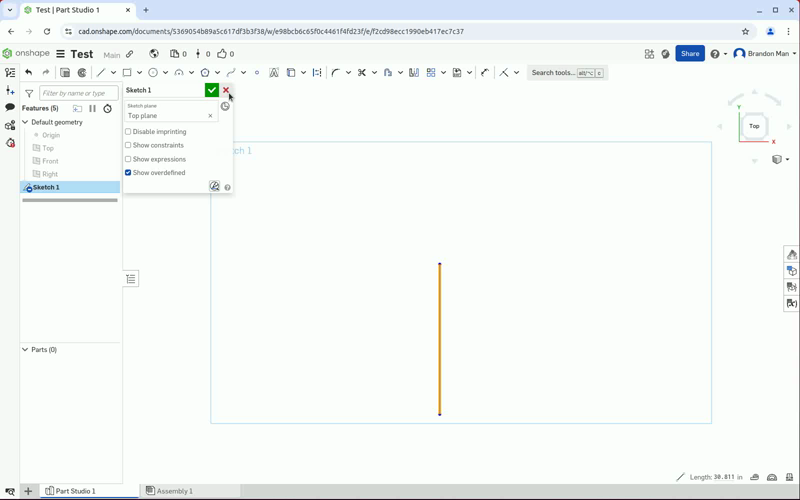
key(shift+h)
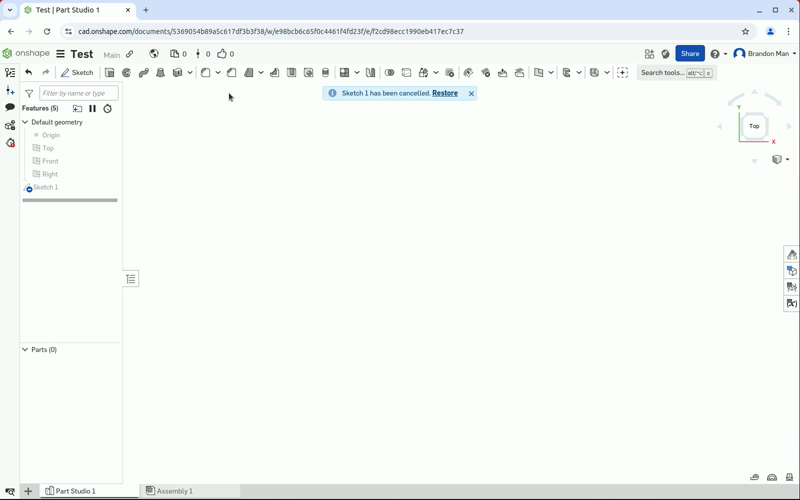
mouse_move(73, 352)
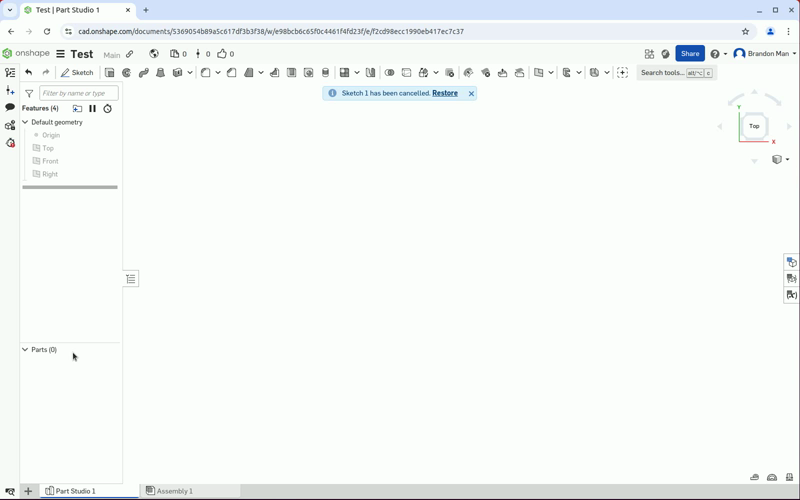
key(y)
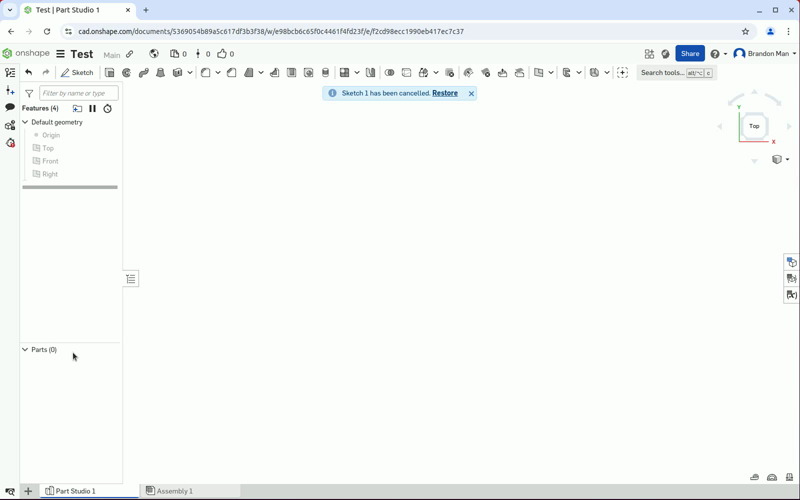
key(shift+p)
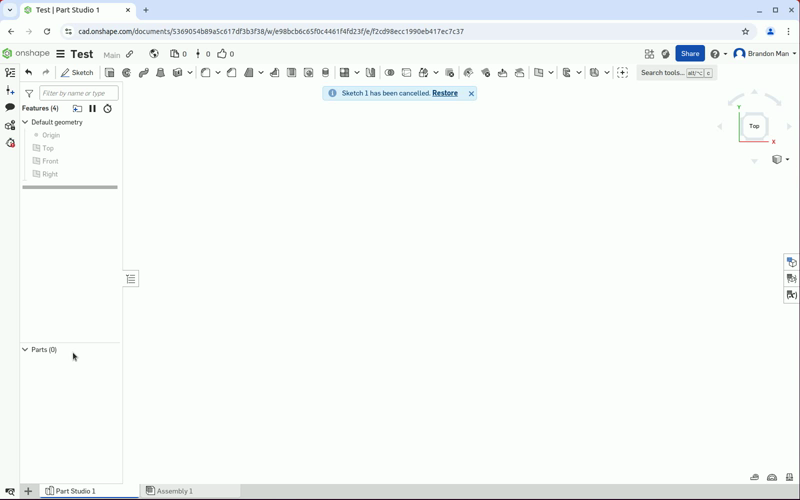
key(space)
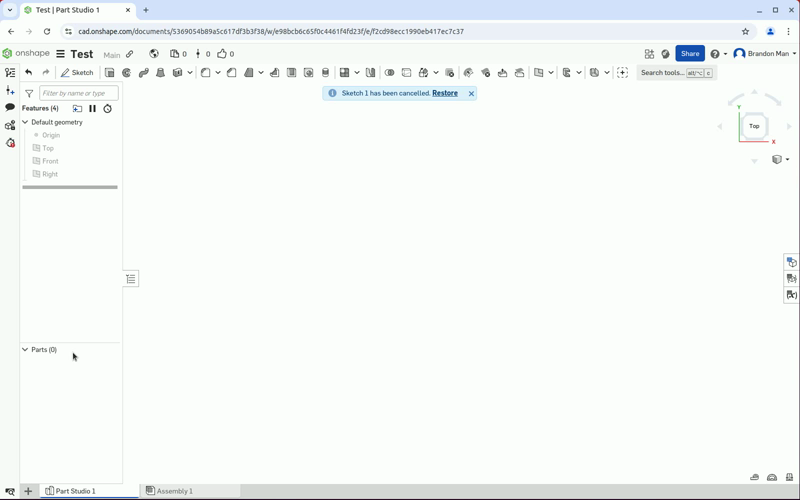
key_down(shift)
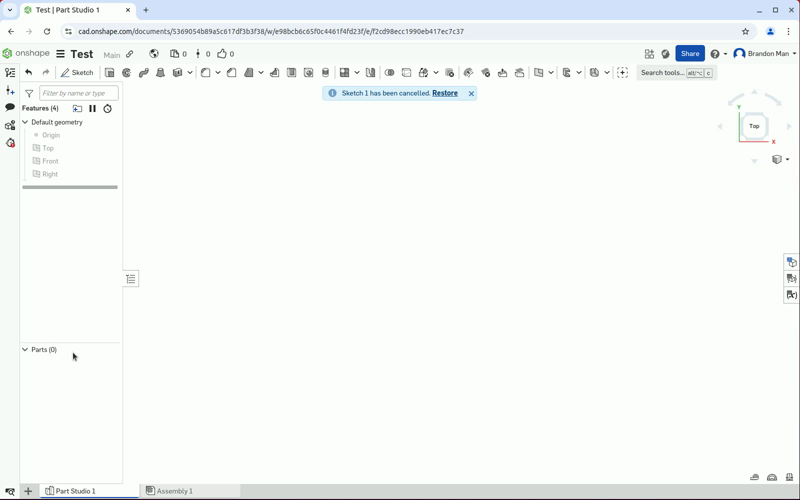
key(up)
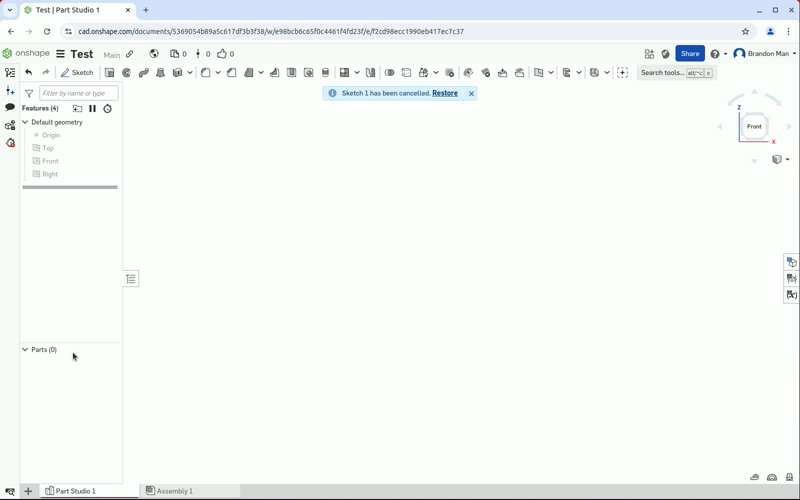
key_up(shift)
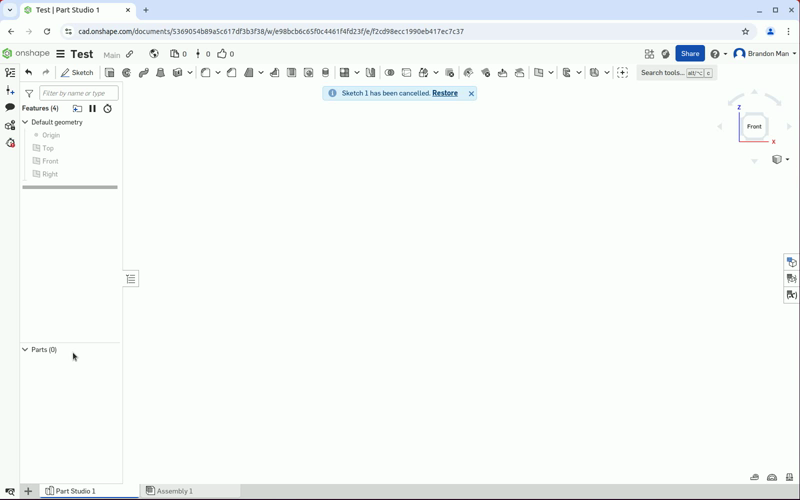
mouse_move(73, 352)
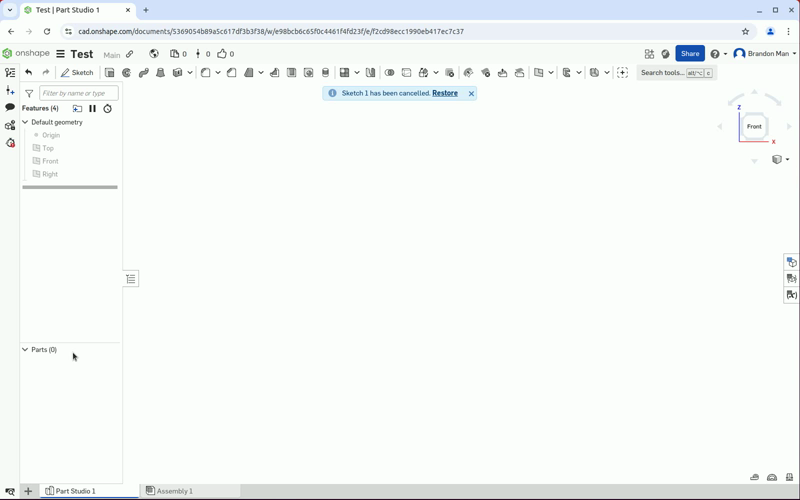
key(shift+y)
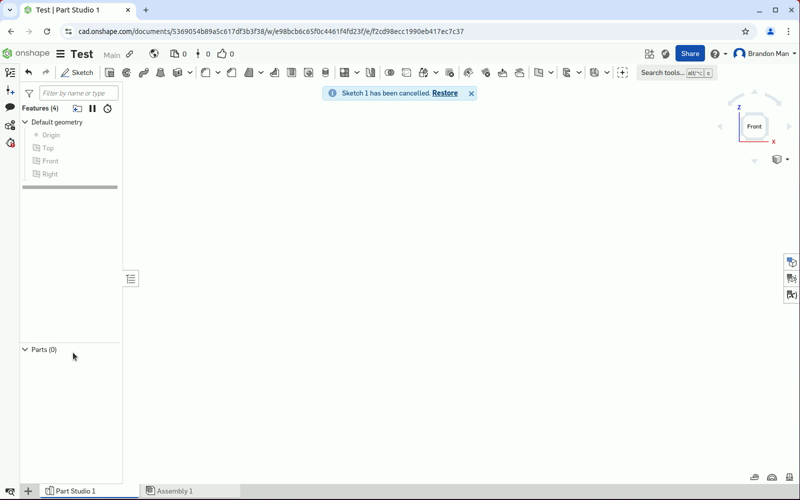
key(shift+s)
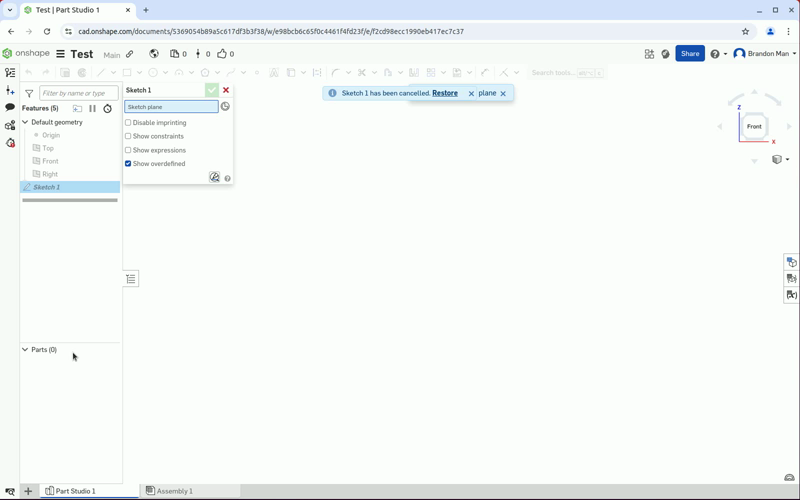
mouse_move(73, 163)
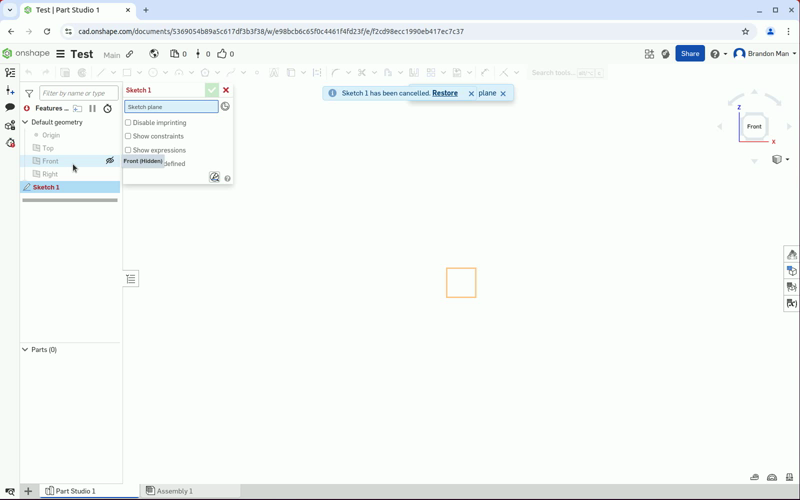
click(73, 163)
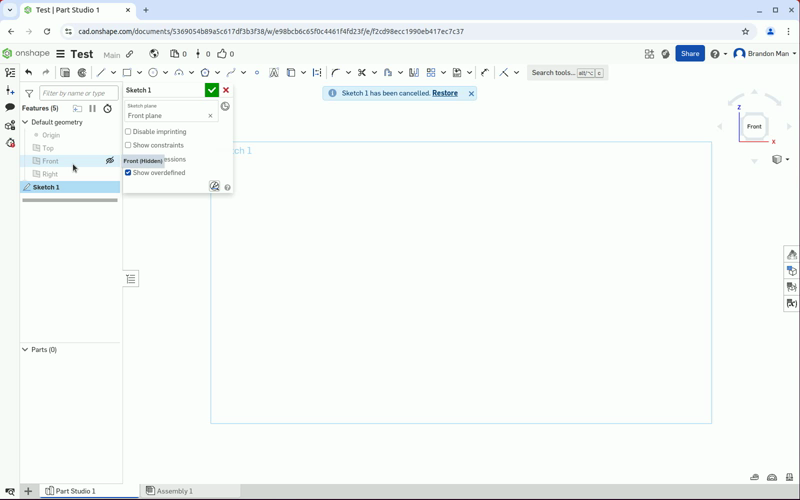
mouse_move(73, 352)
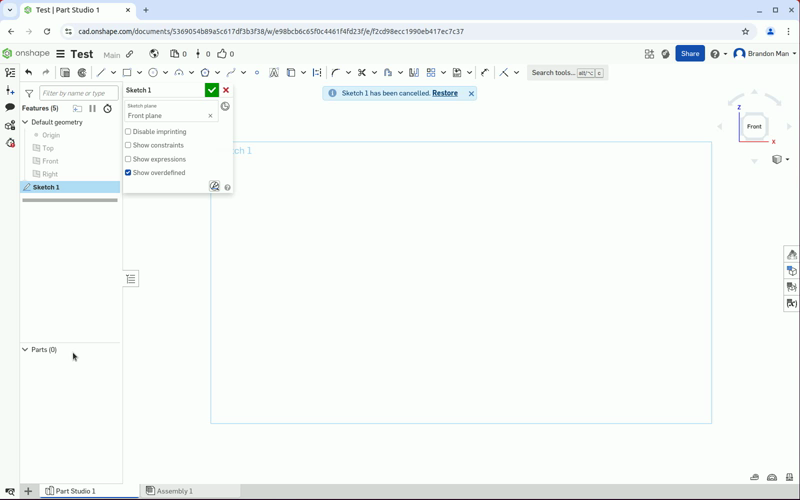
key(y)
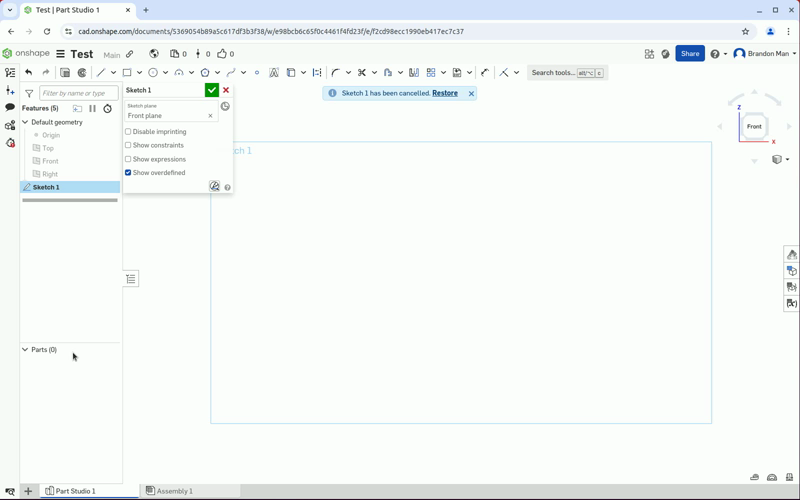
key(a)
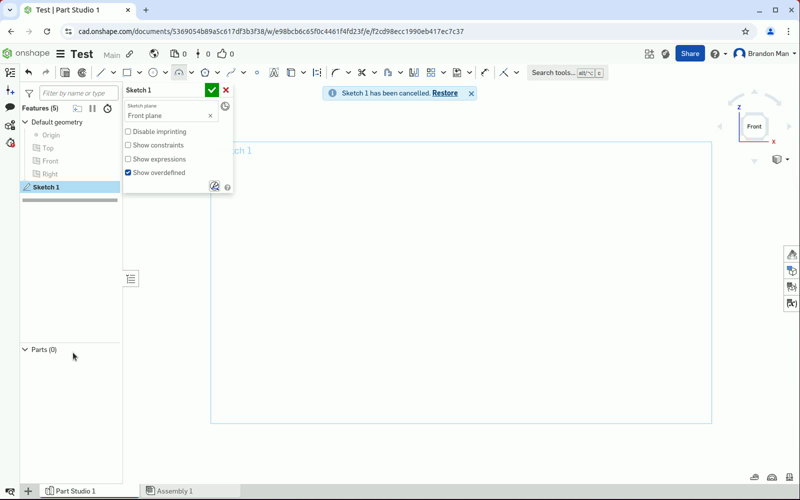
key_down(shift)
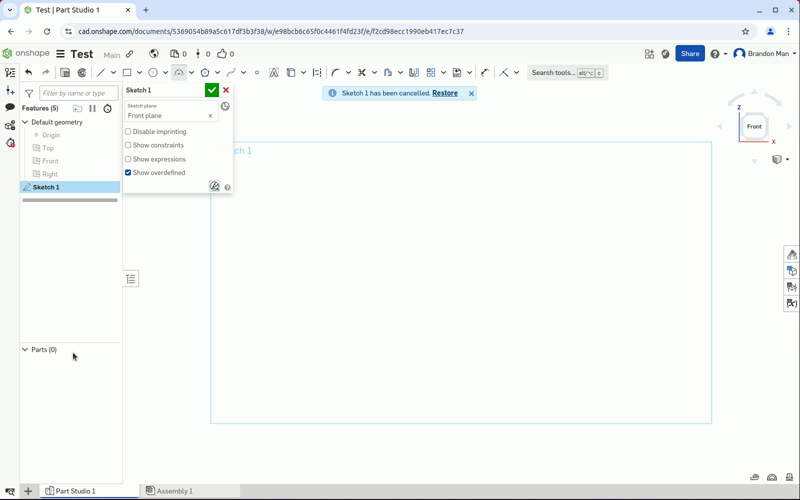
mouse_move(377, 245)
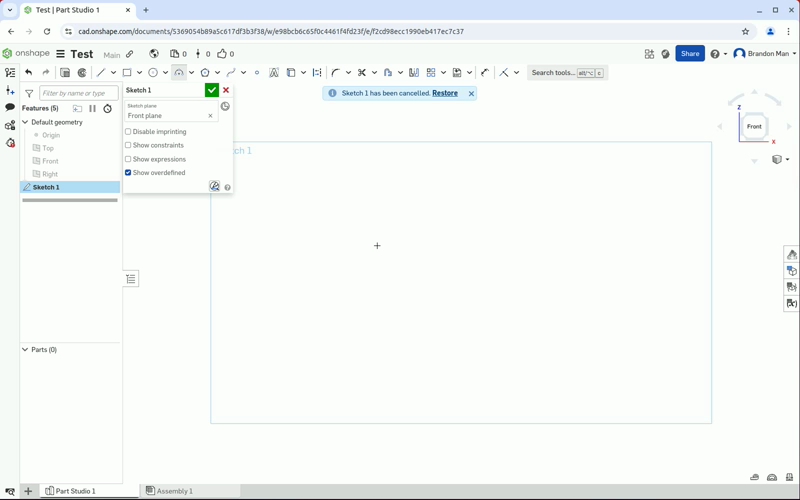
click(377, 245)
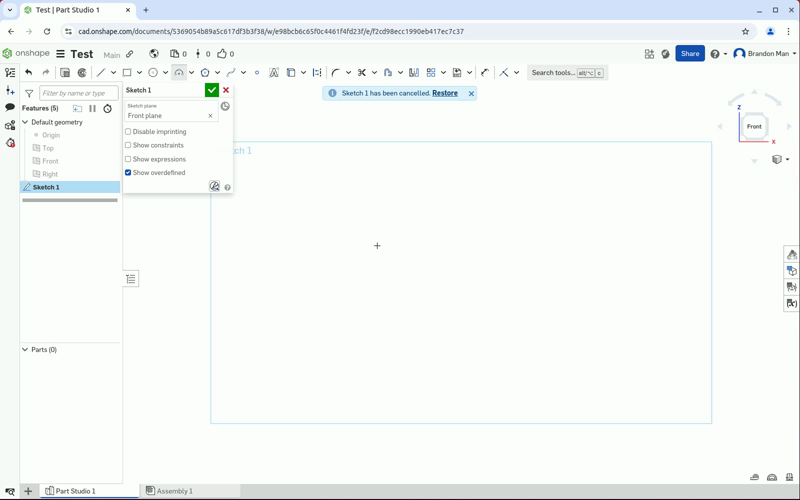
key_up(shift)
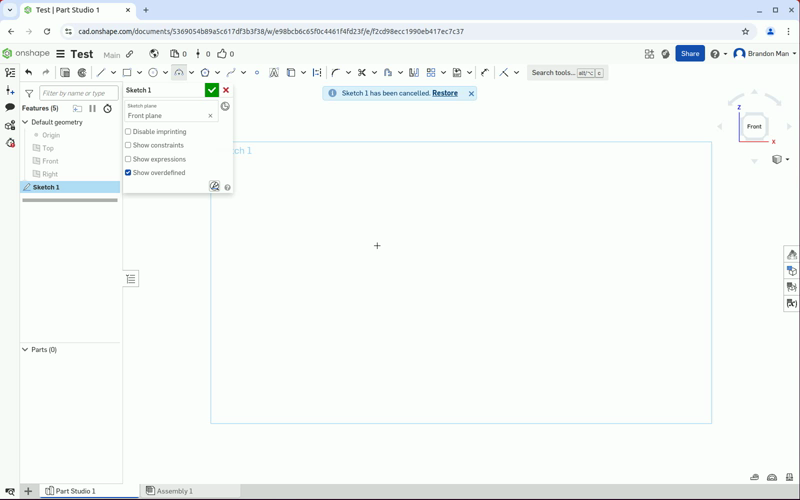
key_down(shift)
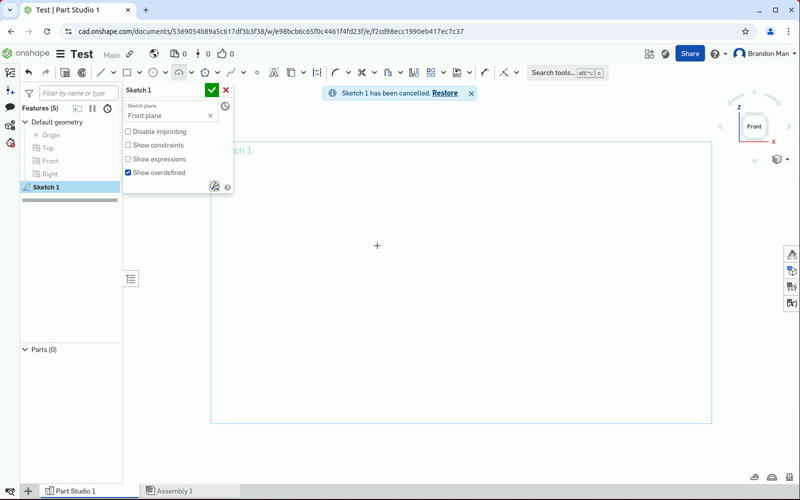
mouse_move(414, 273)
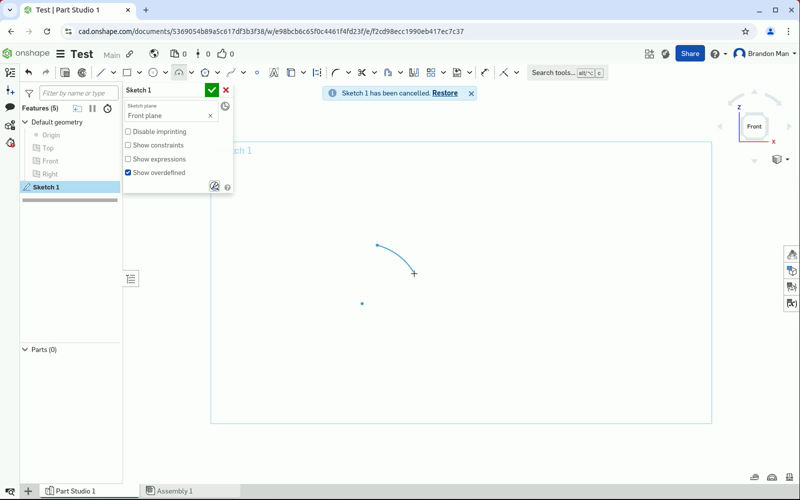
click(414, 273)
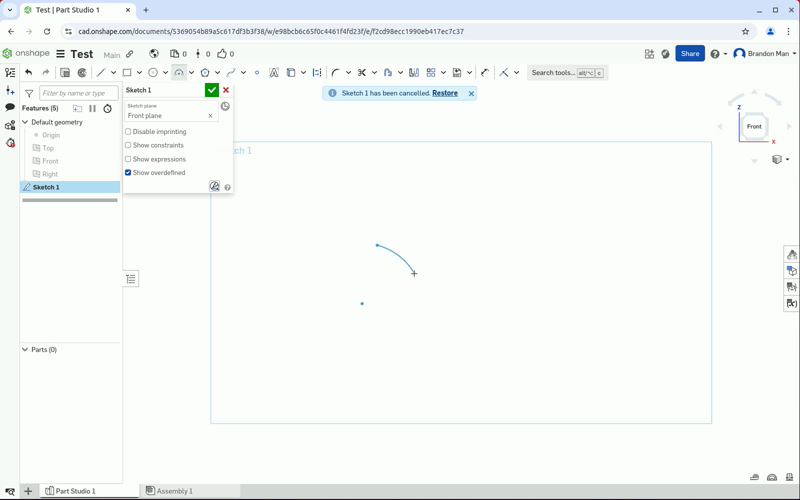
mouse_move(394, 261)
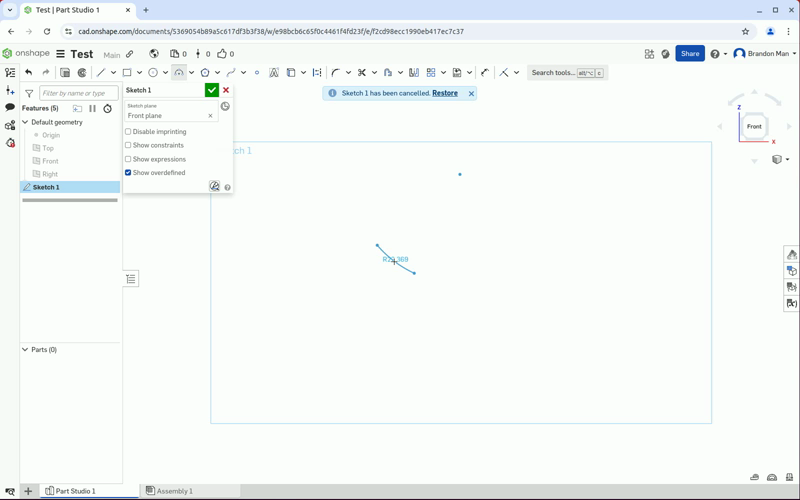
click(394, 261)
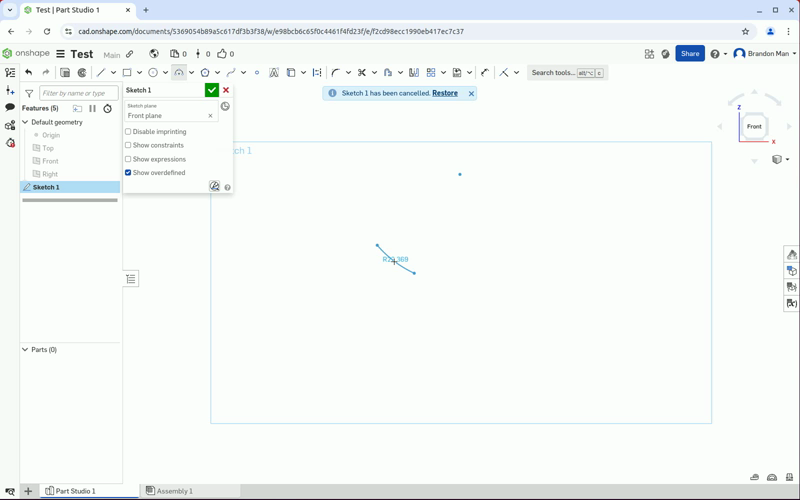
key_up(shift)
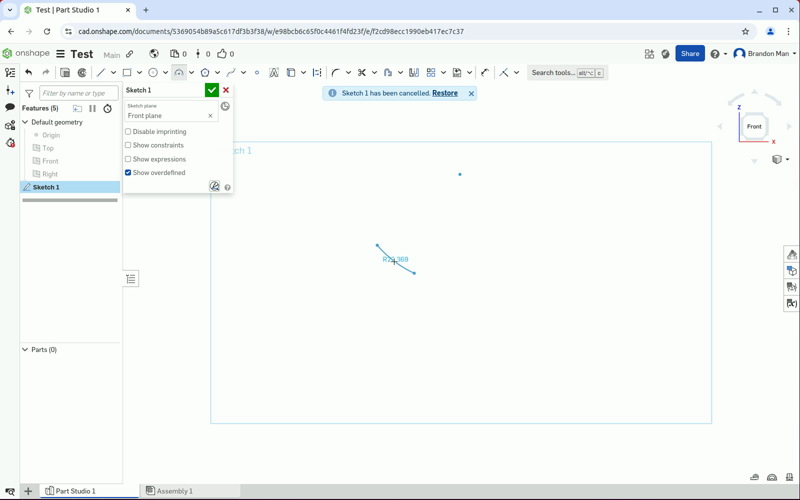
key(esc)
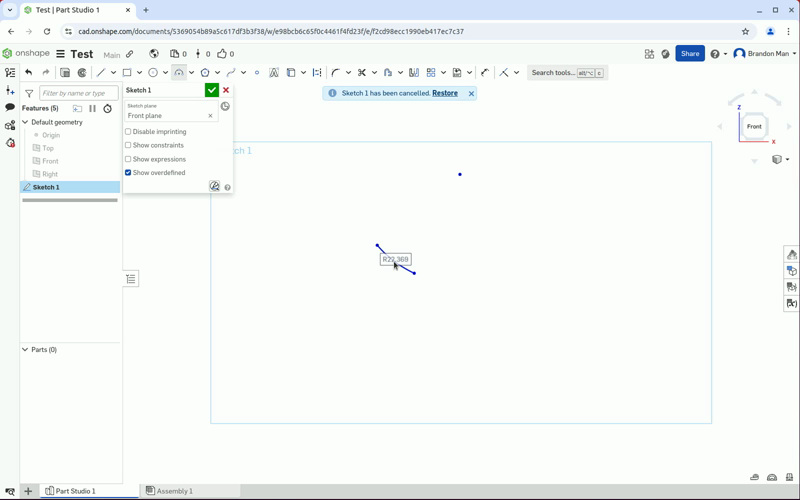
key(l)
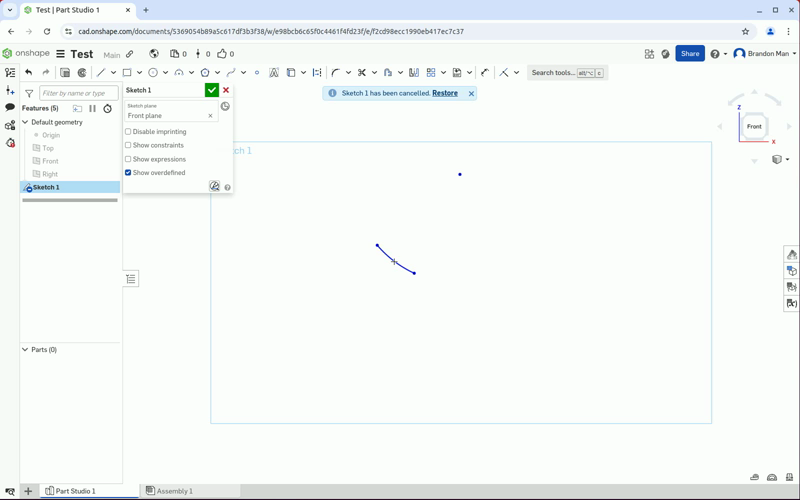
mouse_move(414, 273)
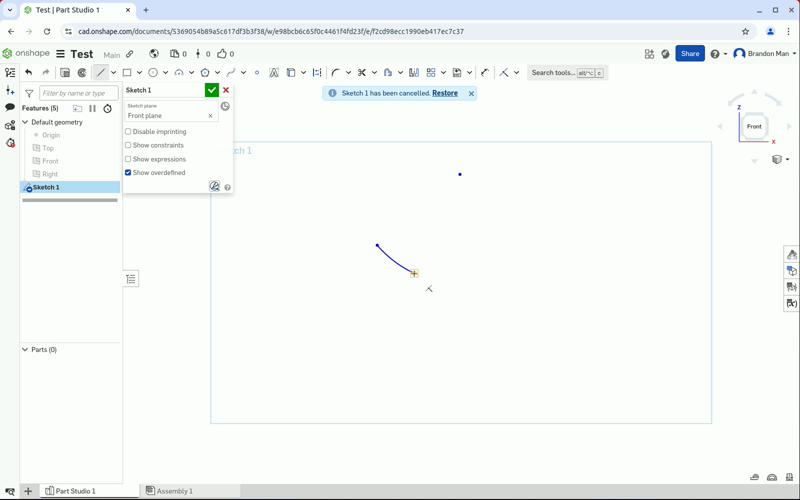
click(414, 273)
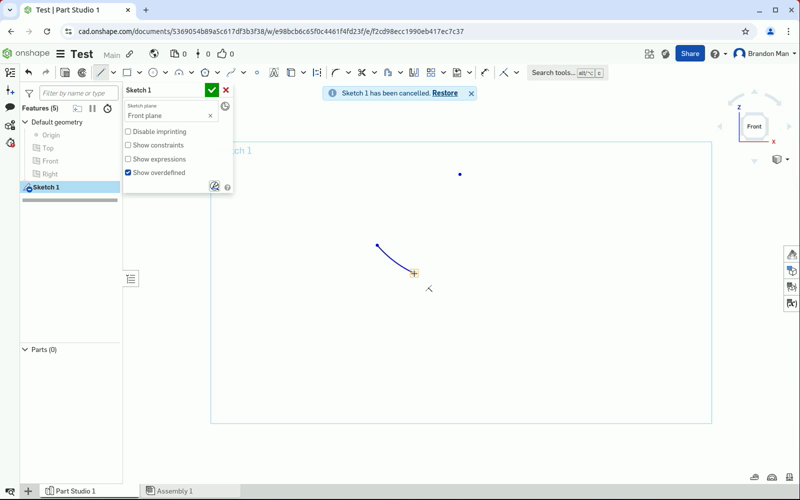
key_down(shift)
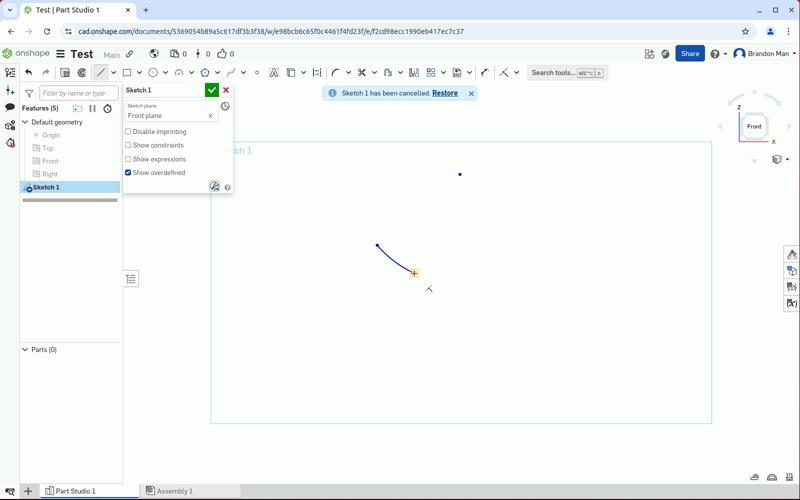
mouse_move(444, 273)
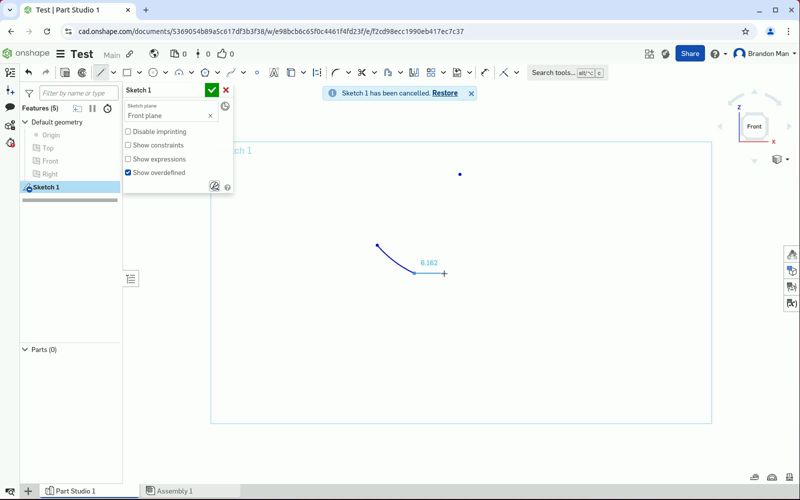
mouse_move(422, 250)
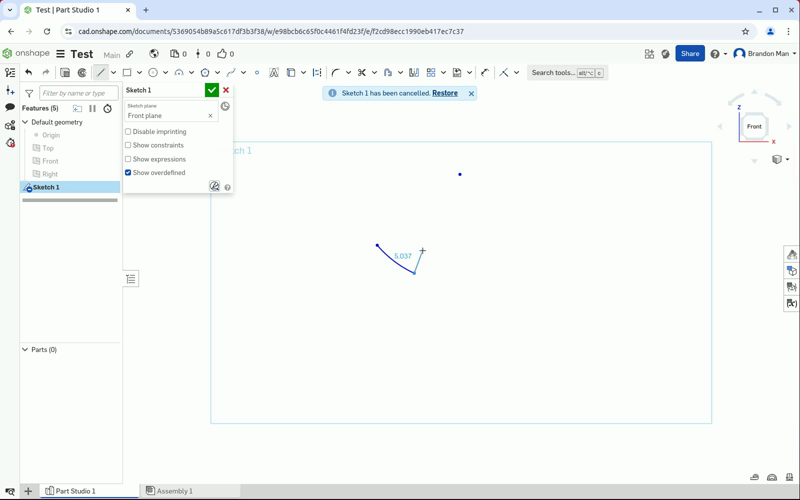
click(422, 250)
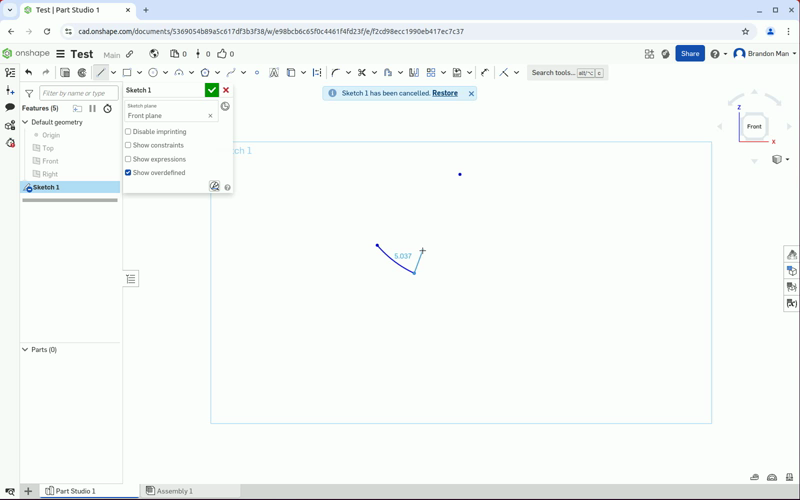
key_up(shift)
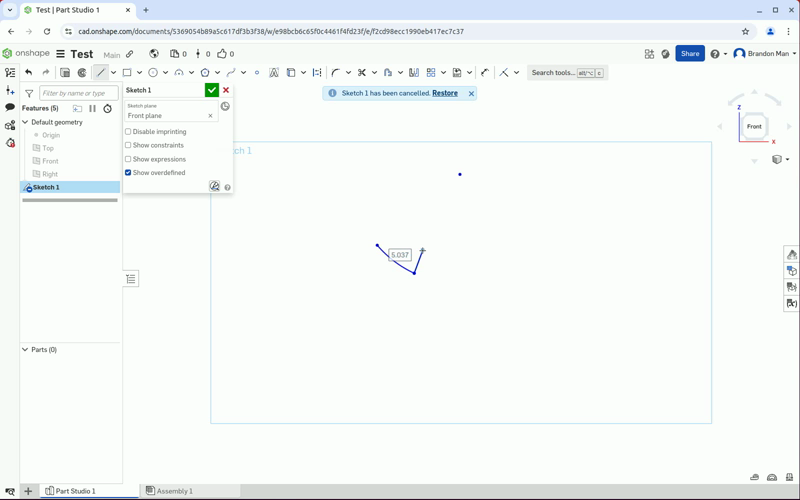
key_down(shift)
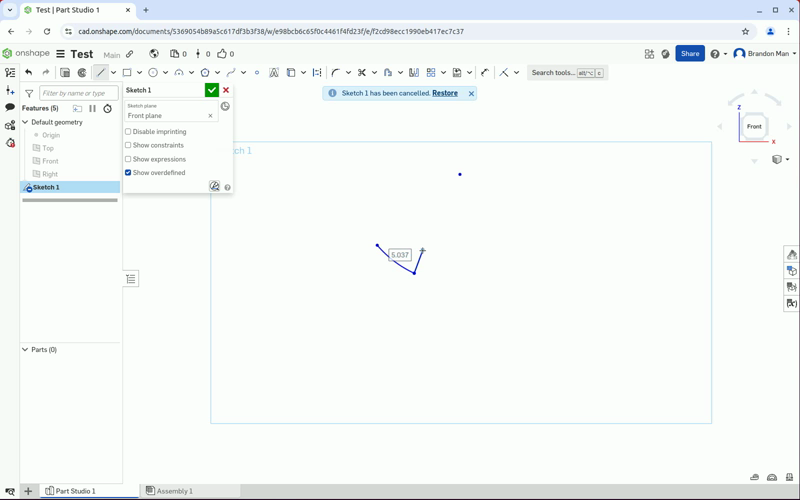
mouse_move(452, 250)
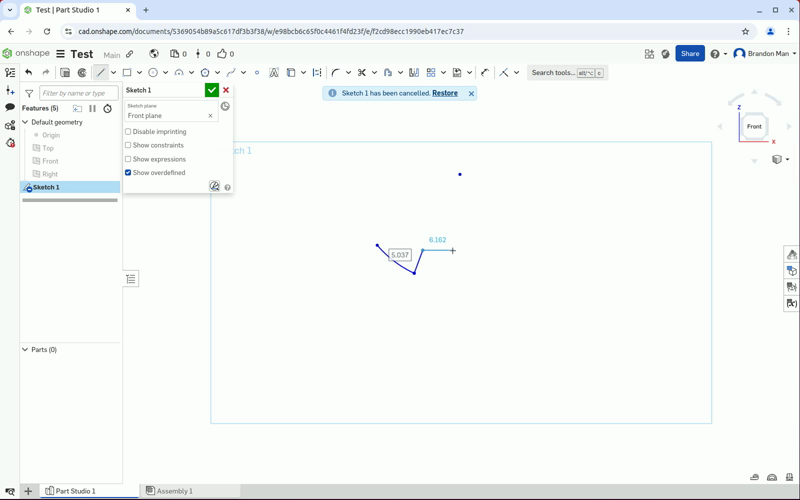
mouse_move(410, 246)
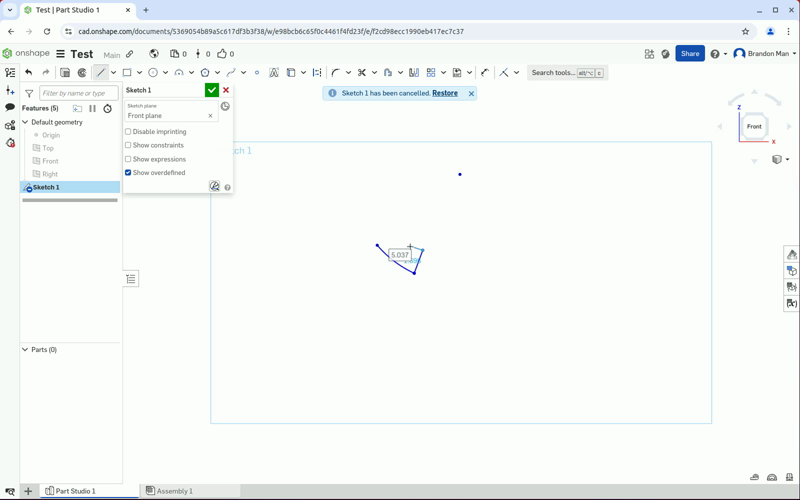
click(410, 246)
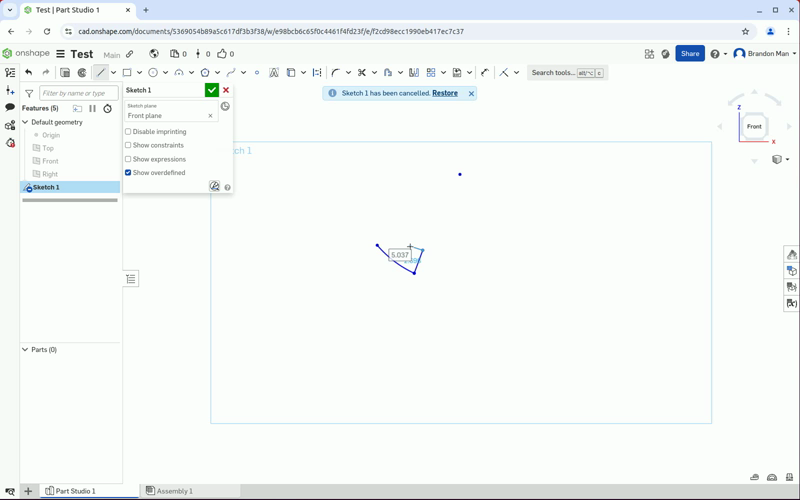
key_up(shift)
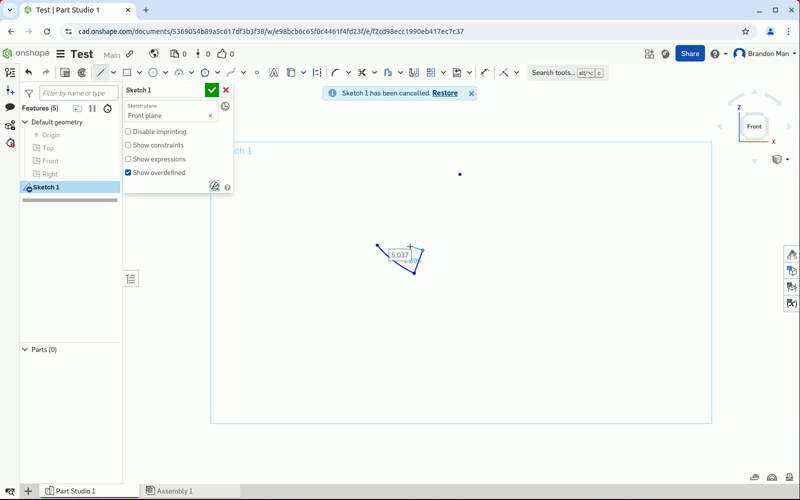
key_down(shift)
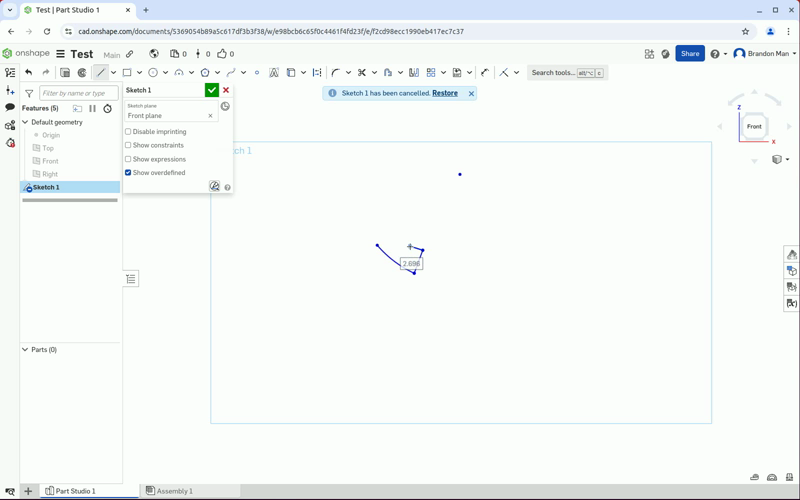
mouse_move(440, 246)
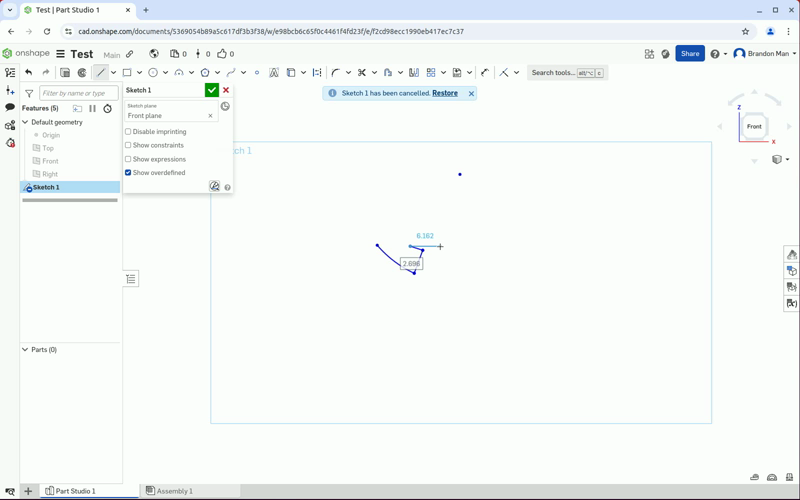
mouse_move(401, 242)
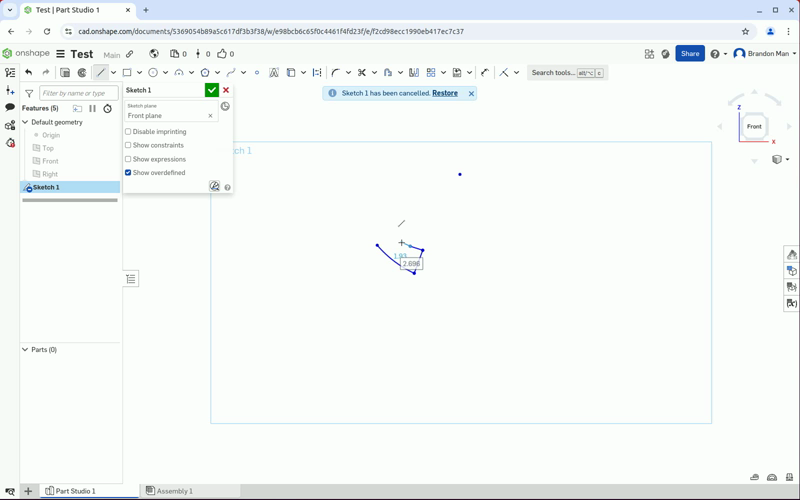
click(401, 242)
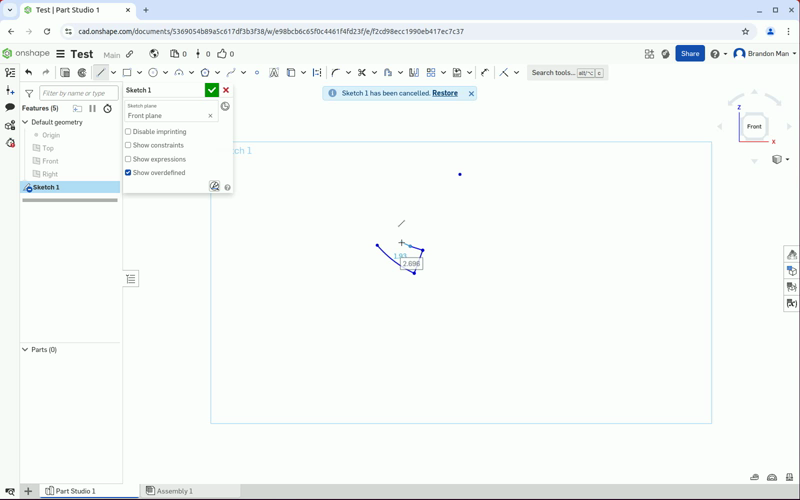
key_up(shift)
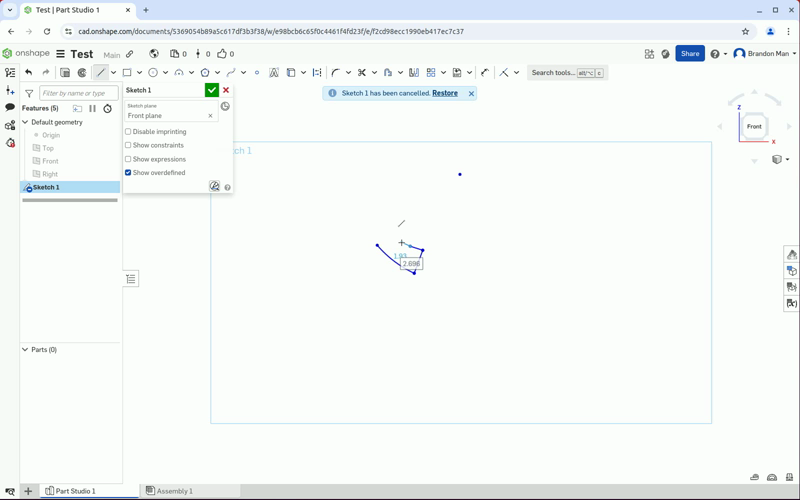
key_down(shift)
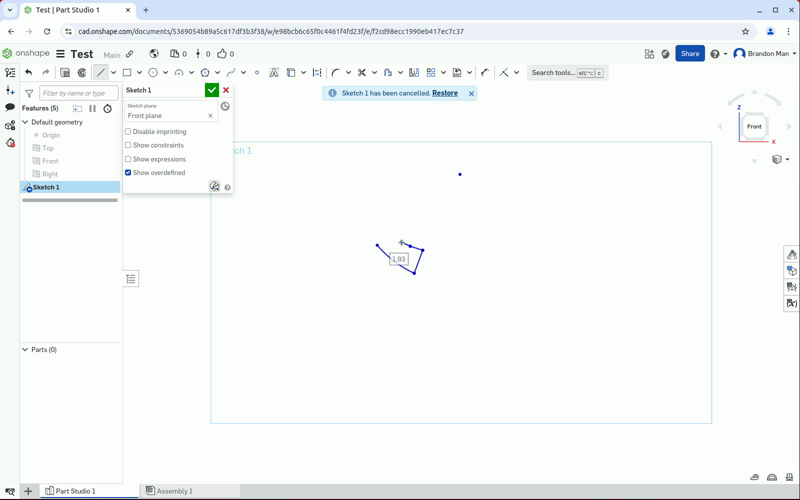
mouse_move(431, 242)
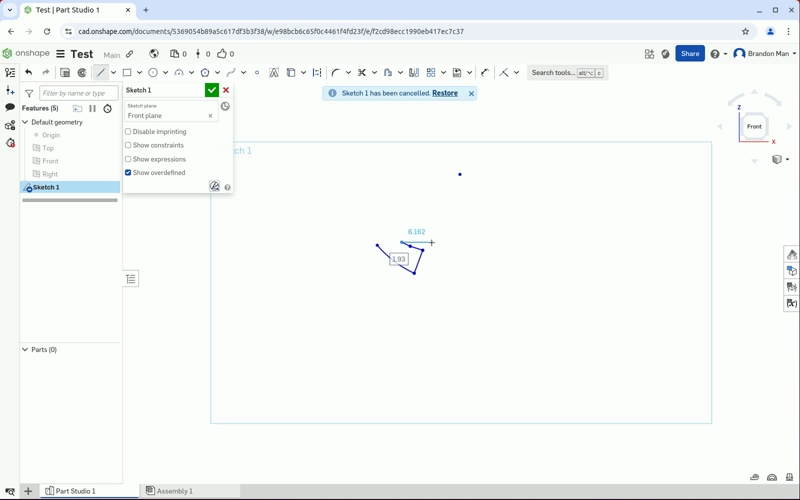
mouse_move(381, 234)
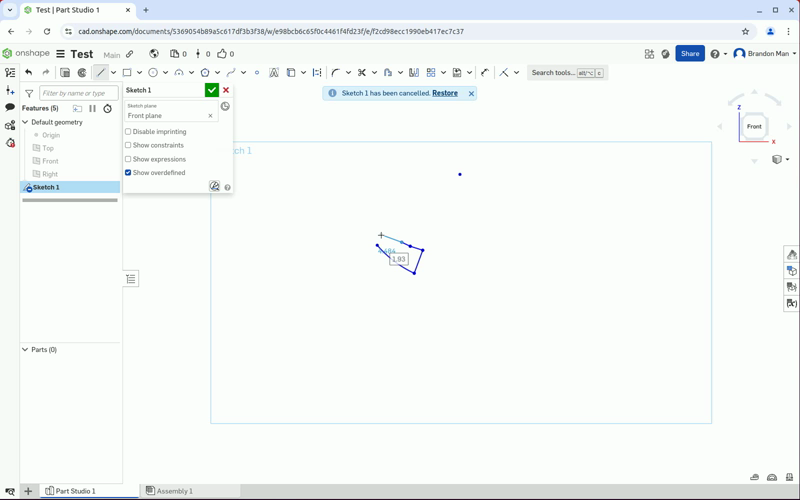
click(381, 234)
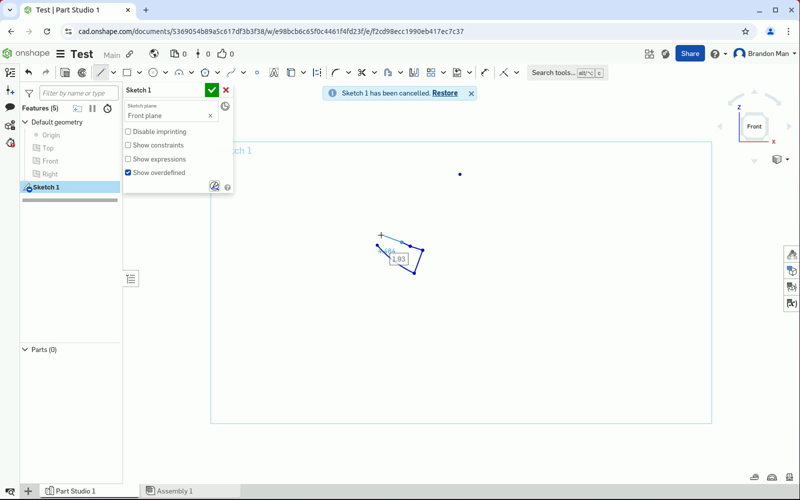
key_up(shift)
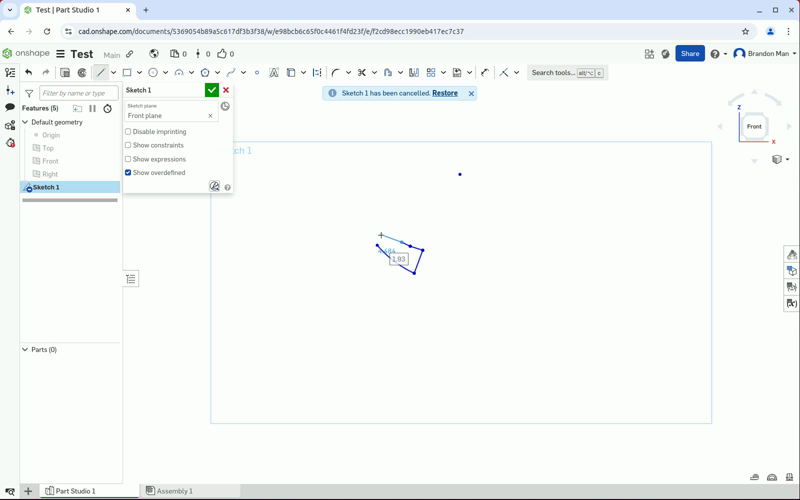
mouse_move(411, 234)
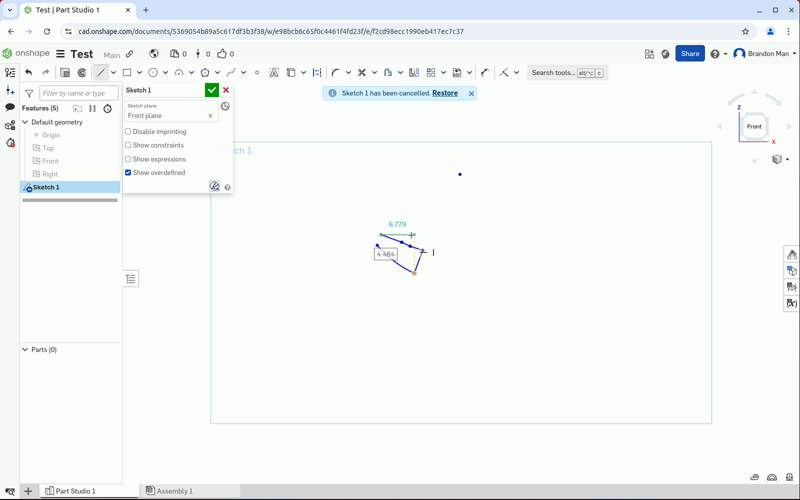
key_down(shift)
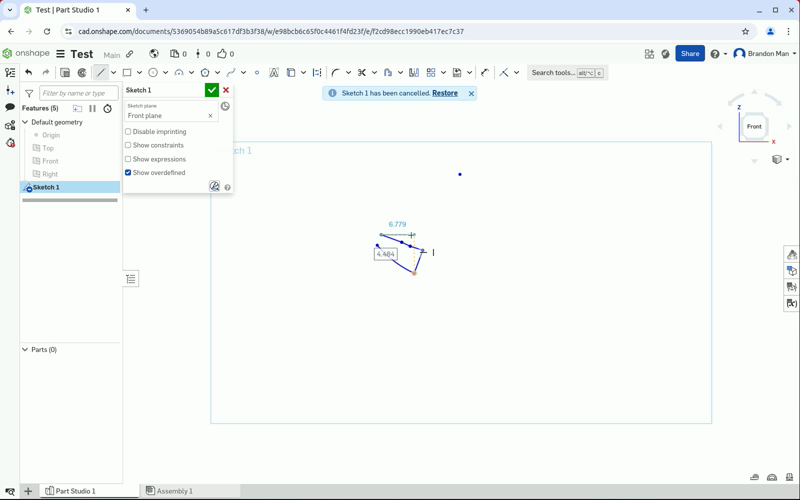
mouse_move(377, 245)
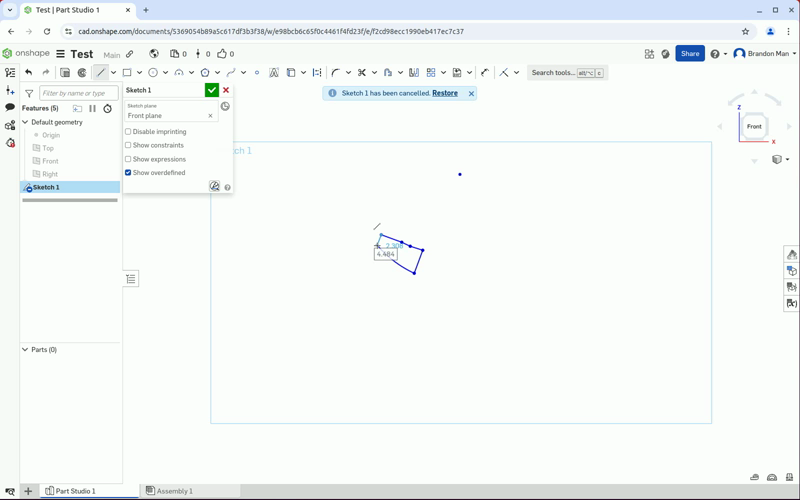
key_up(shift)
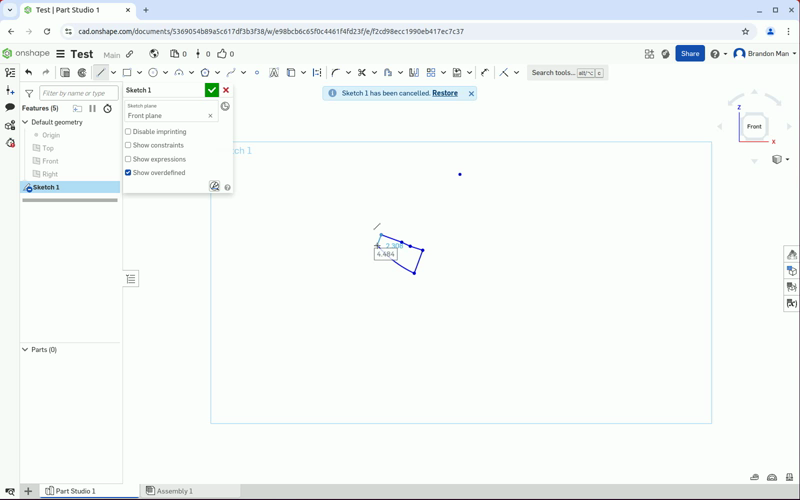
click(377, 245)
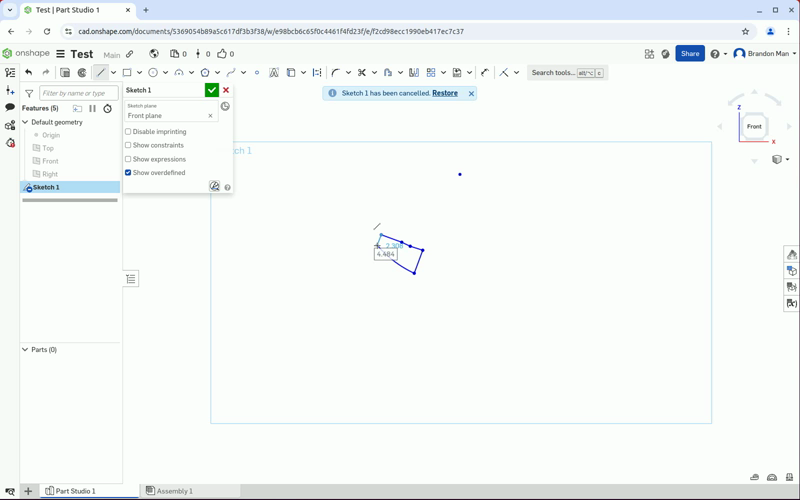
key(esc)
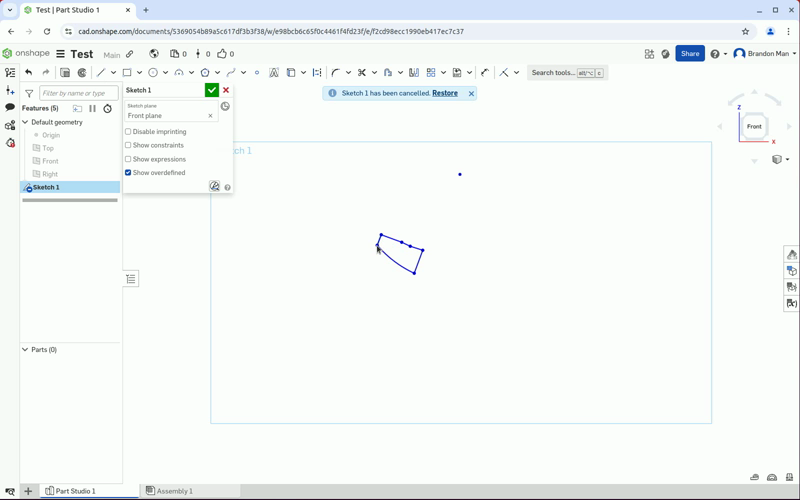
mouse_move(400, 254)
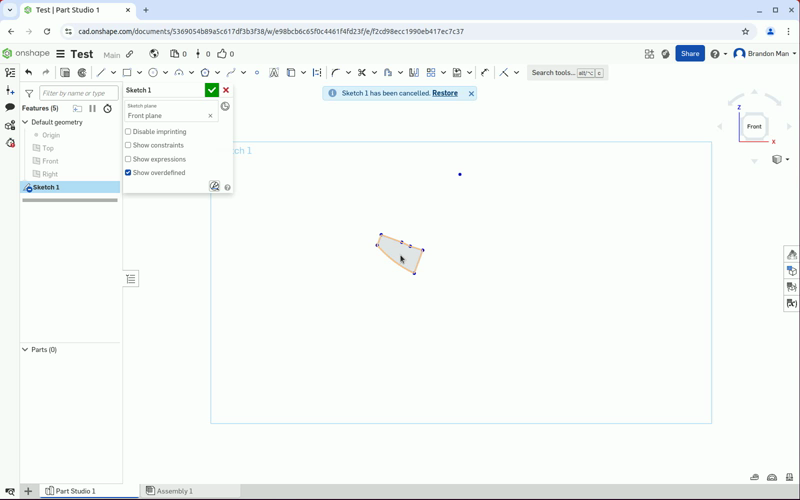
scroll(6)
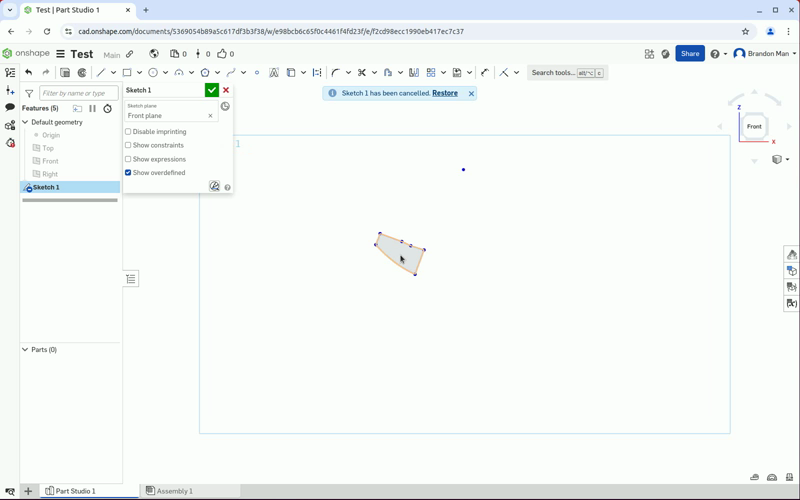
scroll(6)
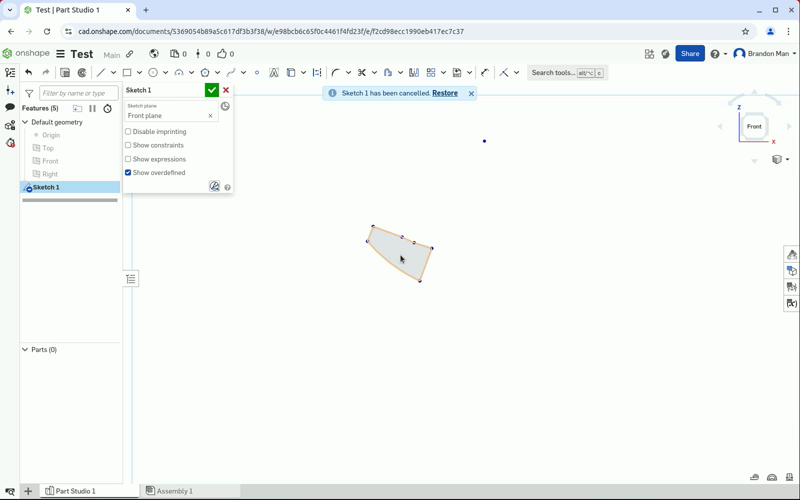
scroll(6)
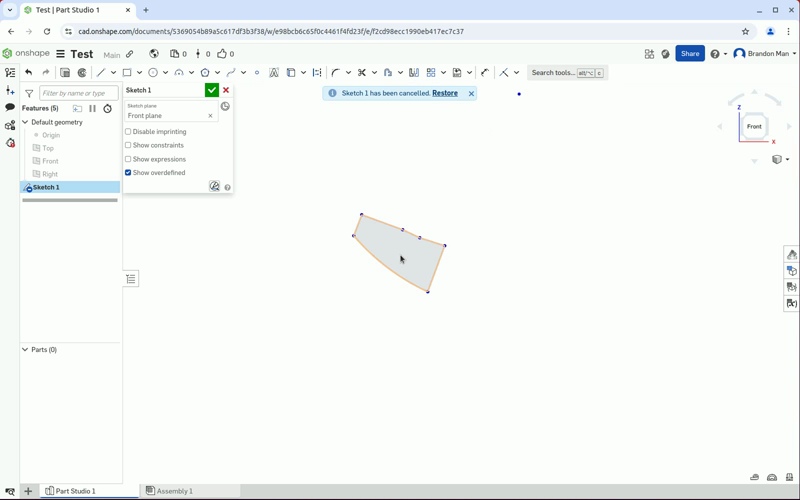
scroll(6)
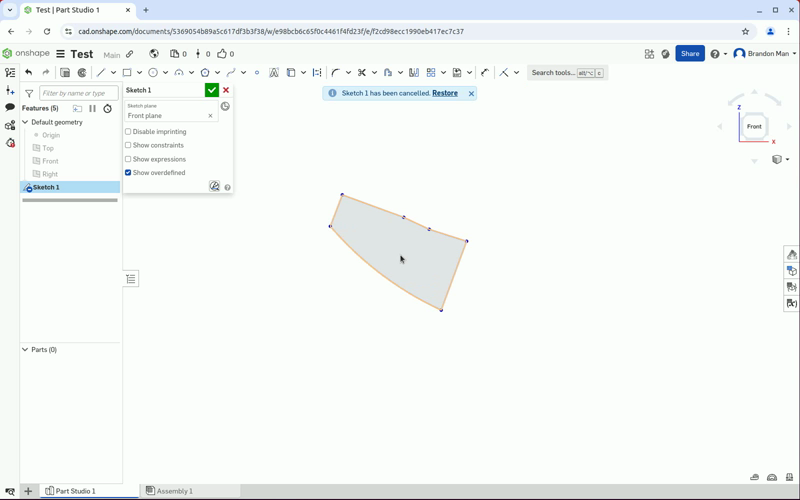
scroll(6)
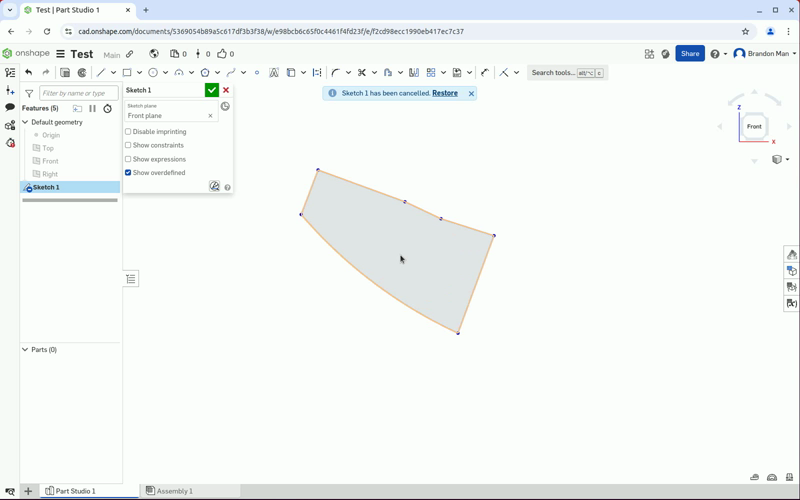
scroll(6)
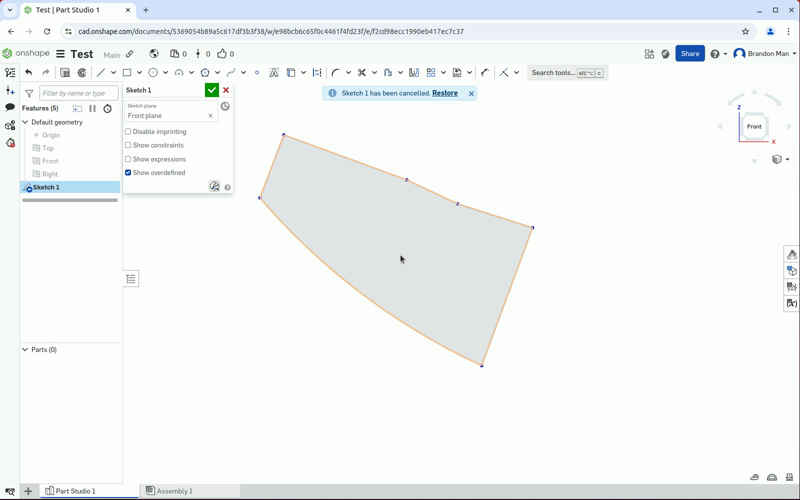
scroll(6)
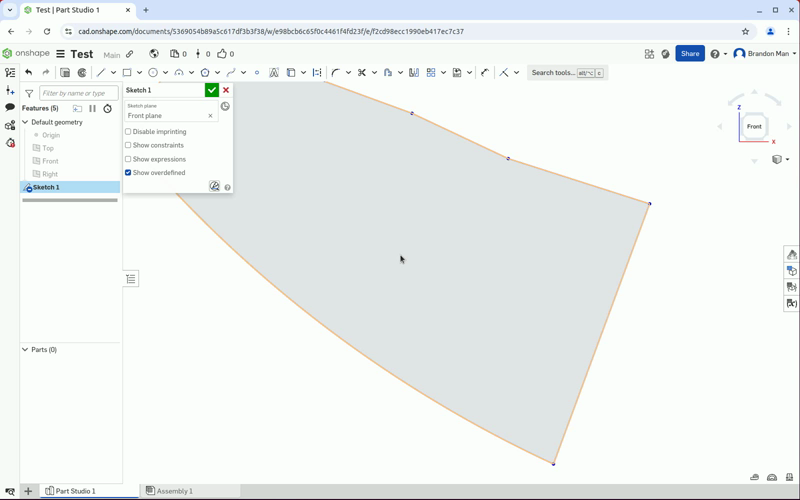
click(400, 254)
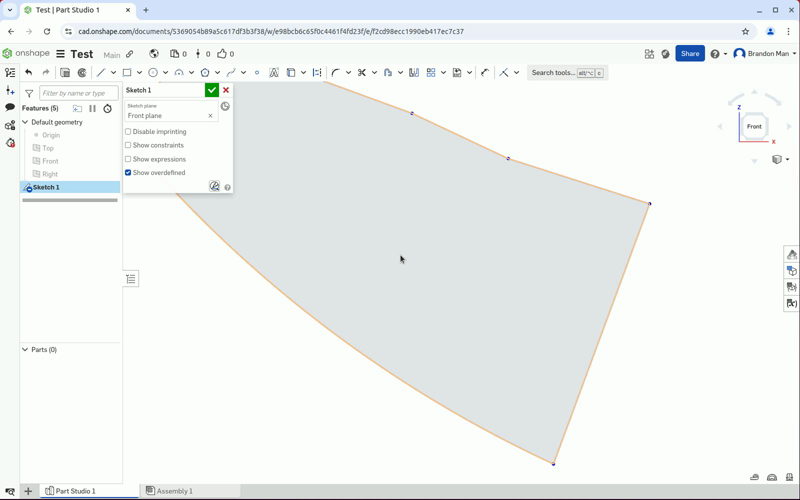
scroll(-6)
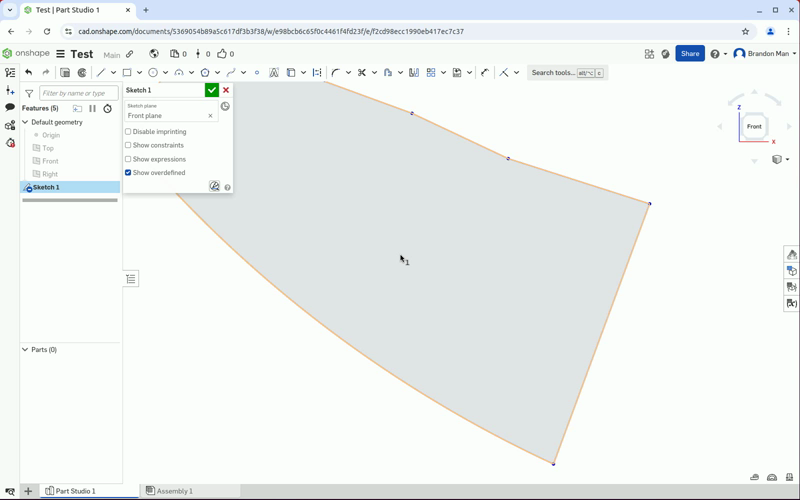
scroll(-6)
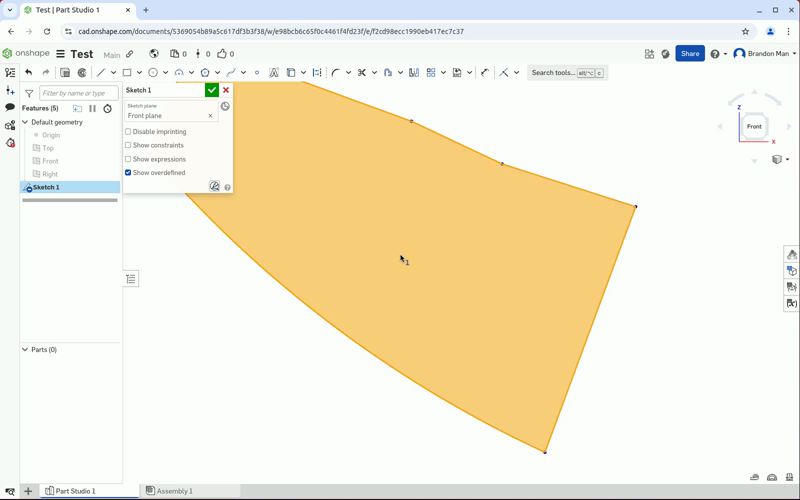
scroll(-6)
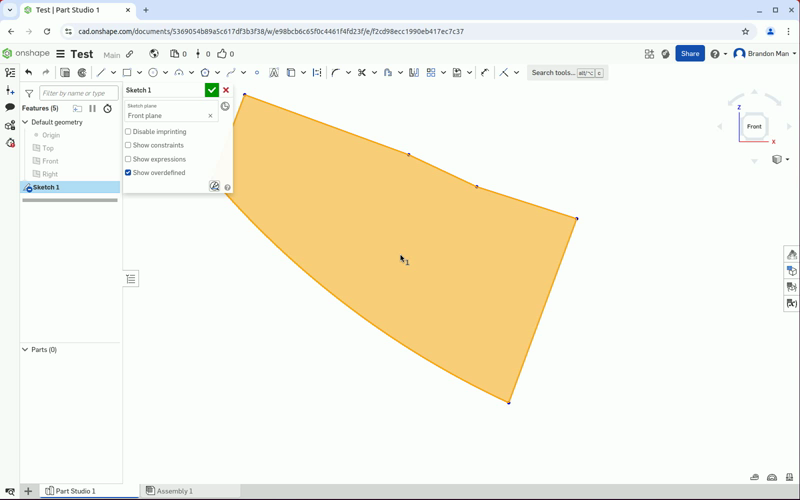
scroll(-6)
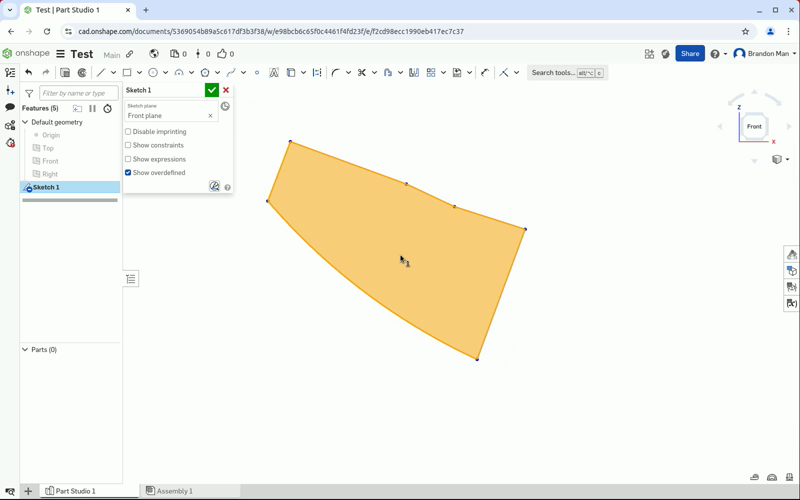
scroll(-6)
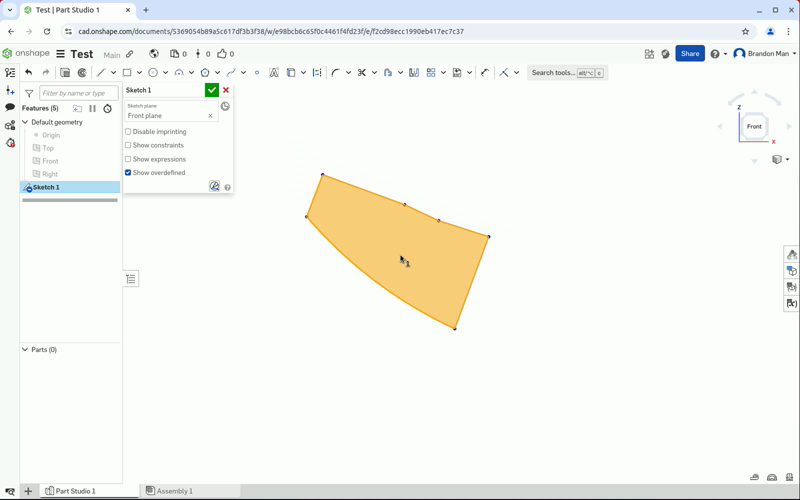
scroll(-6)
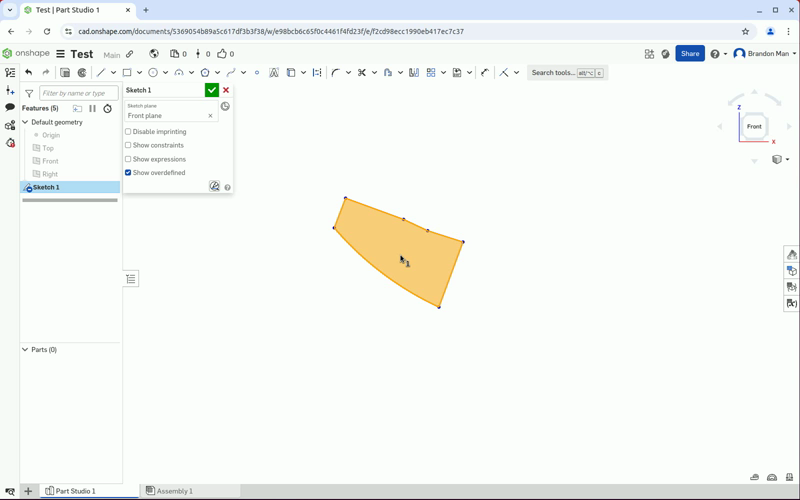
scroll(-6)
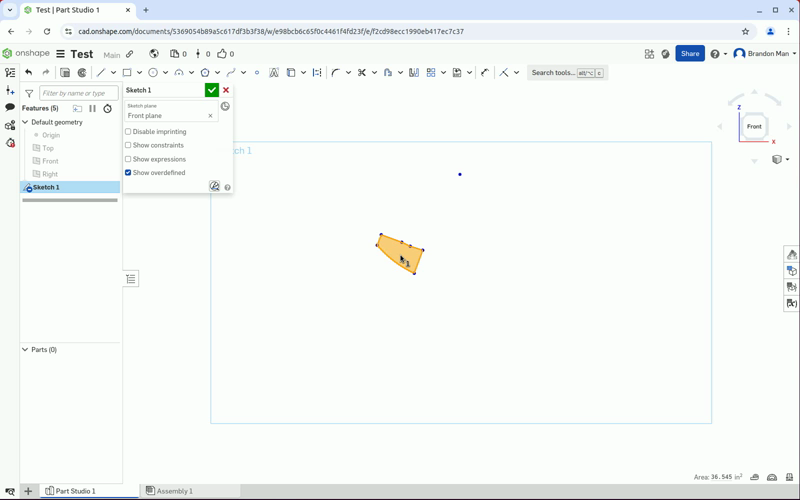
mouse_move(73, 352)
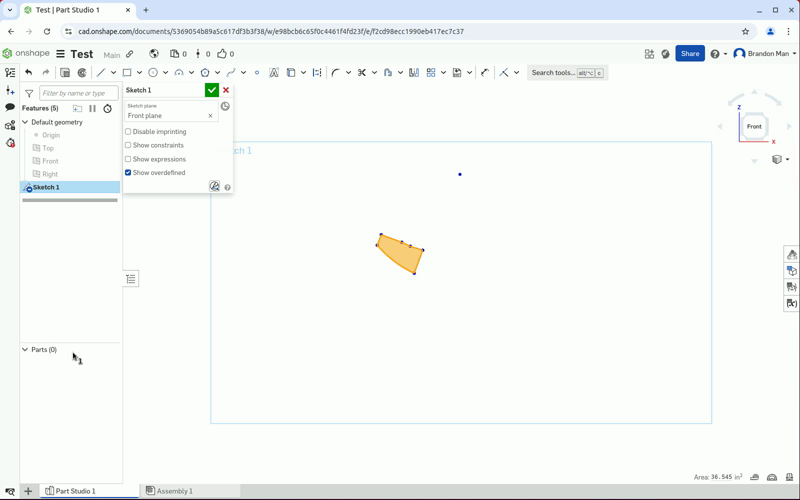
key(shift+y)
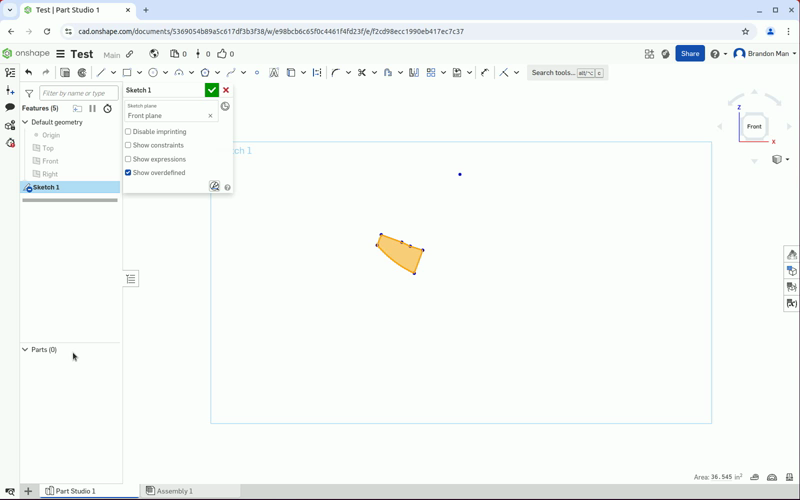
key(shift+e)
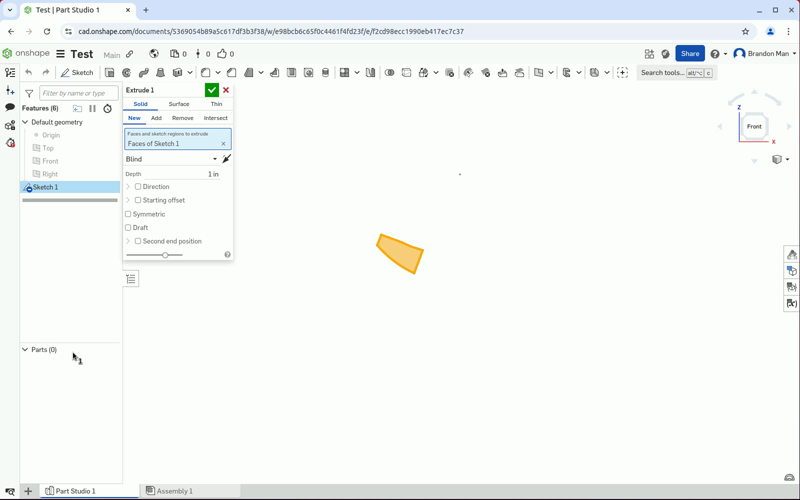
mouse_move(143, 106)
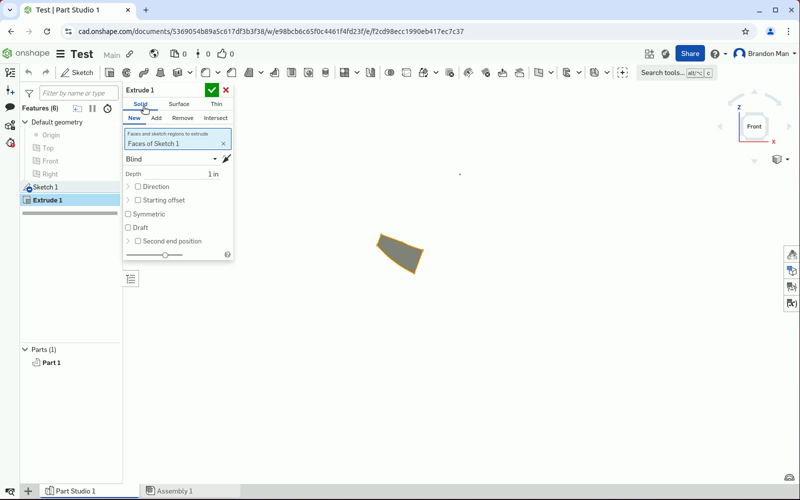
click(143, 106)
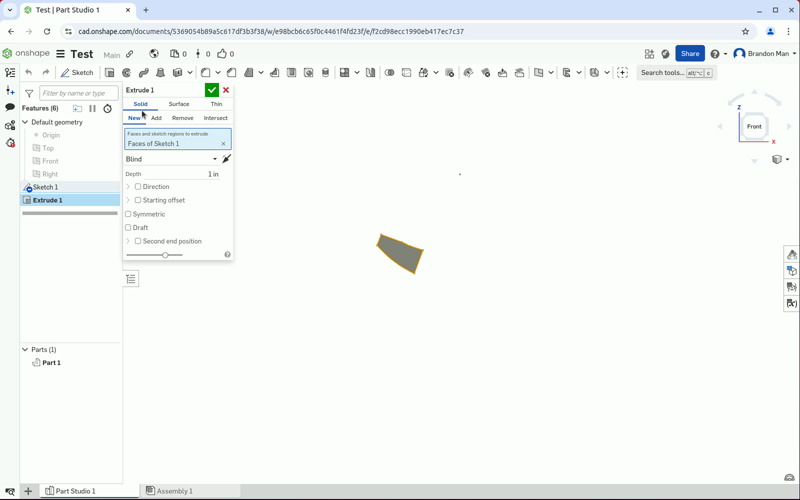
mouse_move(137, 120)
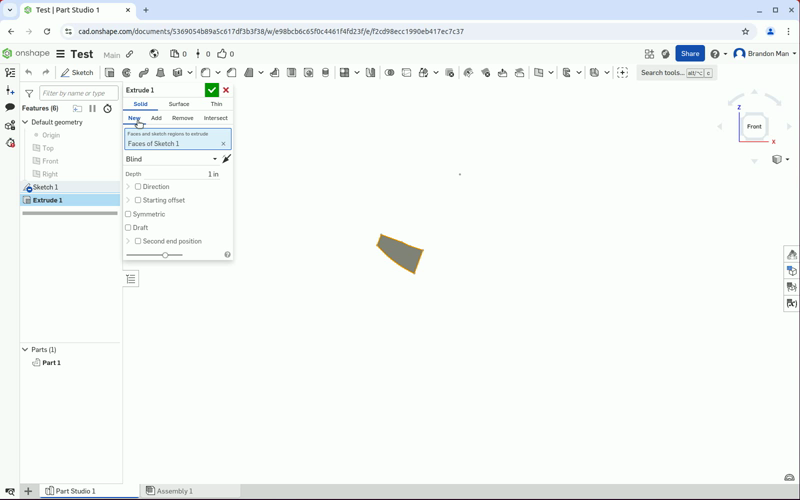
click(137, 120)
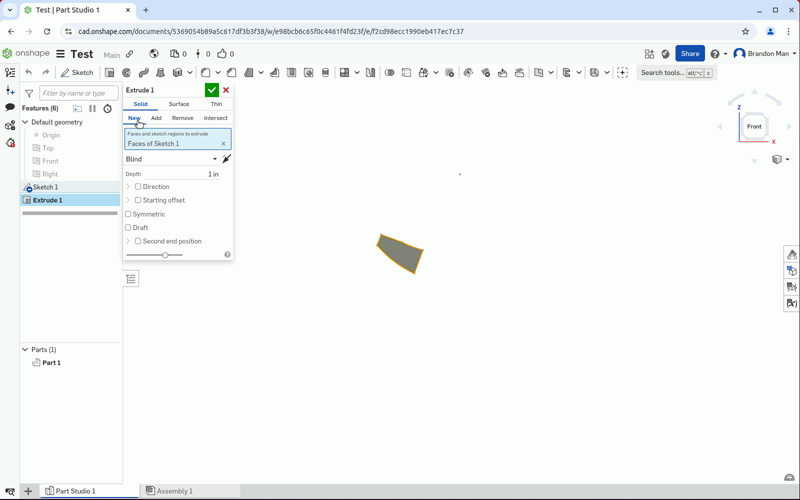
key(tab, 4)
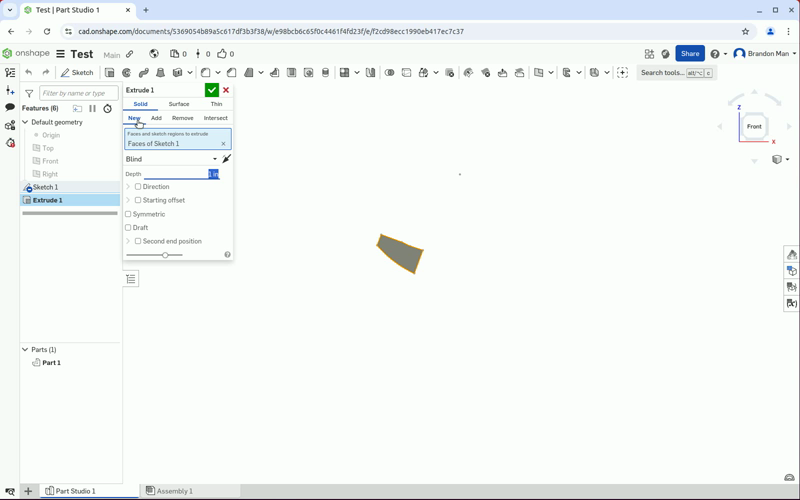
text(4.574)
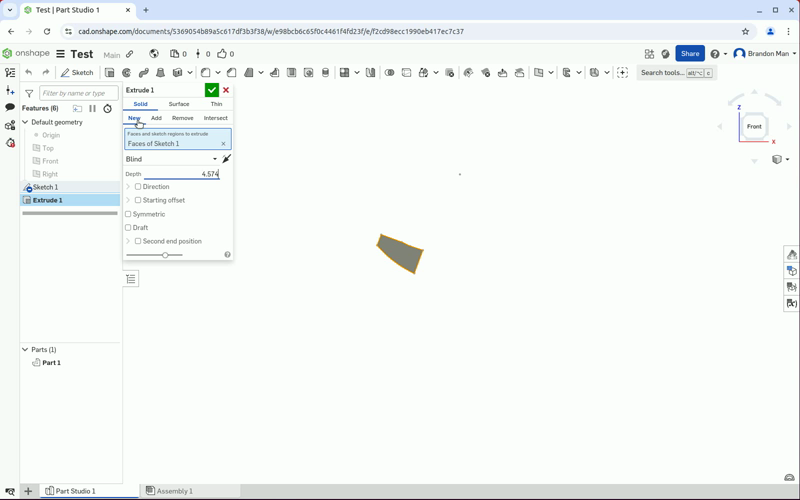
key(enter)
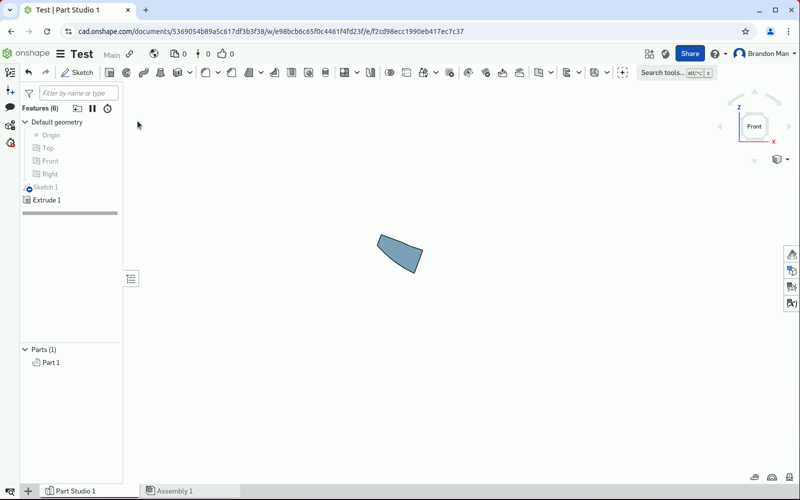
key(shift+h)
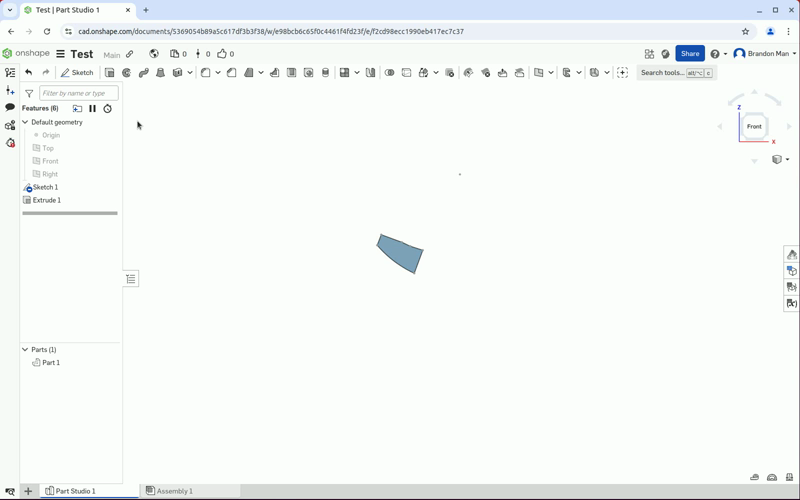
key(shift+h)
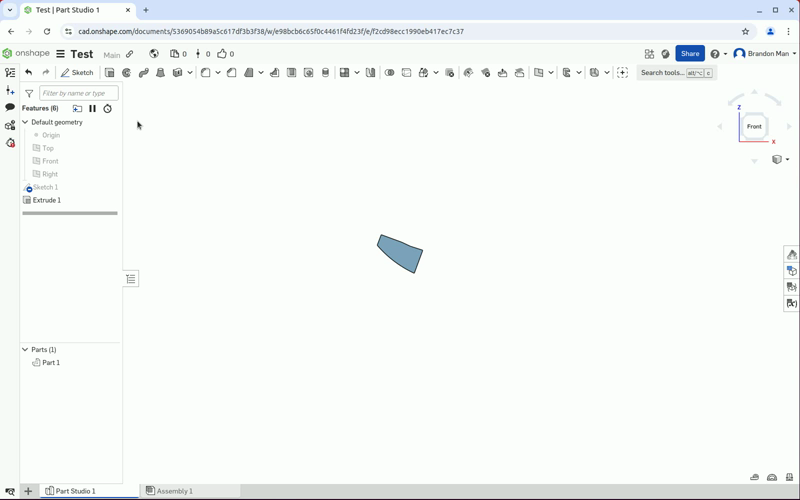
mouse_move(73, 189)
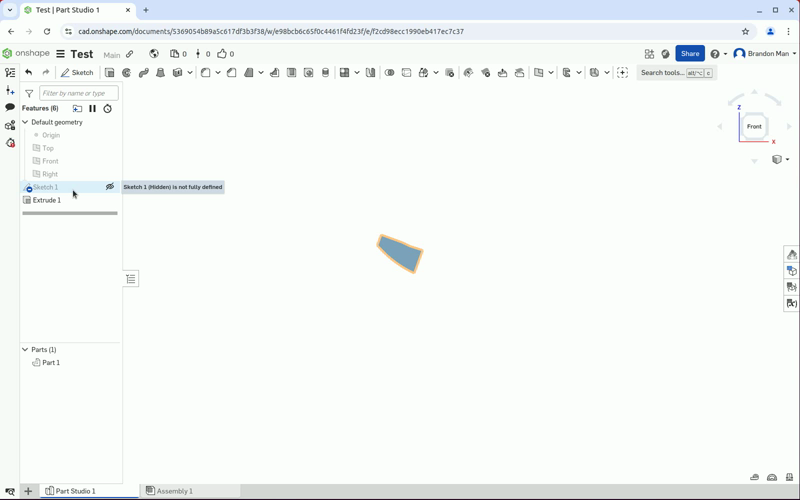
click(73, 189)
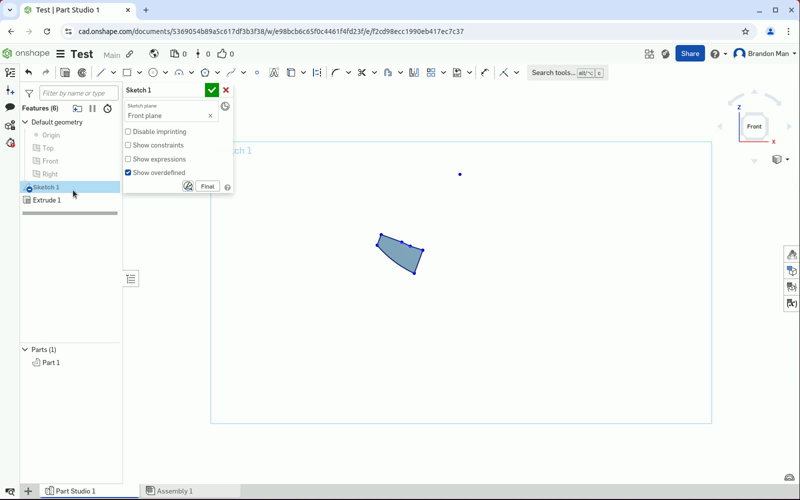
mouse_move(229, 92)
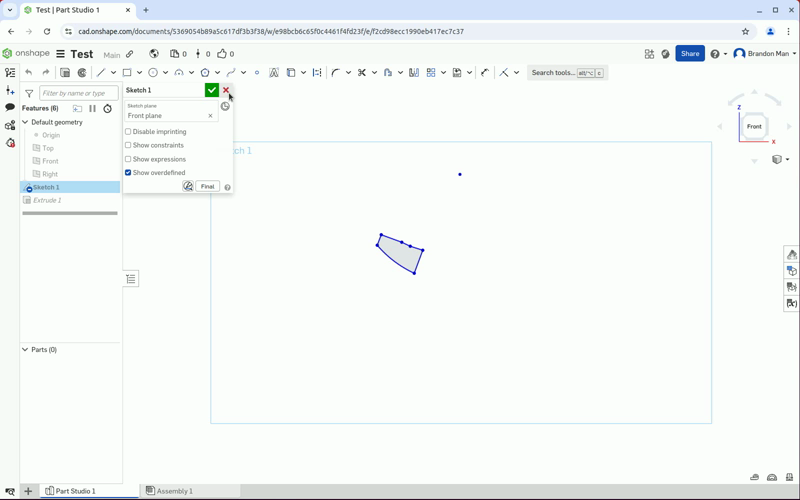
click(229, 92)
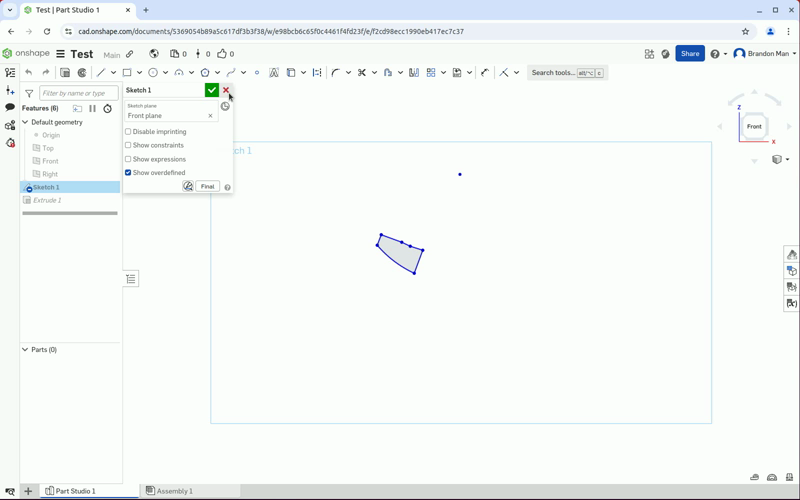
key(shift+s)
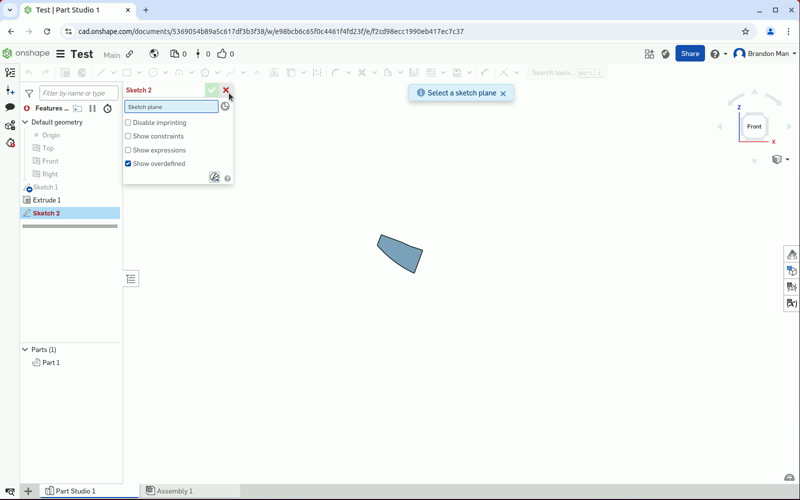
mouse_move(73, 163)
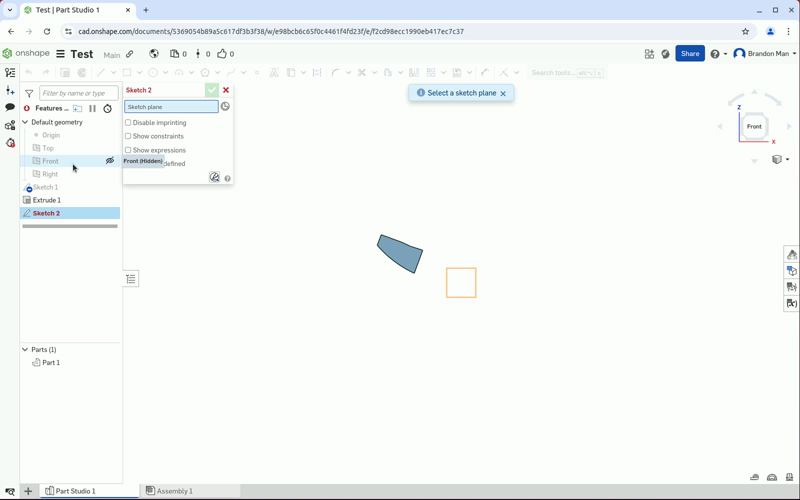
click(73, 163)
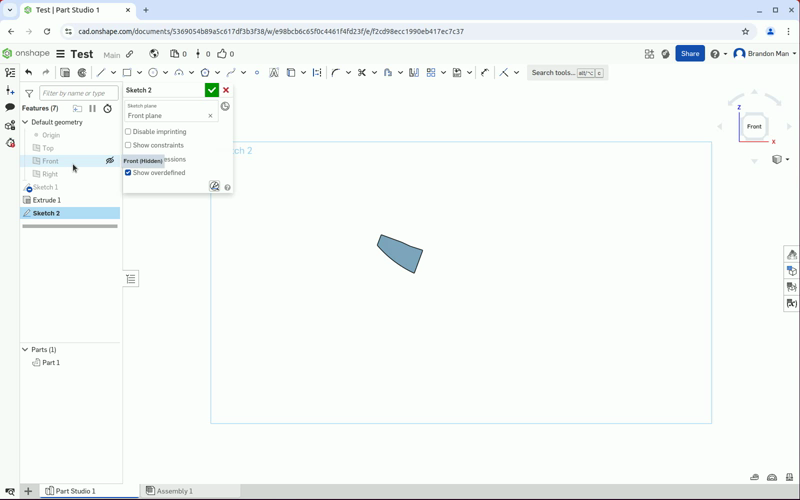
mouse_move(73, 352)
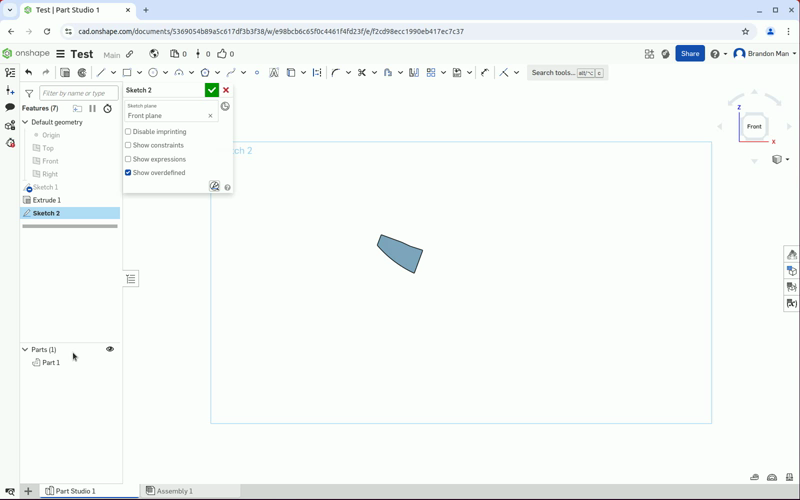
key(y)
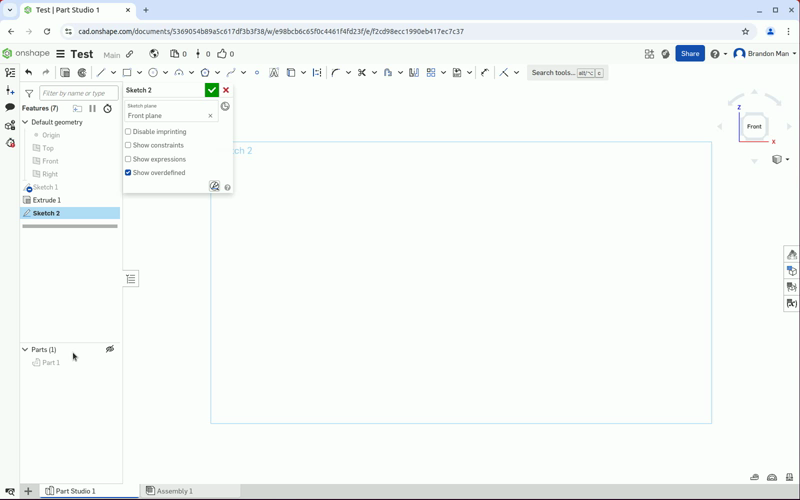
key(l)
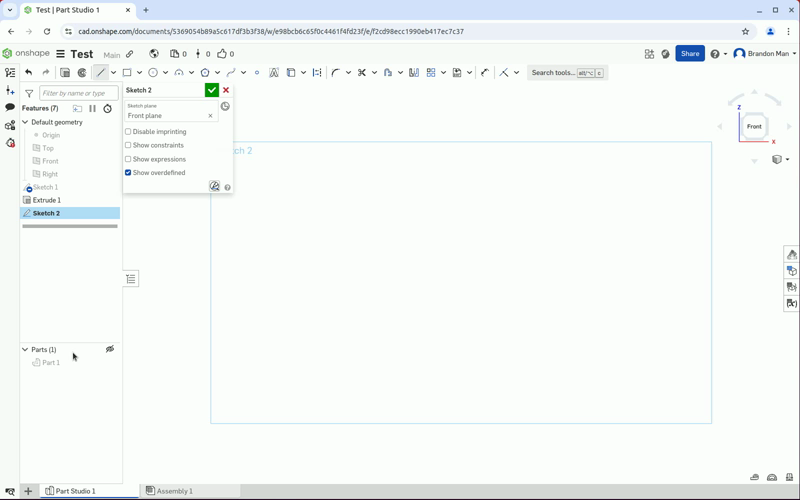
key_down(shift)
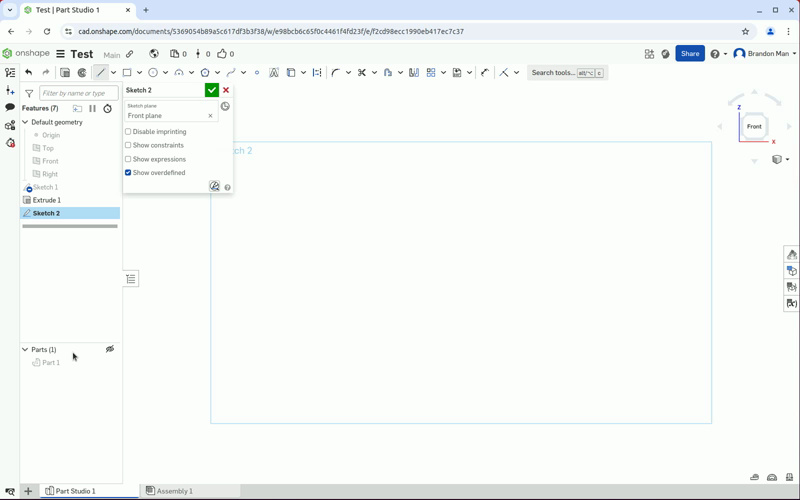
mouse_move(401, 241)
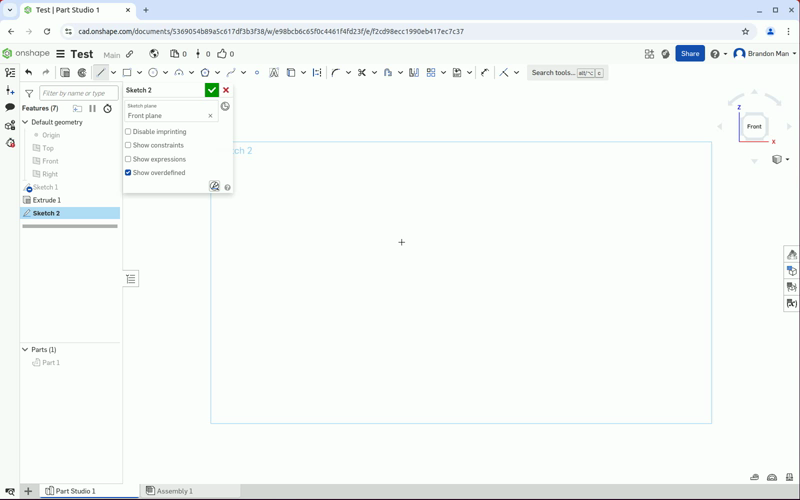
click(401, 241)
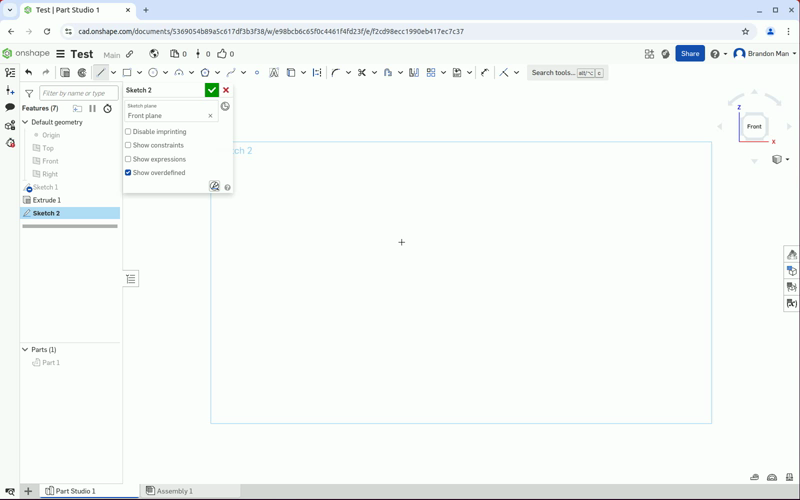
key_up(shift)
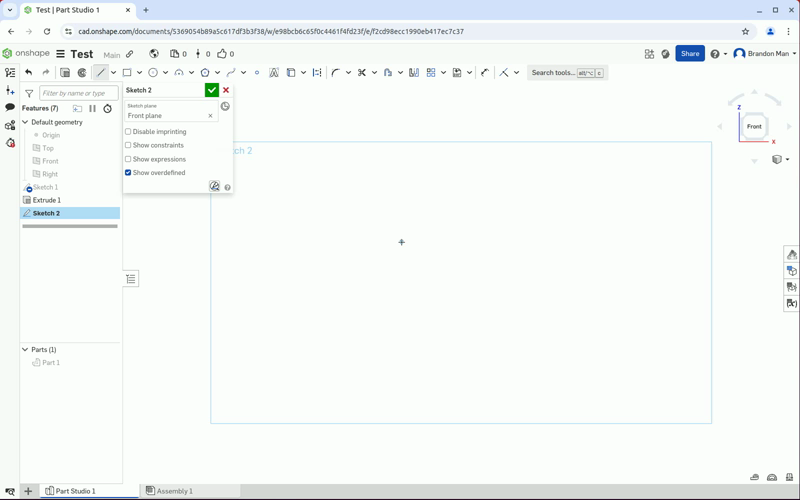
key_down(shift)
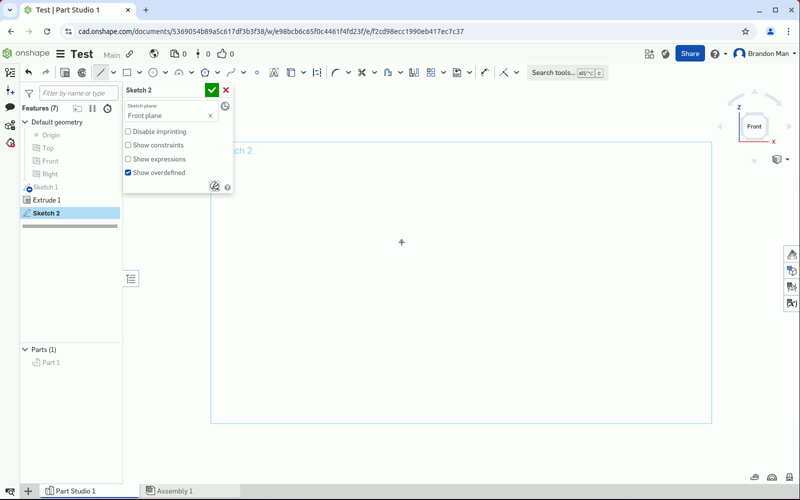
mouse_move(431, 241)
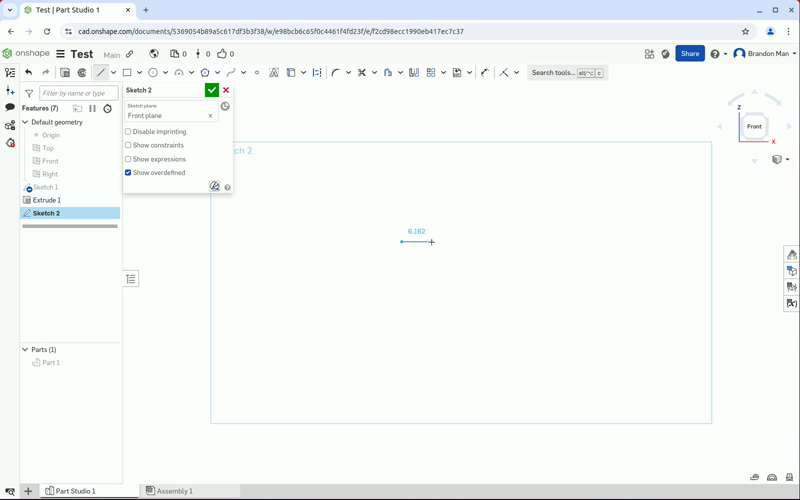
mouse_move(410, 245)
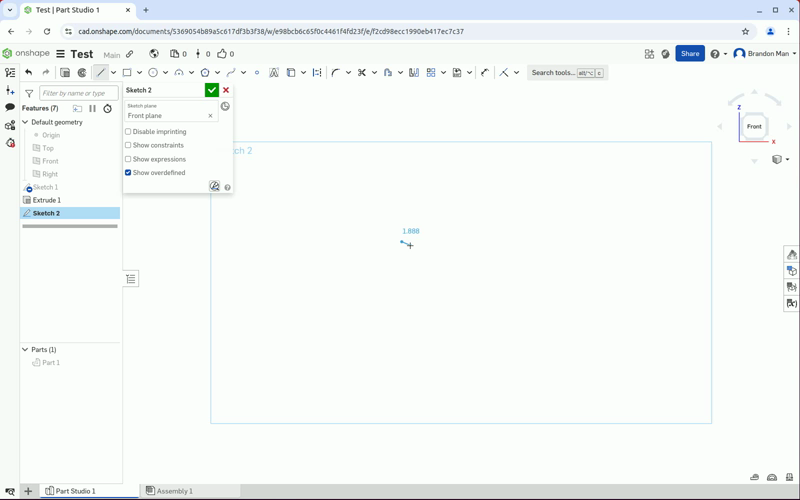
click(410, 245)
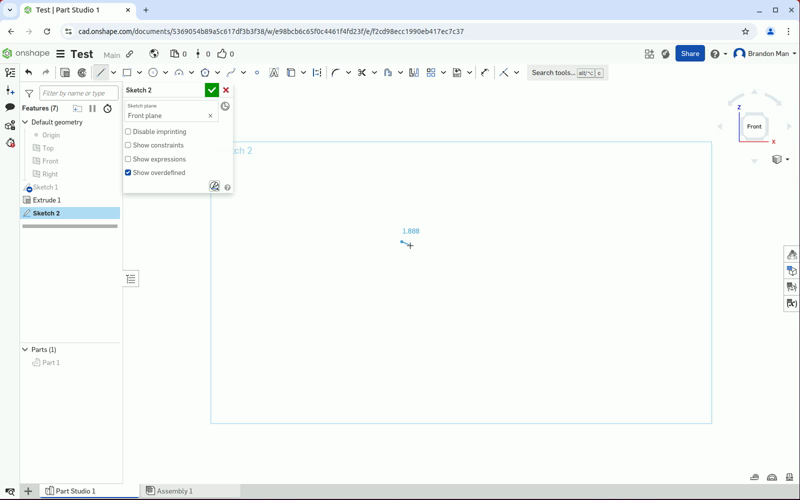
key_up(shift)
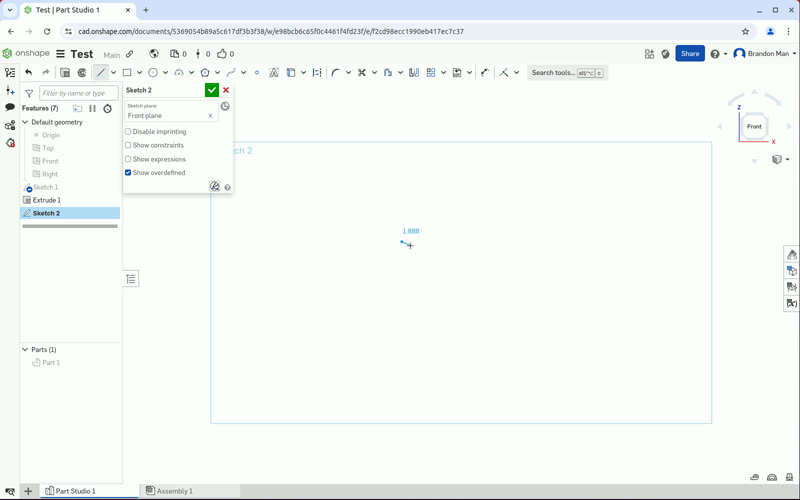
key_down(shift)
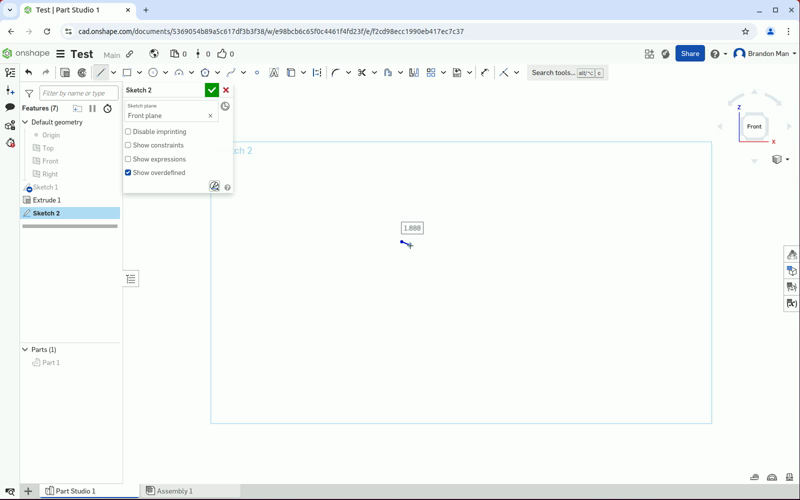
mouse_move(440, 245)
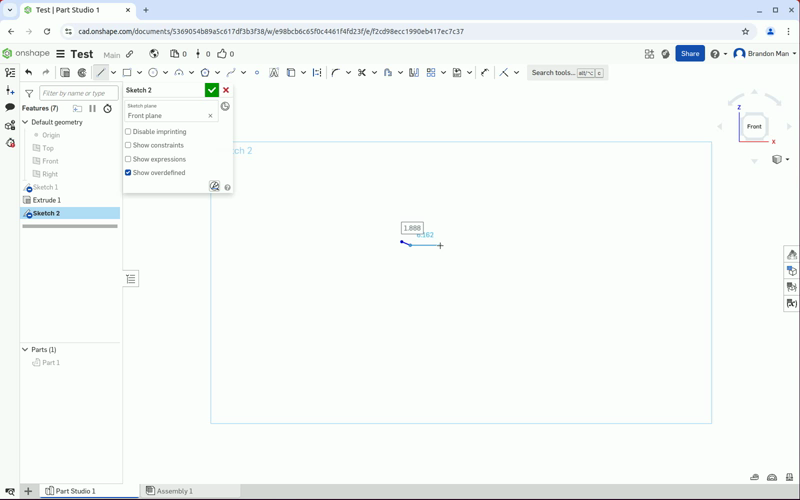
mouse_move(430, 189)
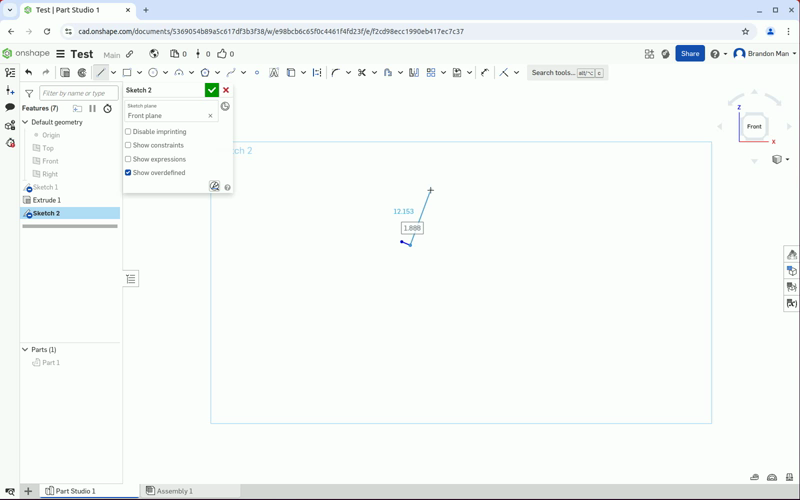
click(430, 189)
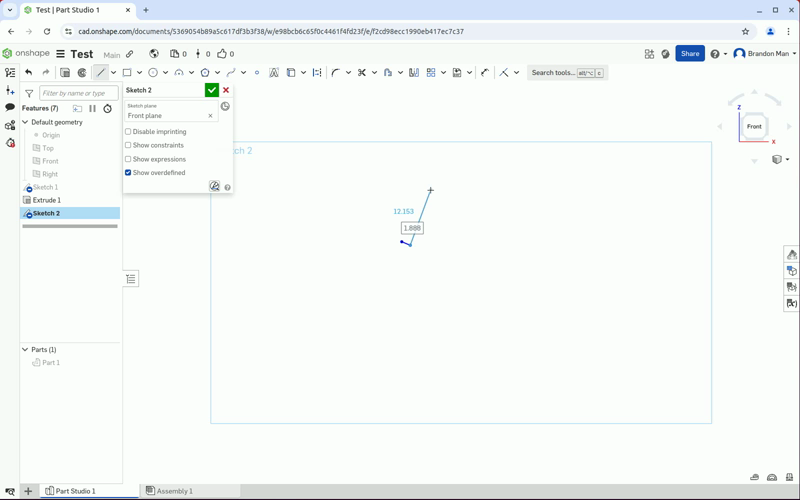
key_up(shift)
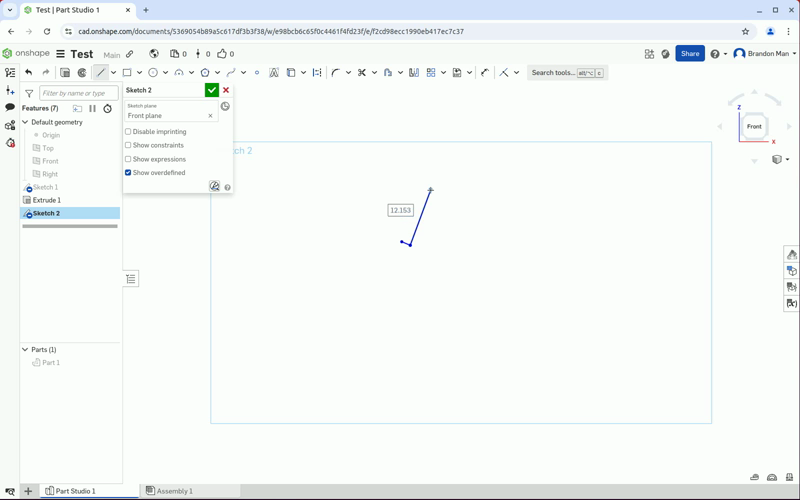
key_down(shift)
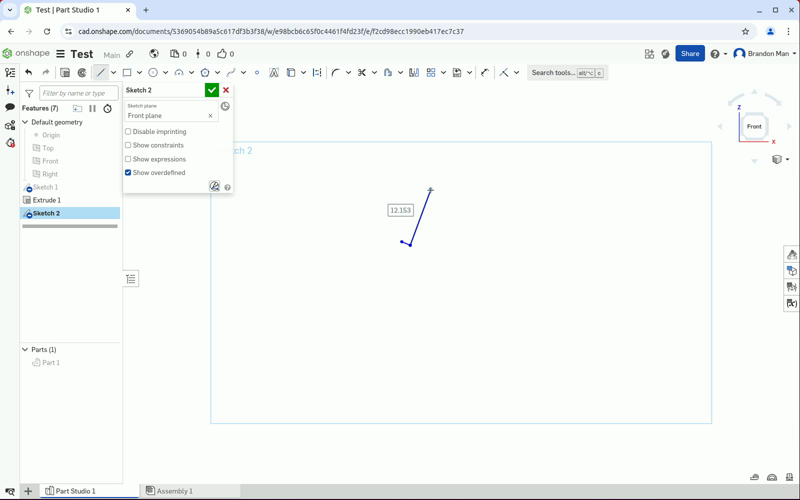
mouse_move(460, 189)
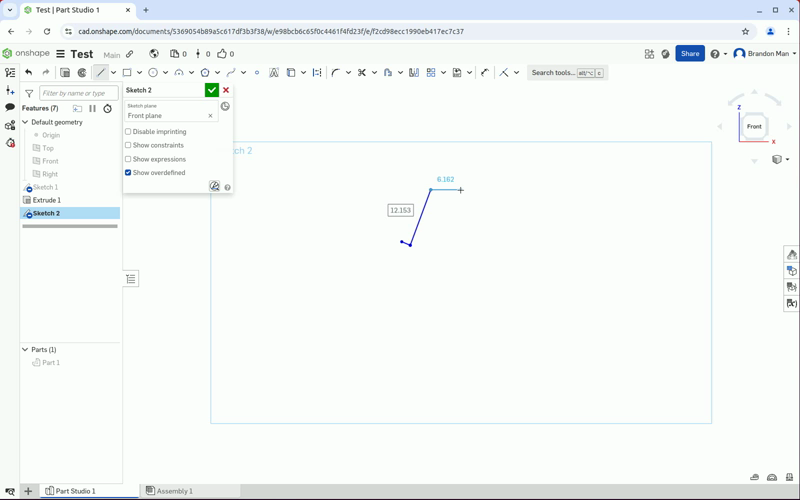
mouse_move(440, 193)
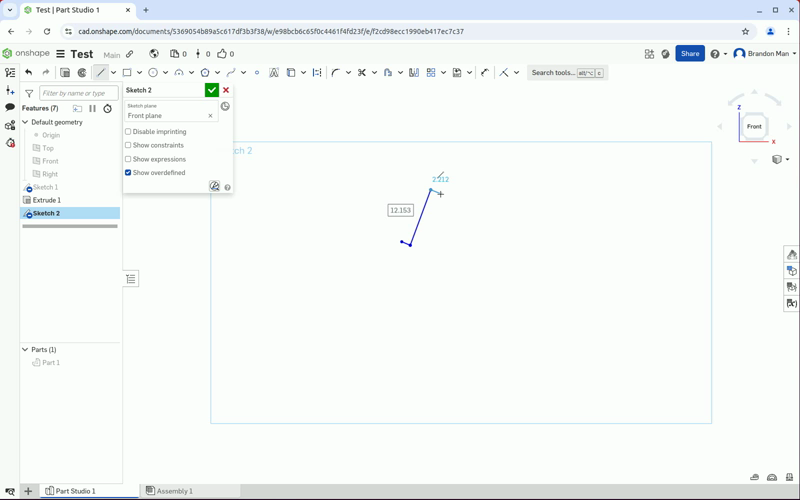
click(440, 193)
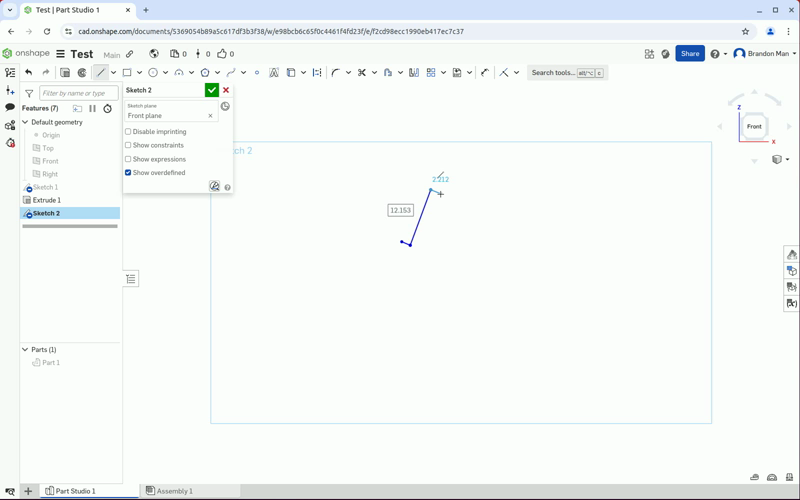
key_up(shift)
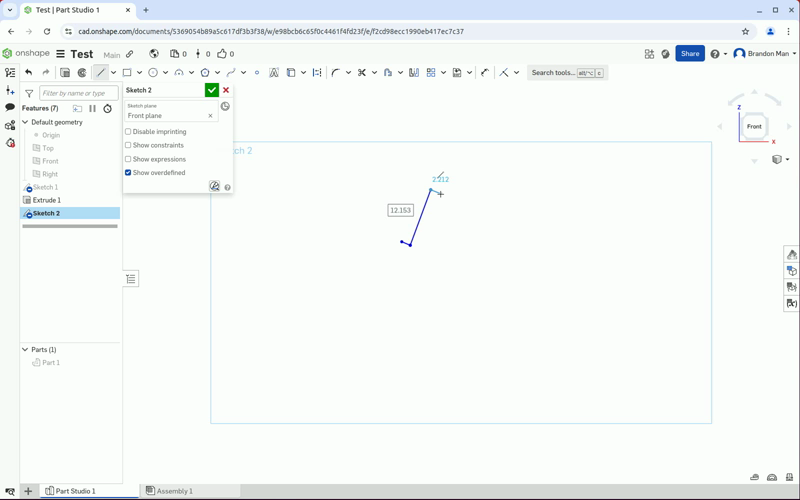
key_down(shift)
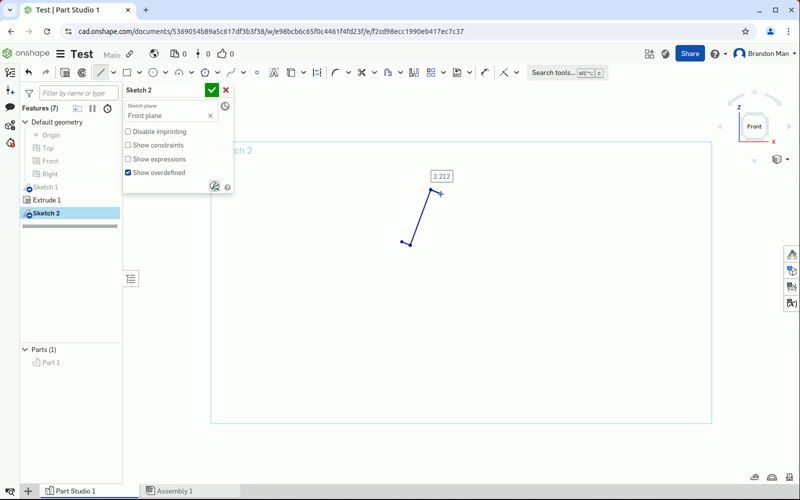
mouse_move(470, 193)
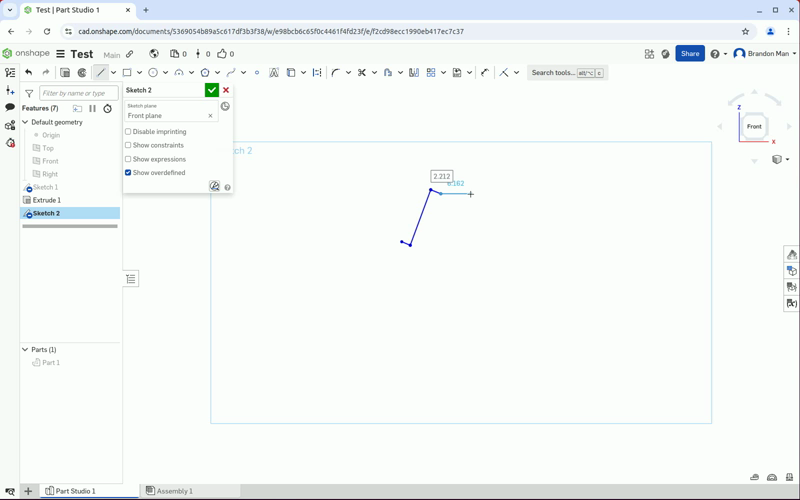
mouse_move(446, 177)
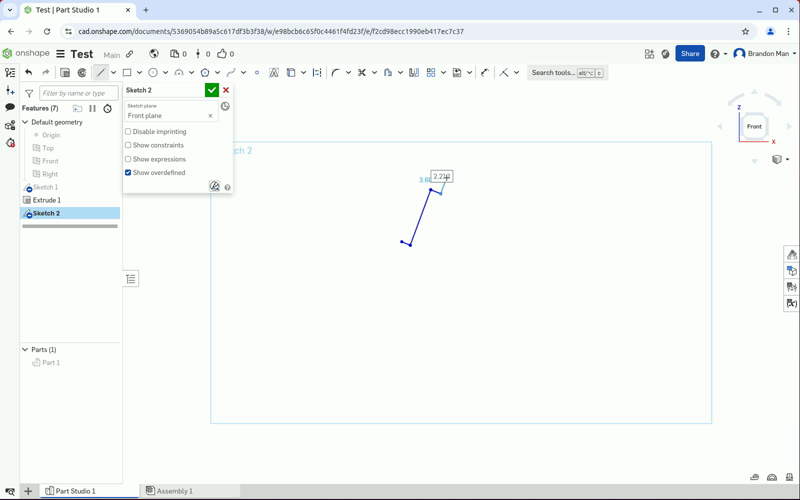
click(446, 177)
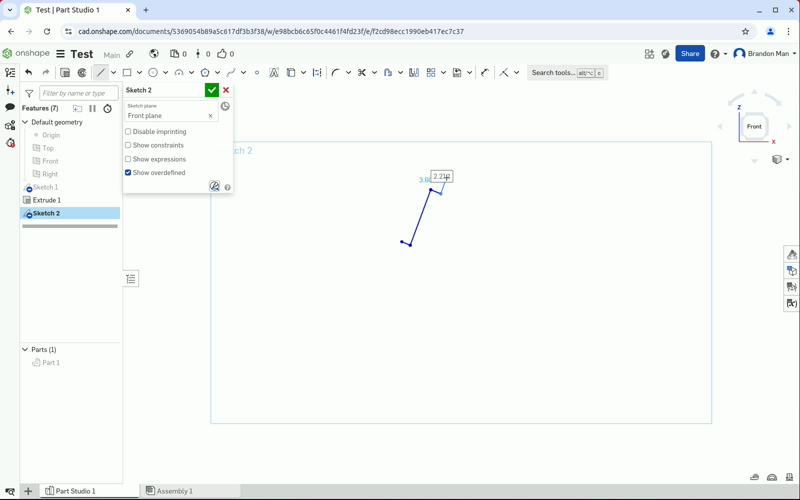
key_up(shift)
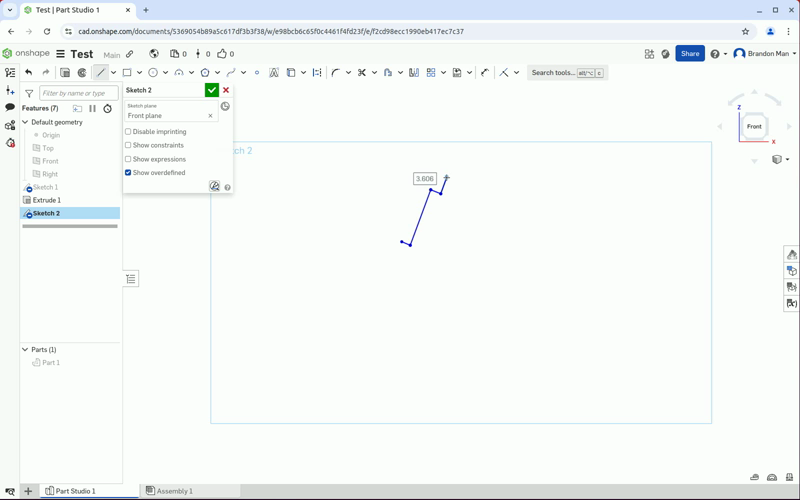
key_down(shift)
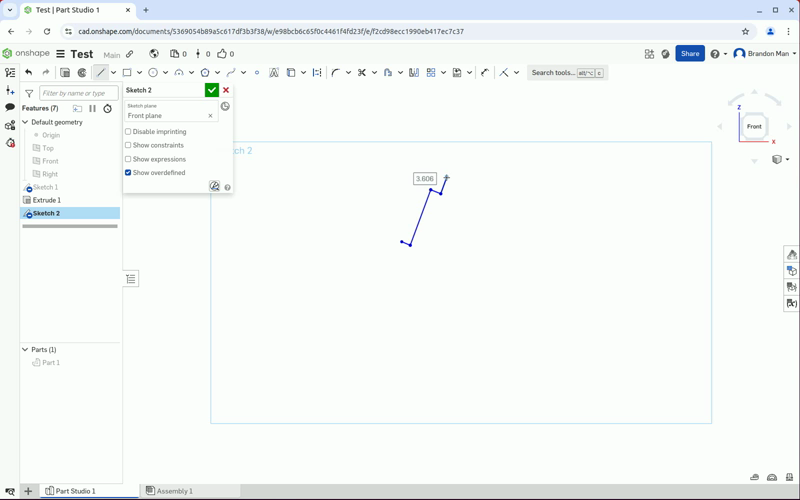
mouse_move(476, 177)
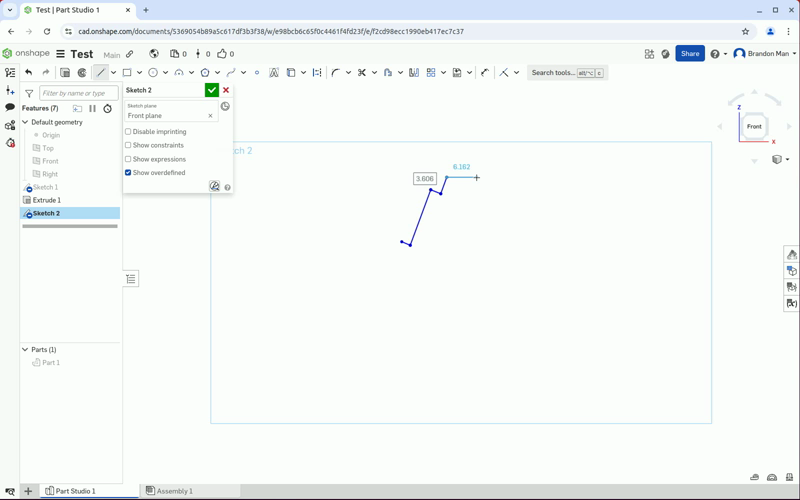
mouse_move(428, 170)
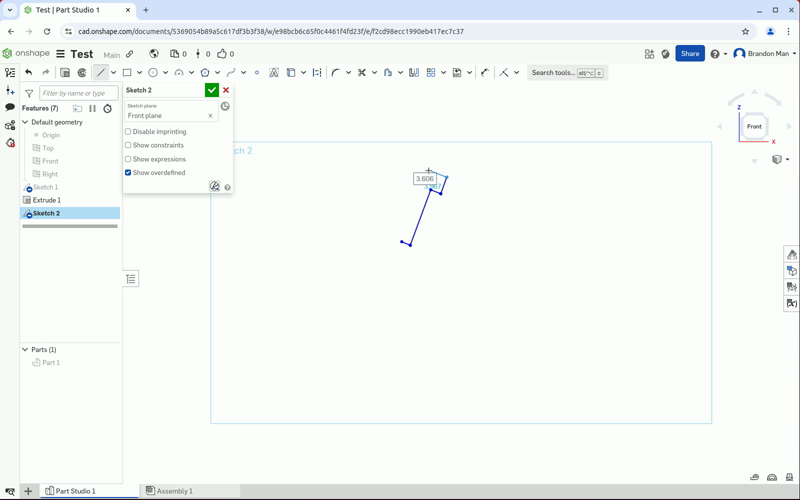
click(428, 170)
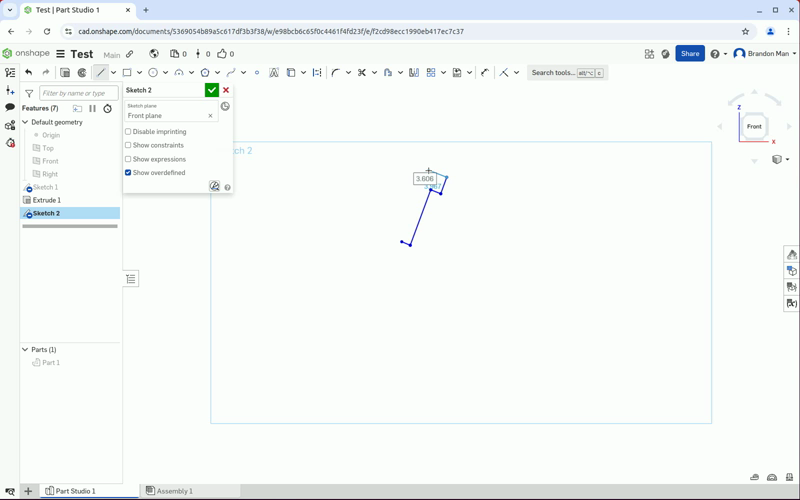
key_up(shift)
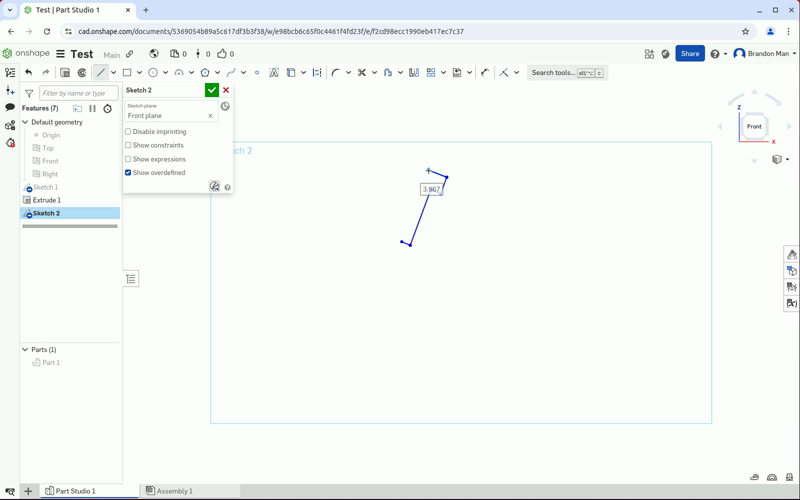
key_down(shift)
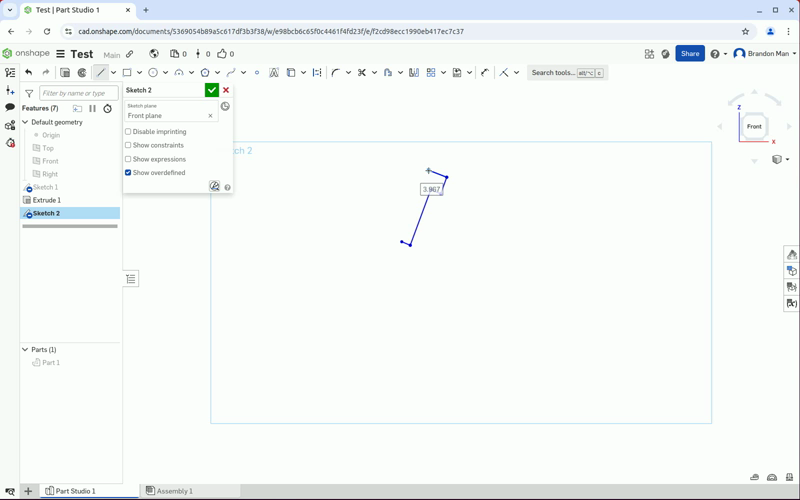
mouse_move(401, 241)
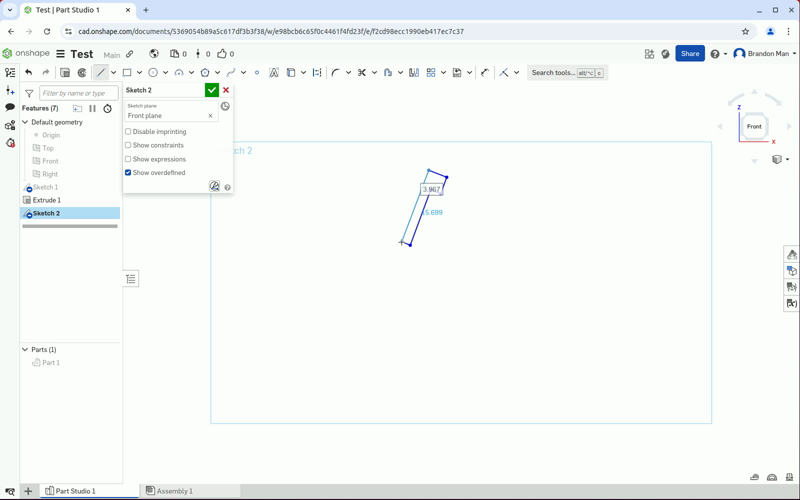
key_up(shift)
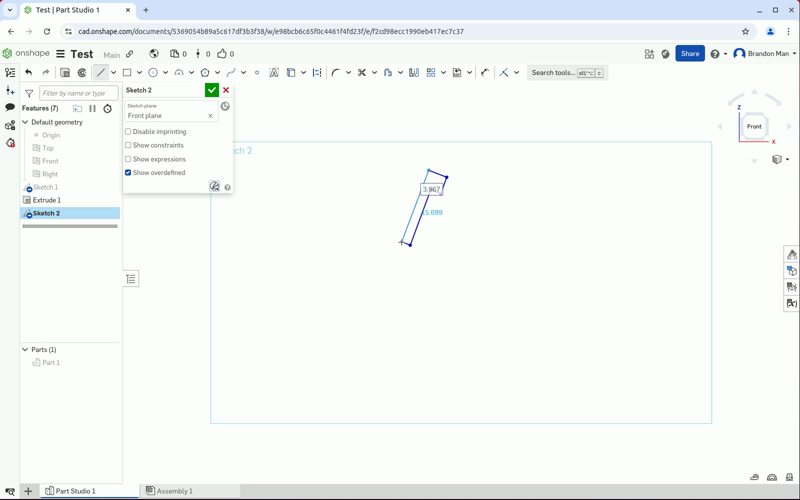
click(401, 241)
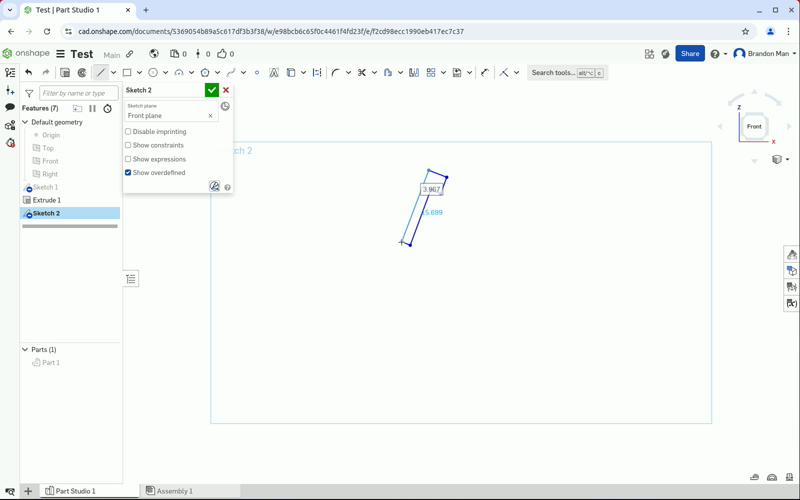
key(esc)
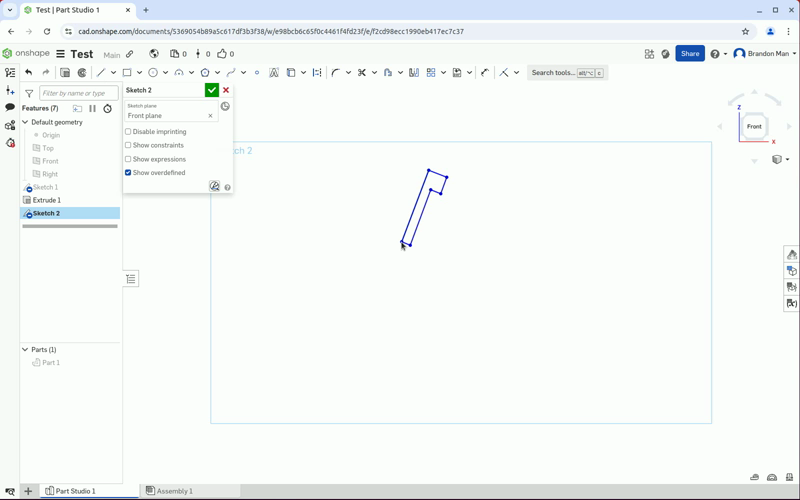
mouse_move(421, 196)
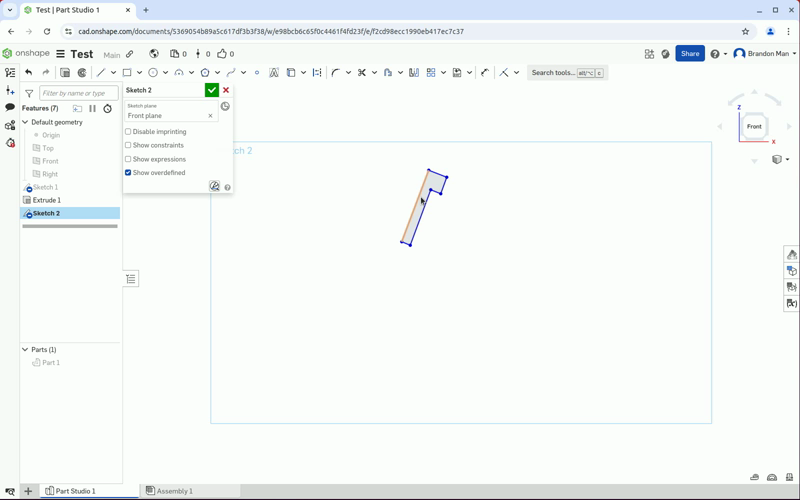
scroll(6)
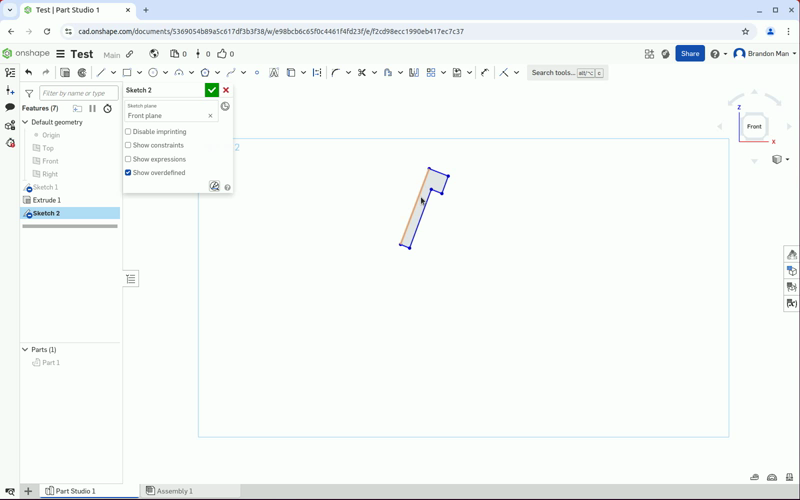
scroll(6)
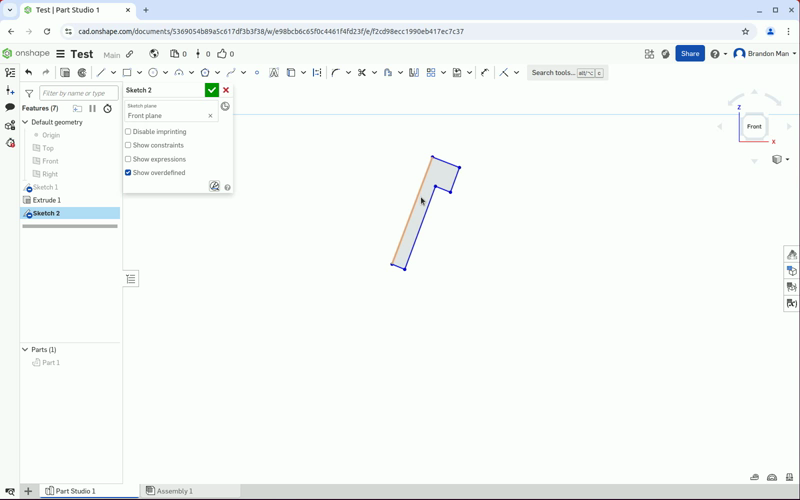
scroll(6)
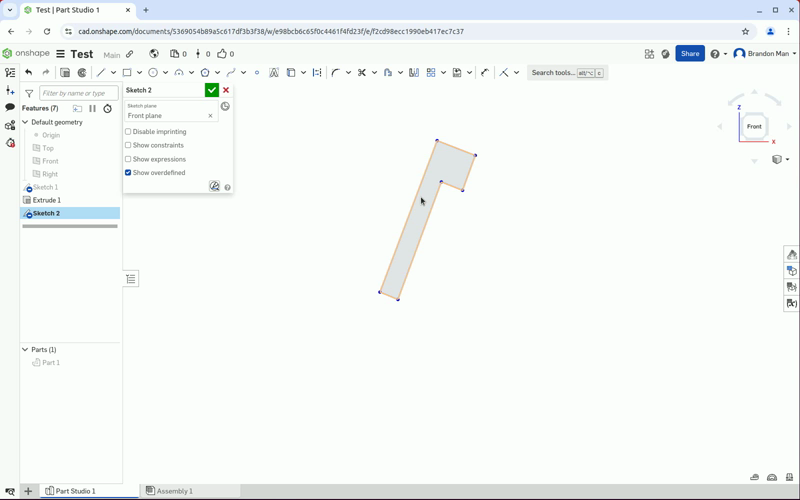
scroll(6)
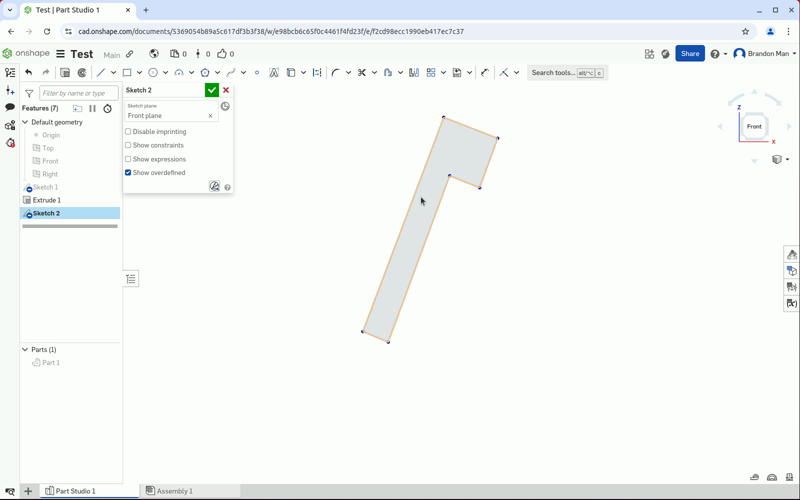
scroll(6)
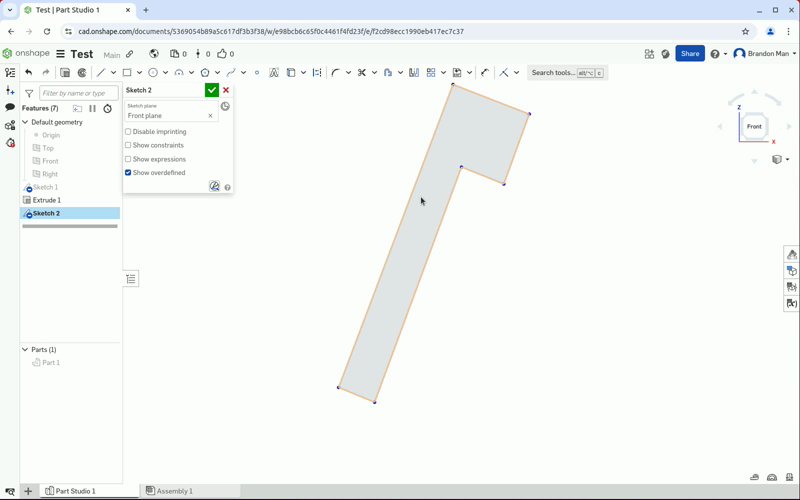
scroll(6)
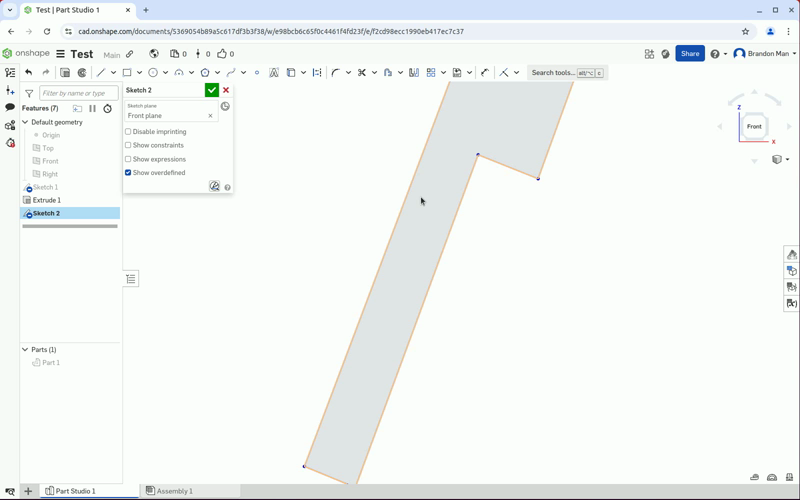
scroll(6)
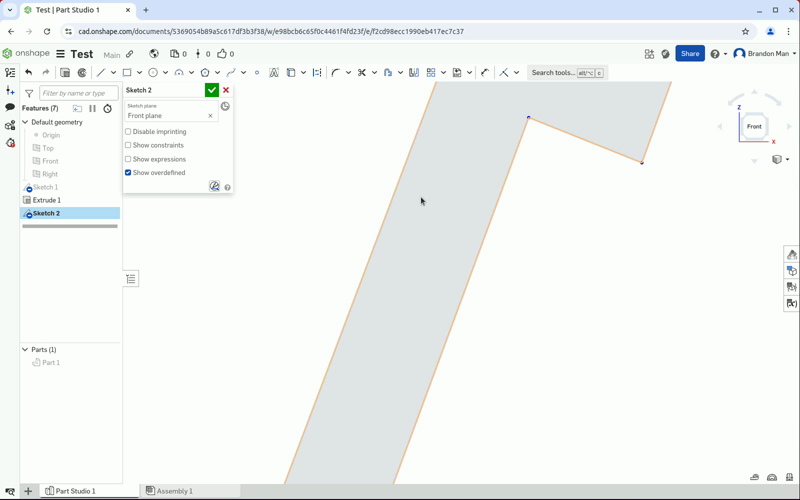
click(421, 196)
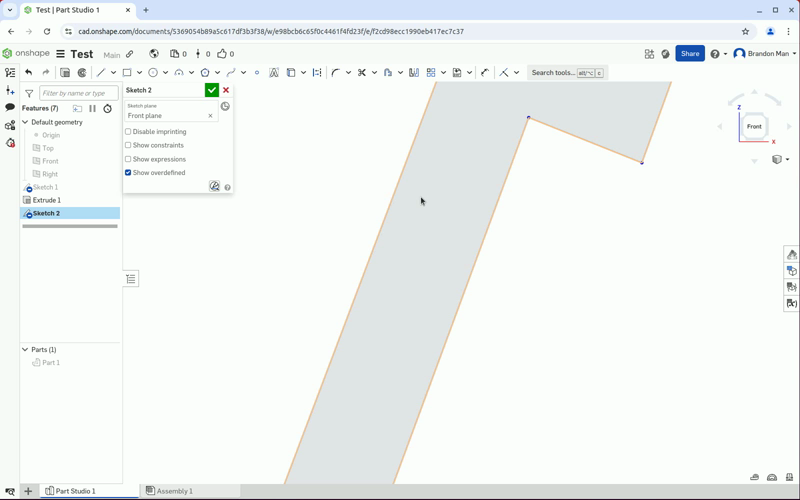
scroll(-6)
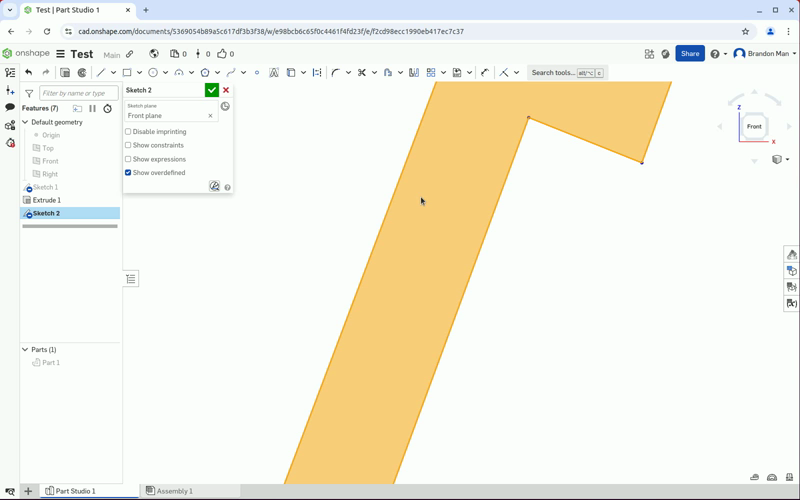
scroll(-6)
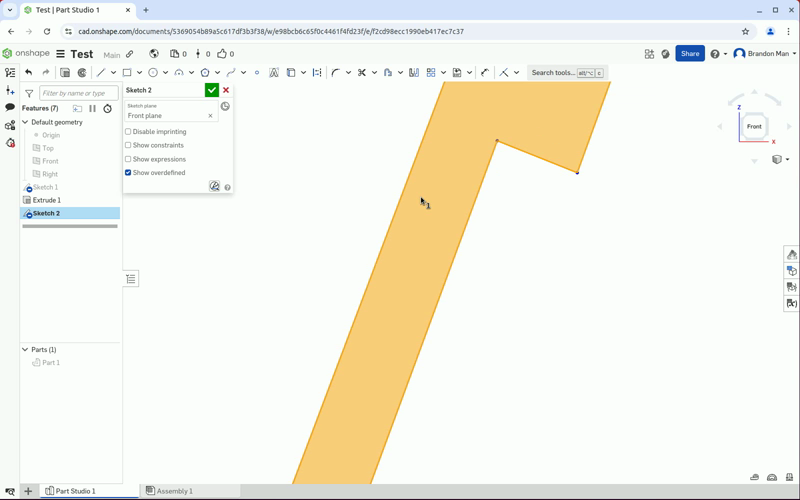
scroll(-6)
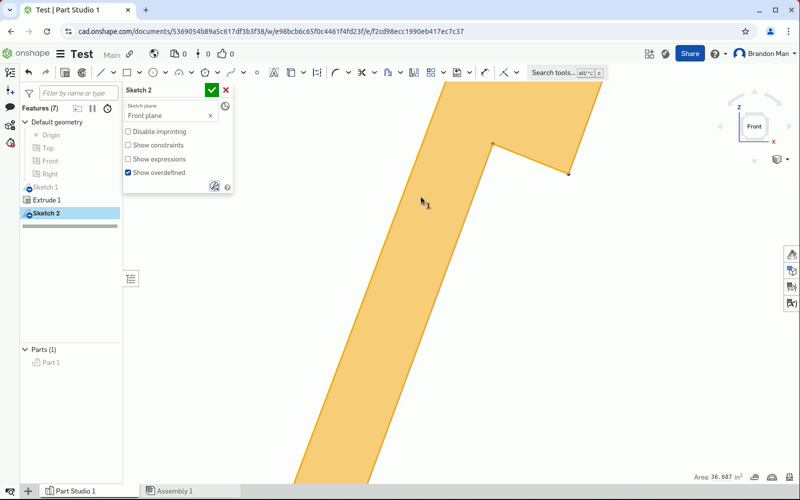
scroll(-6)
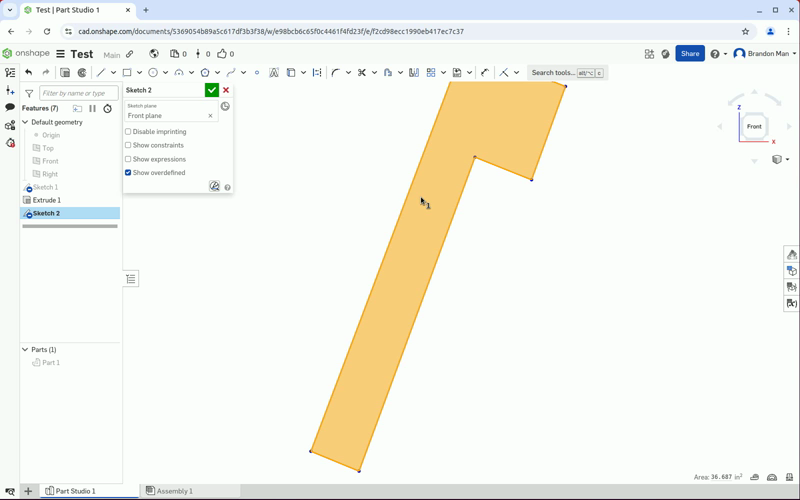
scroll(-6)
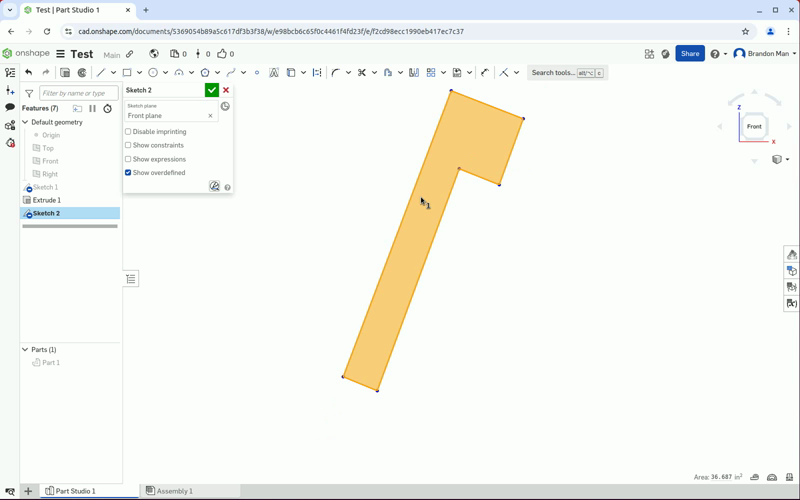
scroll(-6)
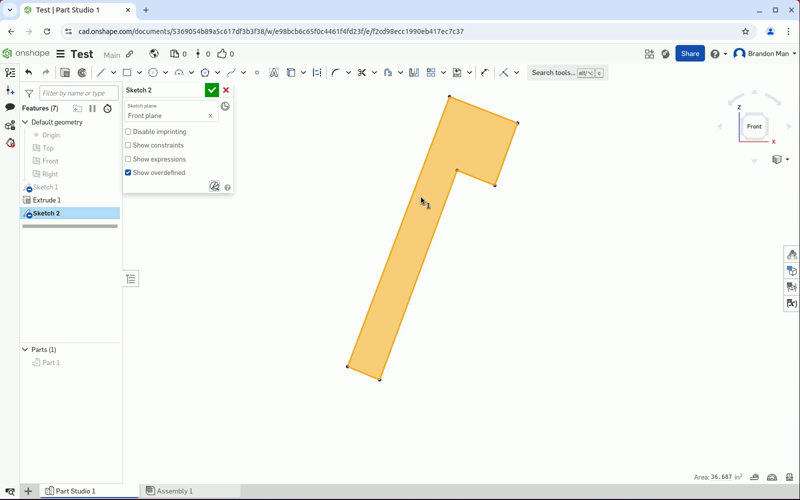
scroll(-6)
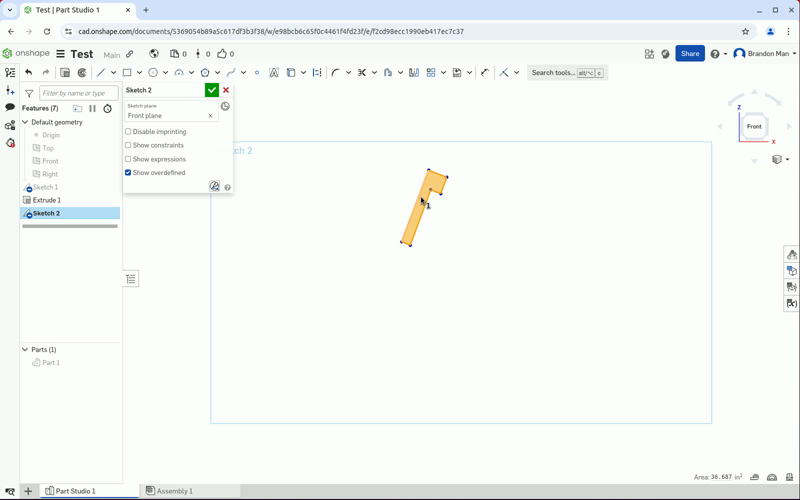
mouse_move(73, 352)
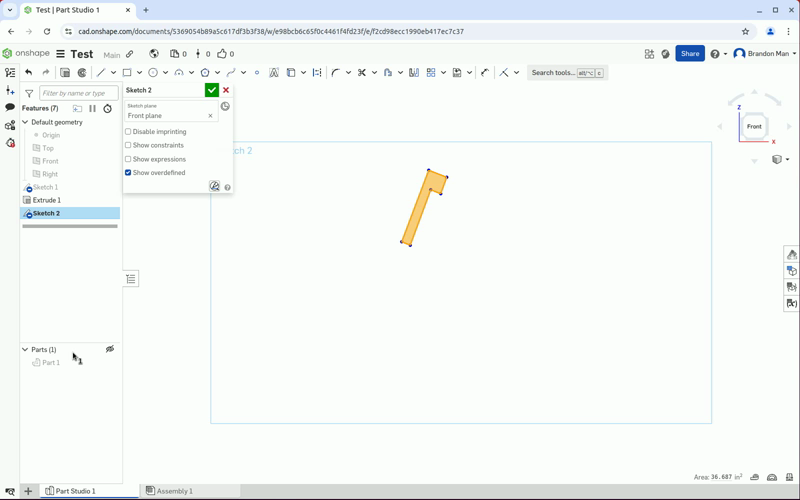
key(shift+y)
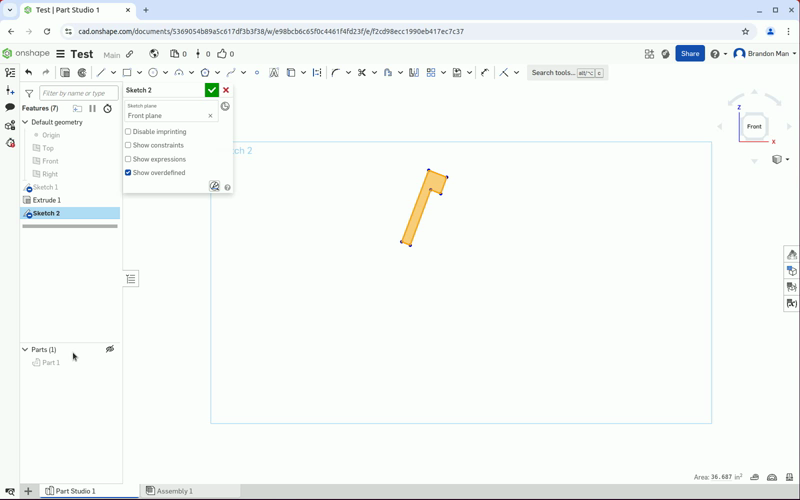
key(shift+e)
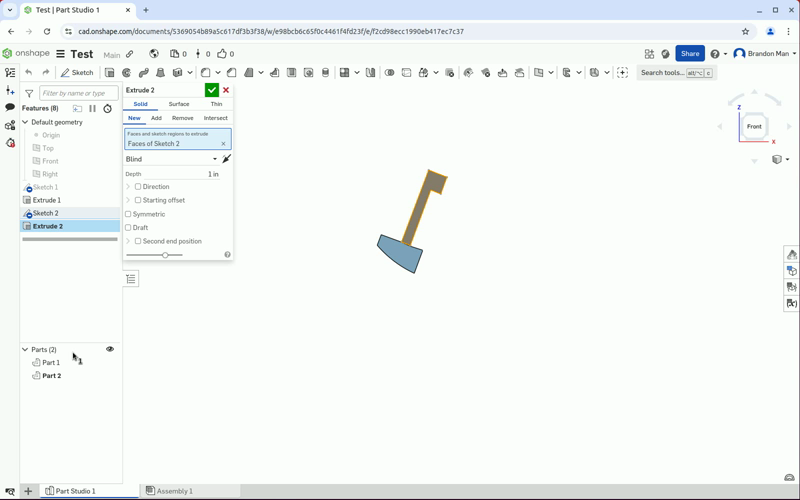
mouse_move(143, 106)
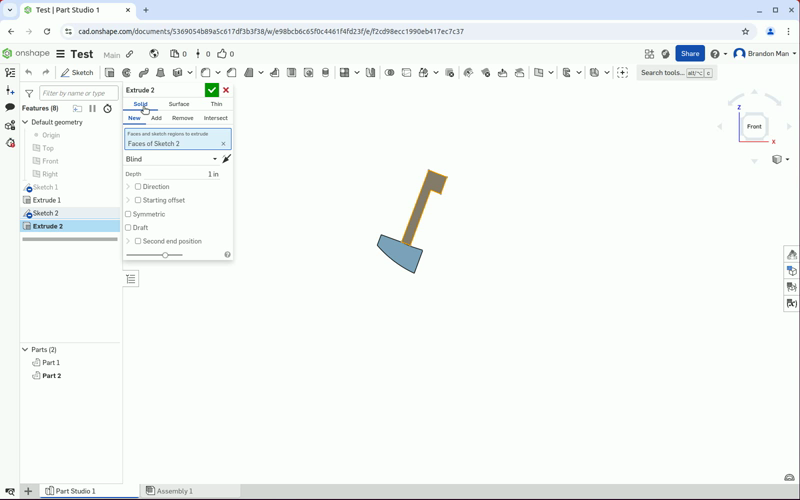
click(143, 106)
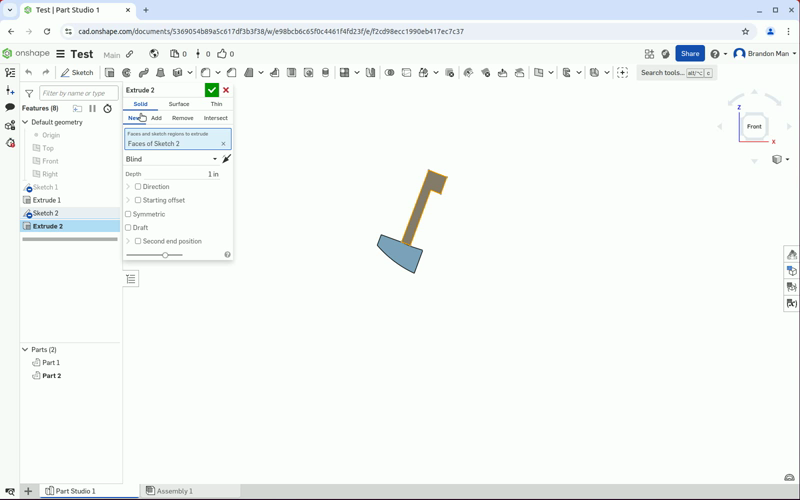
mouse_move(137, 120)
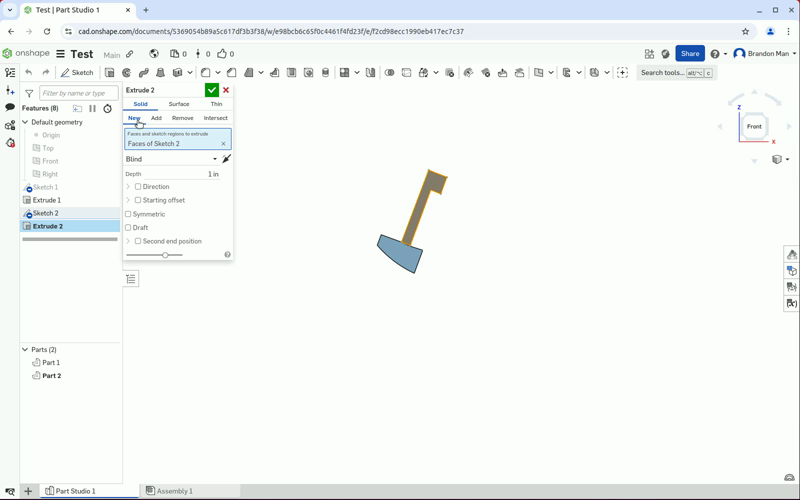
click(137, 120)
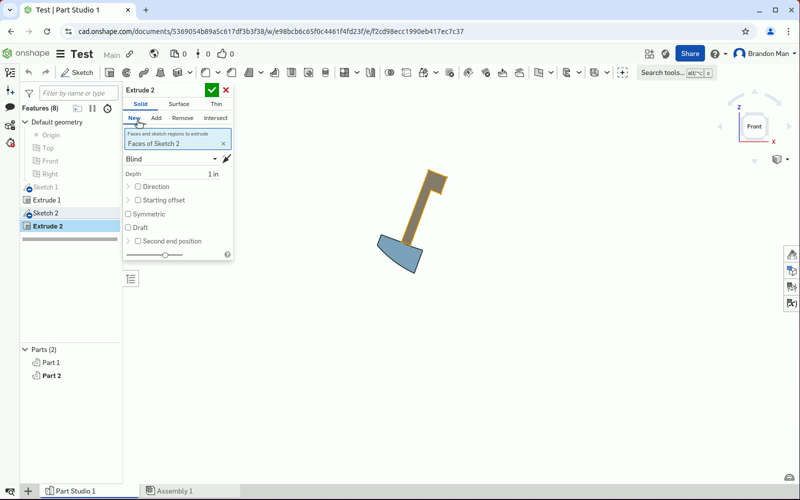
key(tab, 4)
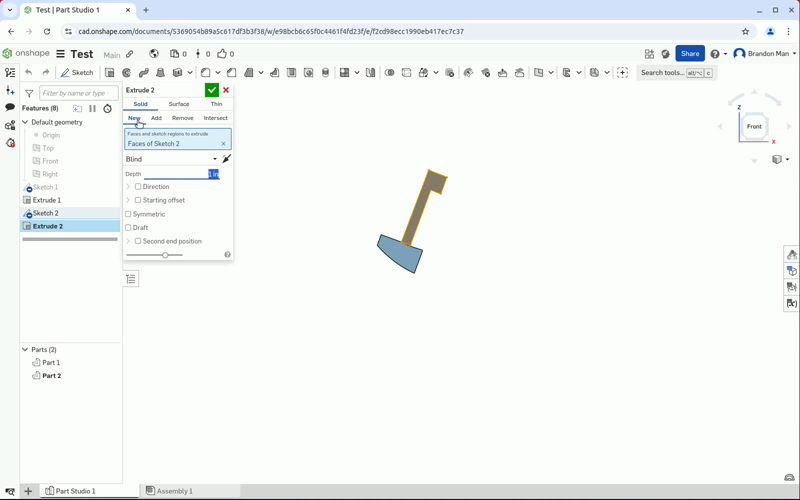
text(4.574)
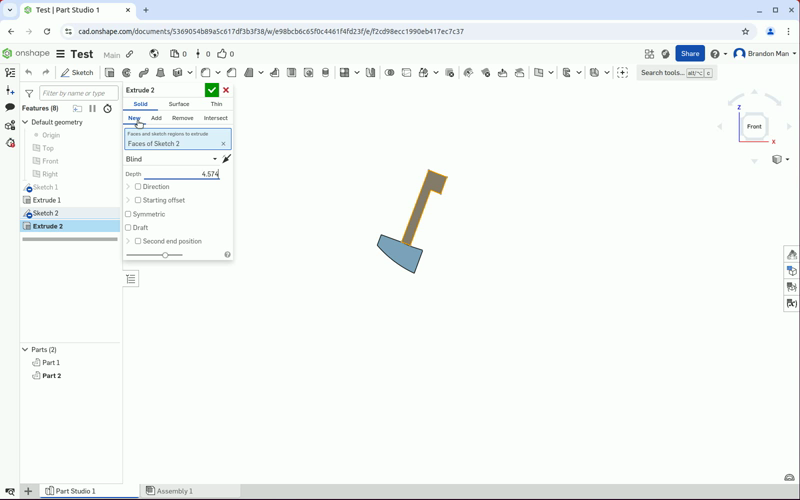
key(enter)
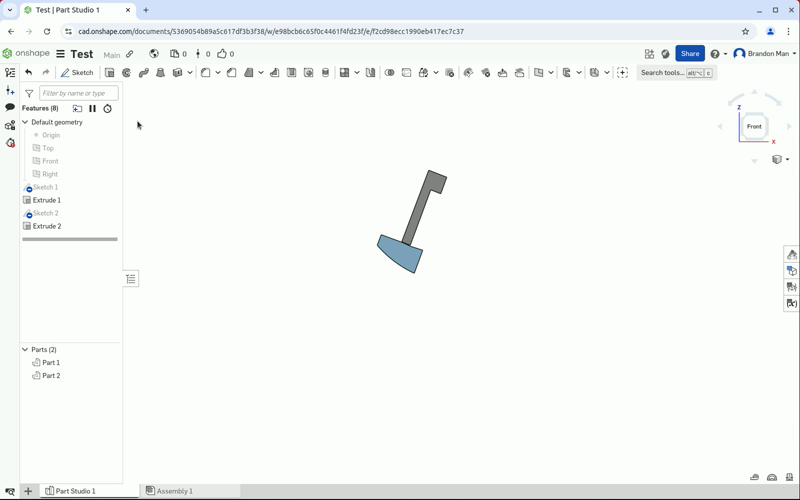
key(shift+h)
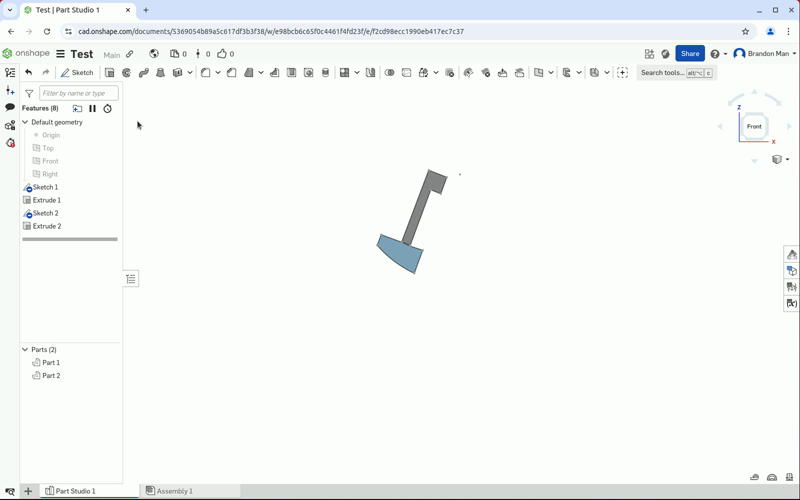
key(shift+h)
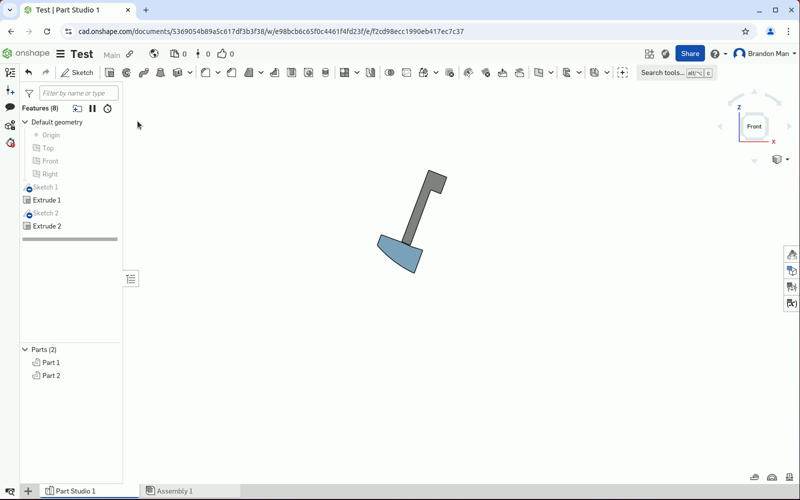
mouse_move(73, 189)
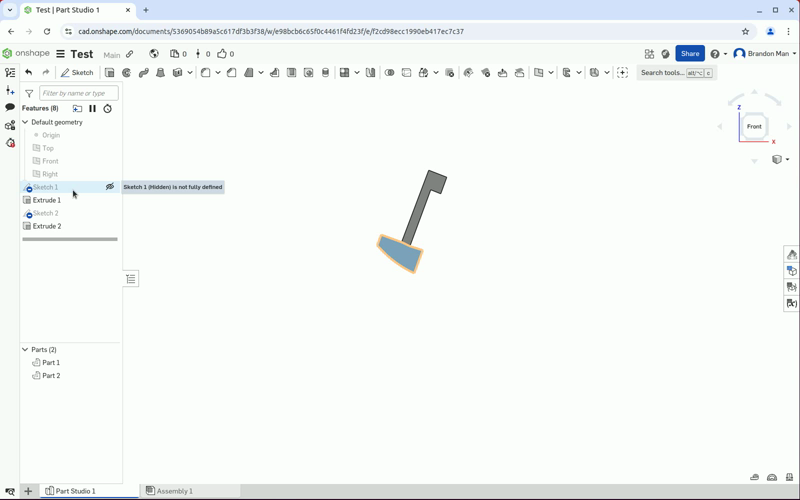
click(73, 189)
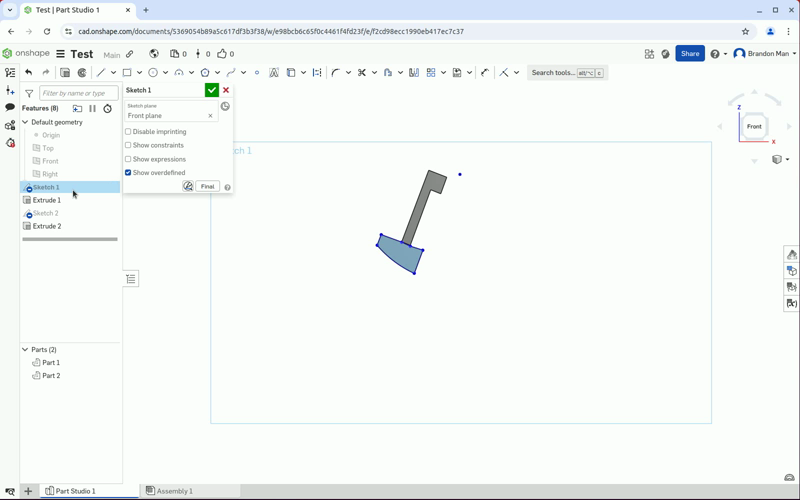
mouse_move(229, 92)
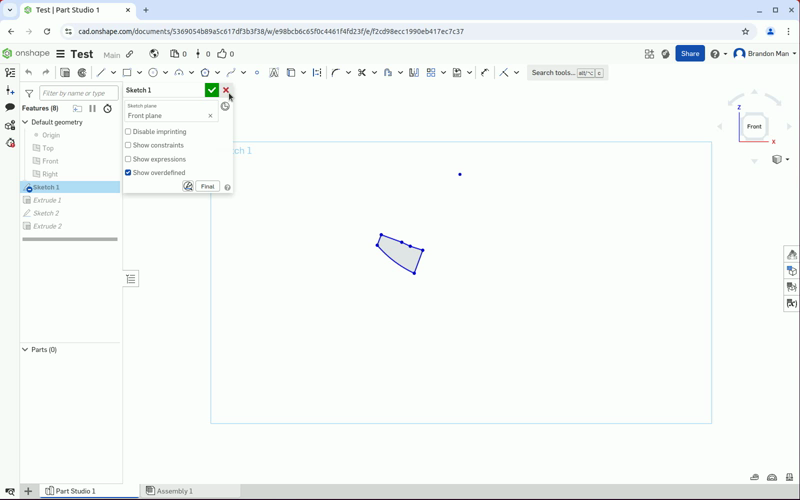
click(229, 92)
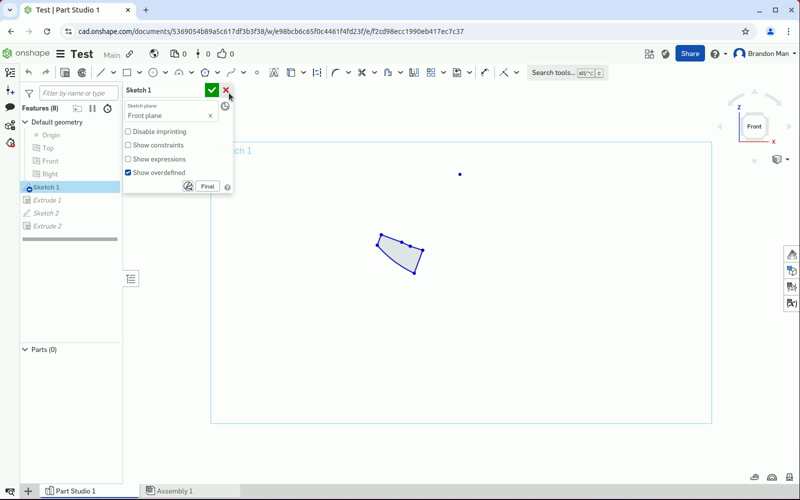
key(shift+s)
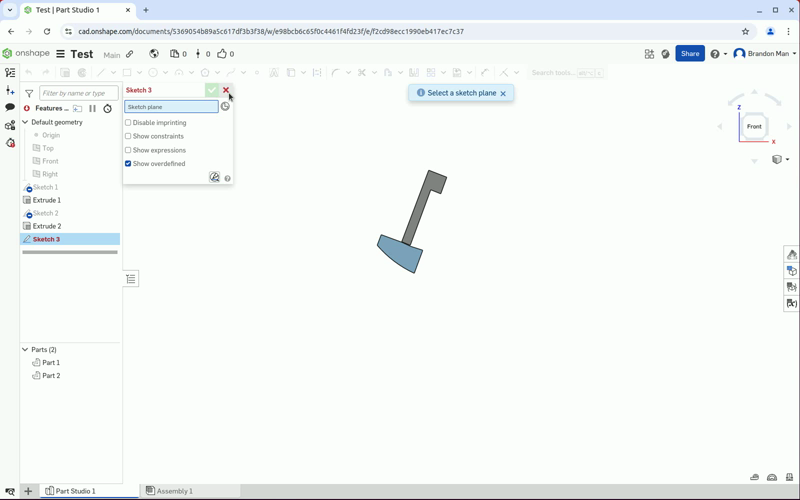
mouse_move(73, 163)
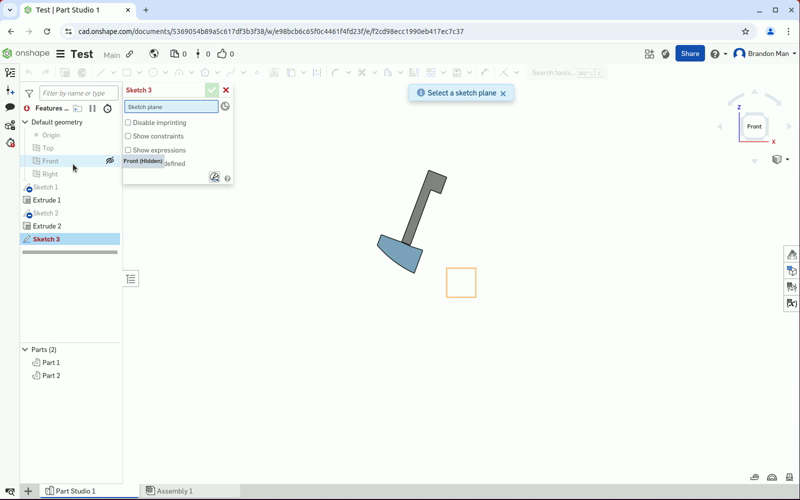
click(73, 163)
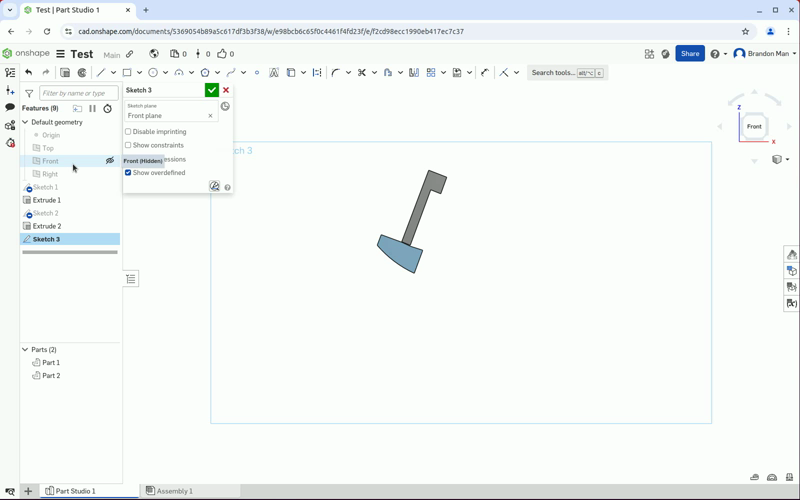
mouse_move(73, 352)
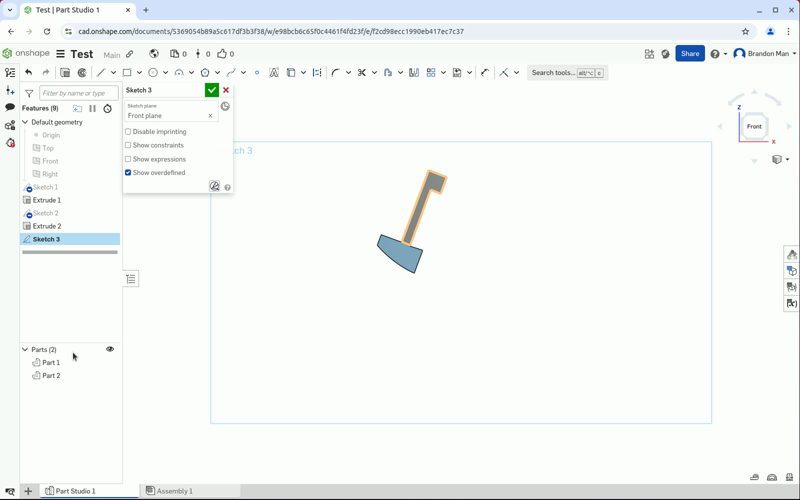
key(y)
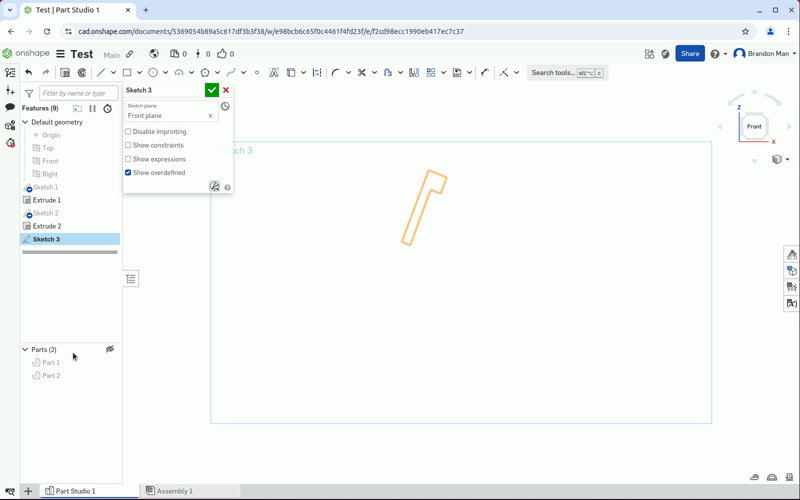
key(l)
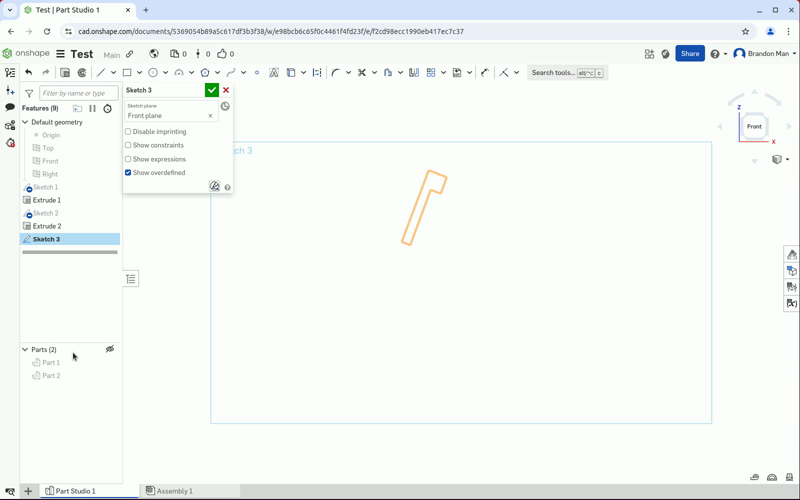
key_down(shift)
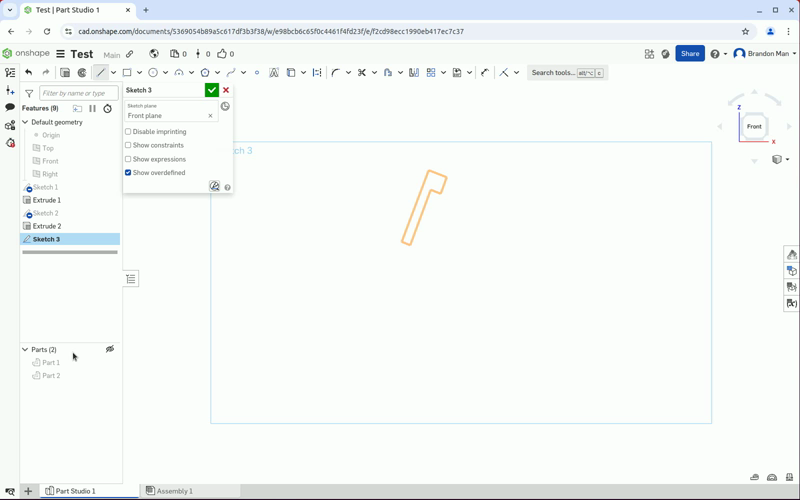
mouse_move(452, 260)
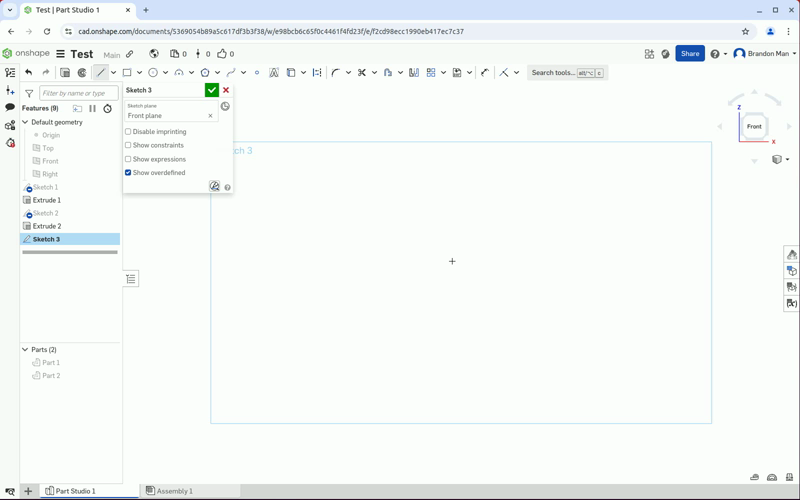
click(452, 260)
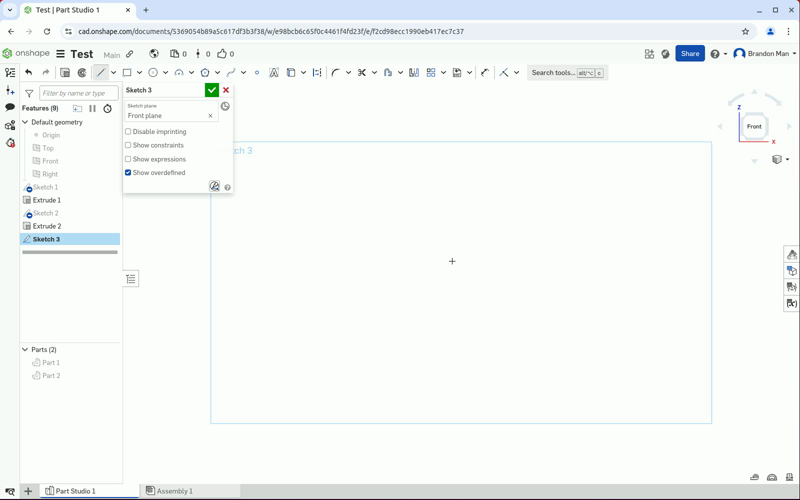
key_up(shift)
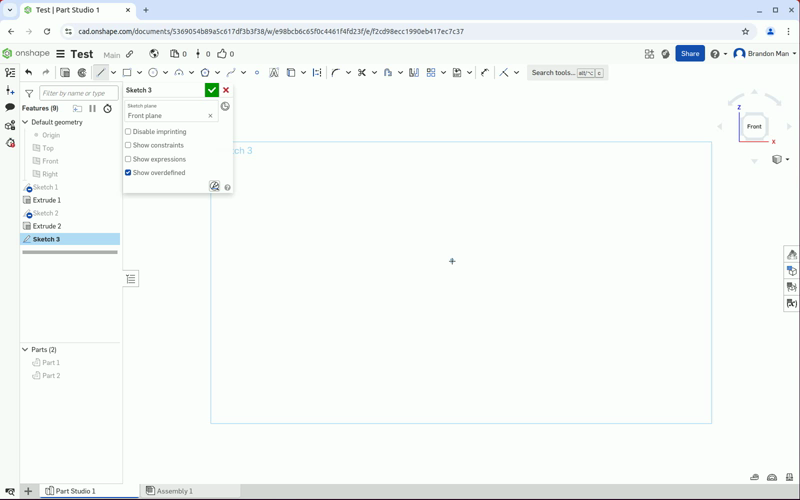
key_down(shift)
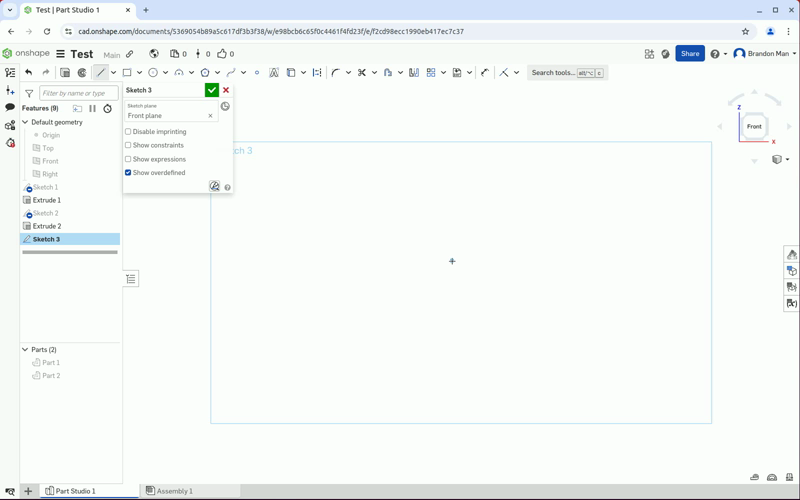
mouse_move(482, 260)
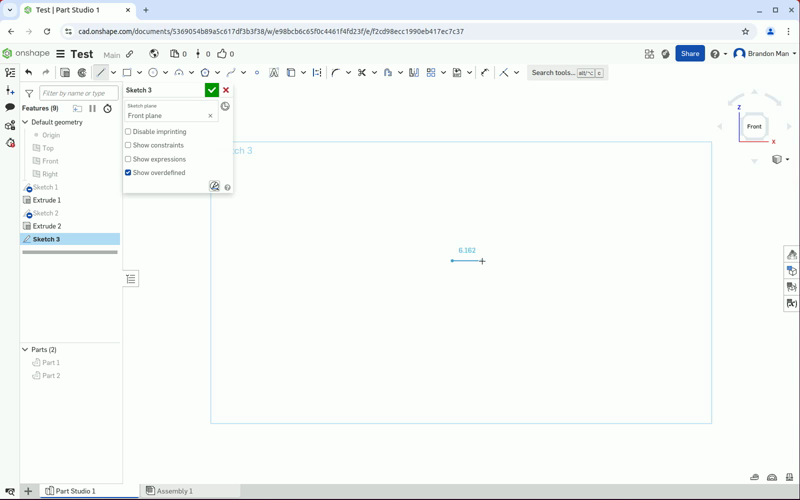
mouse_move(461, 264)
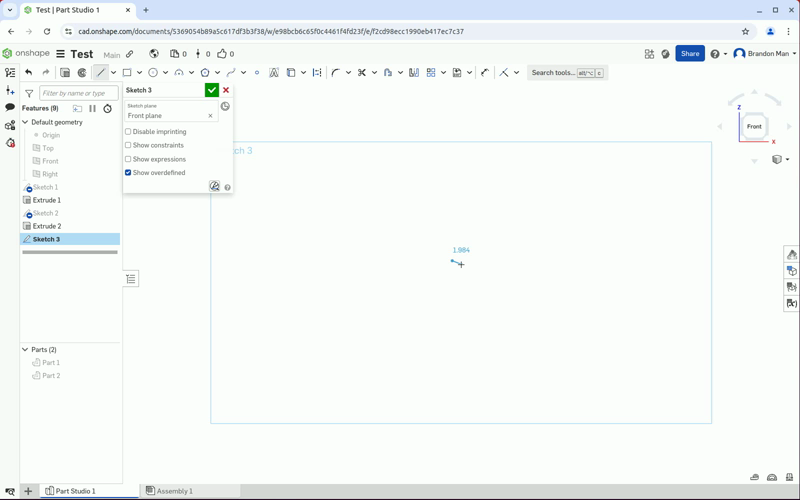
click(461, 264)
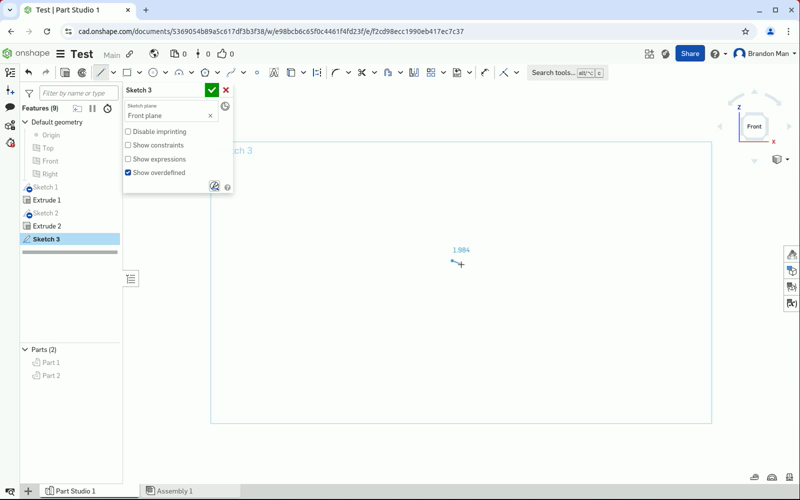
key_up(shift)
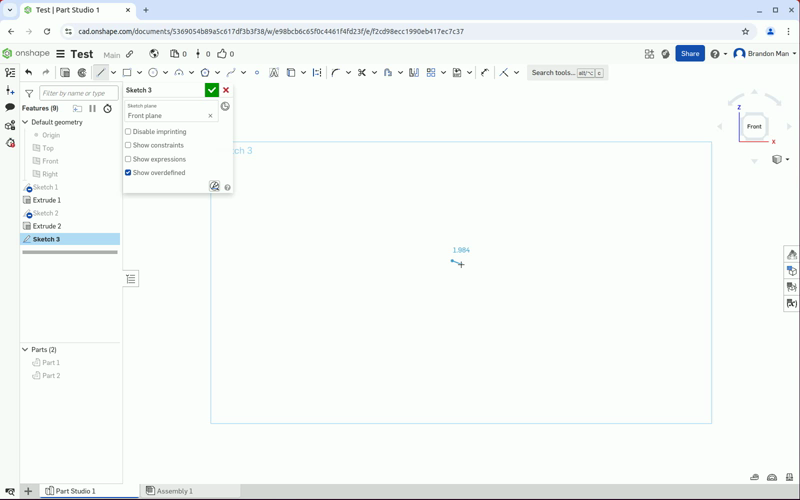
key_down(shift)
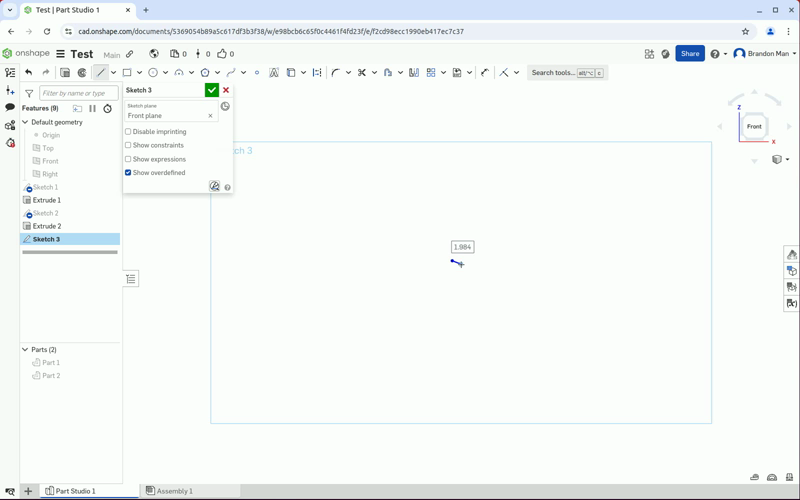
mouse_move(487, 191)
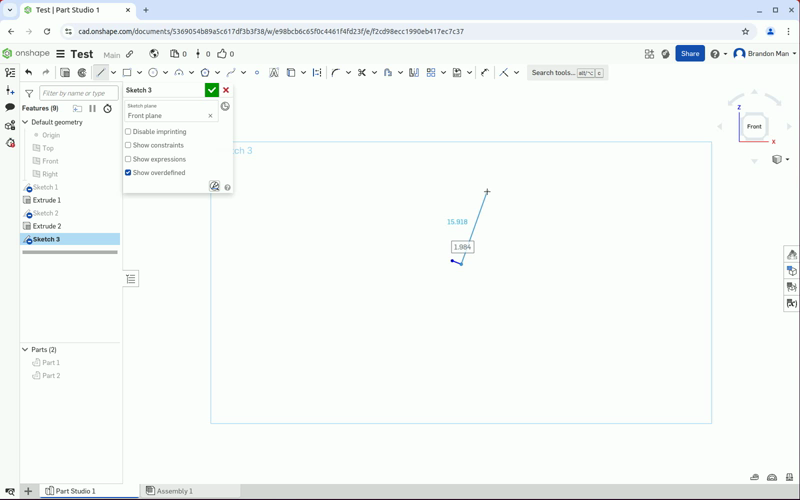
click(487, 191)
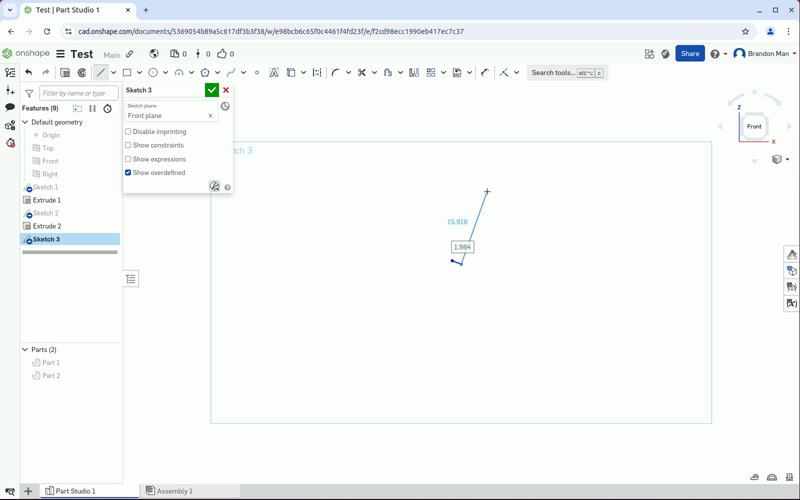
key_up(shift)
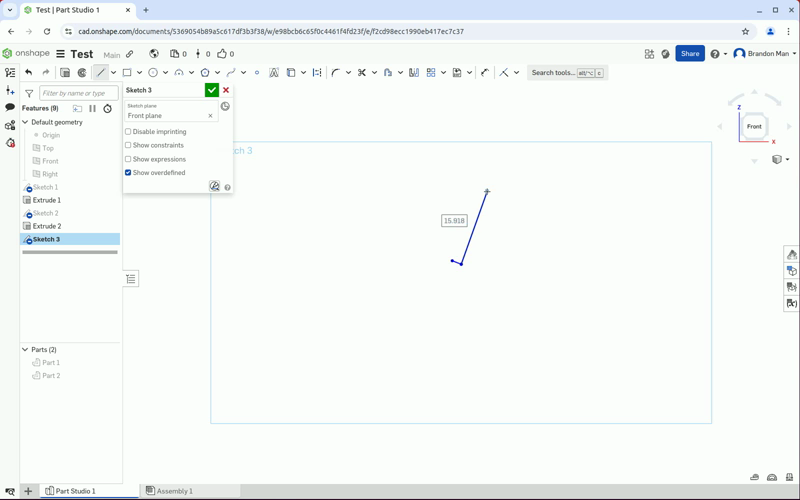
key_down(shift)
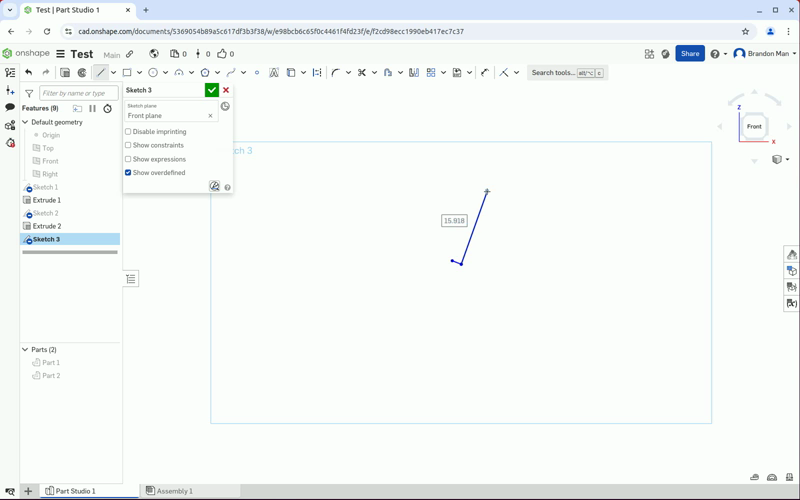
mouse_move(517, 191)
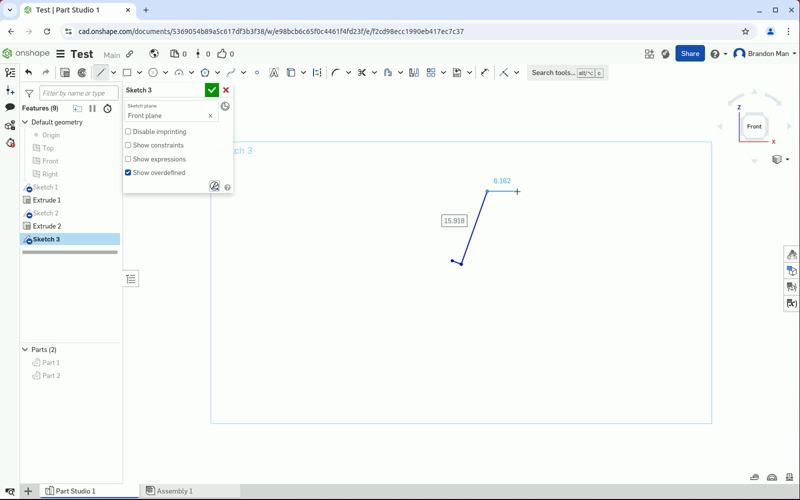
mouse_move(468, 184)
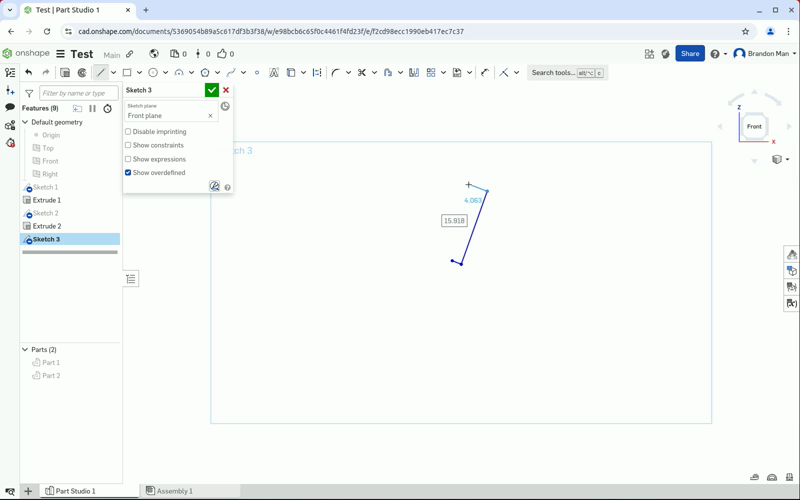
click(468, 184)
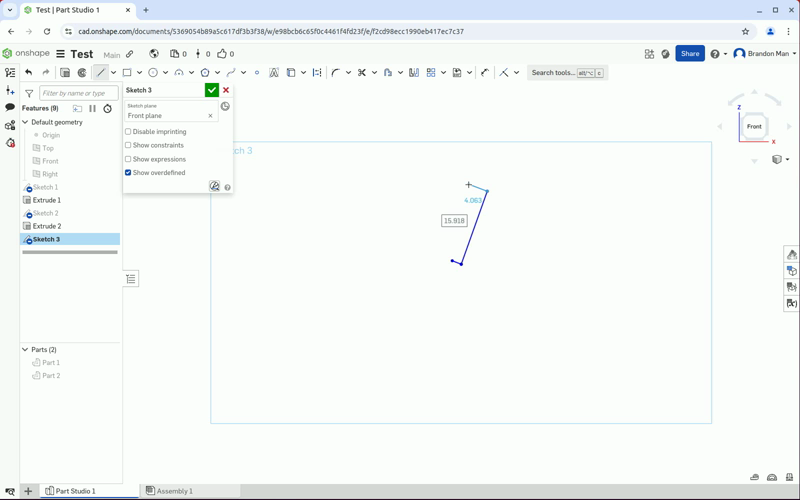
key_up(shift)
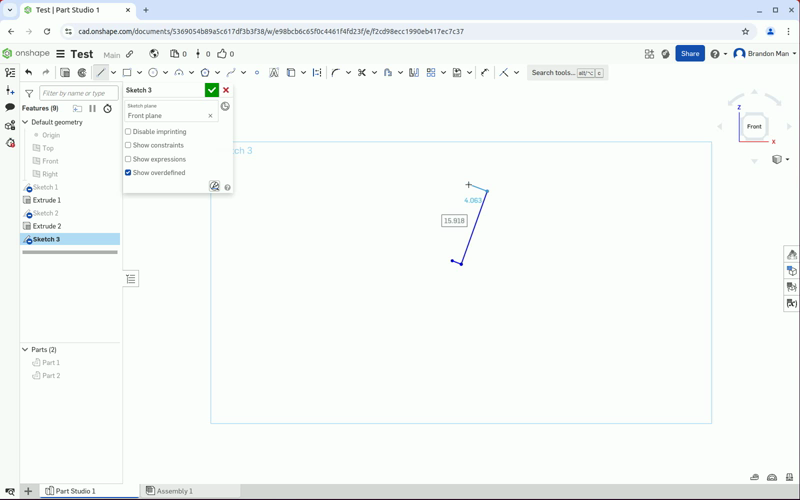
key_down(shift)
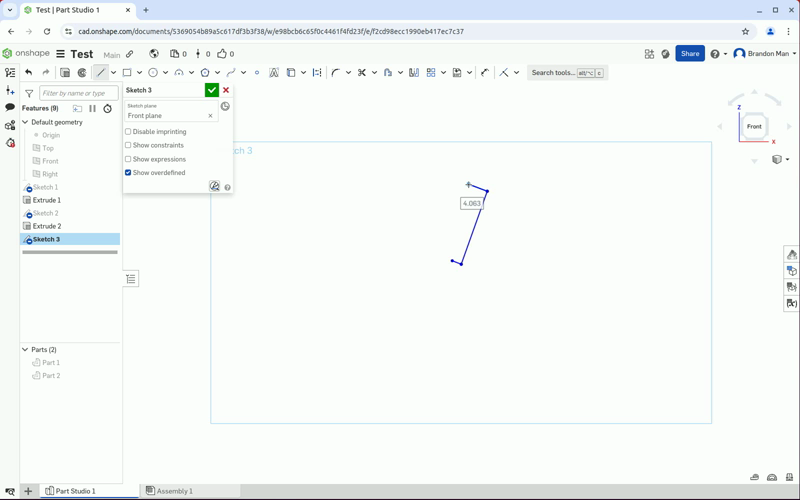
mouse_move(498, 184)
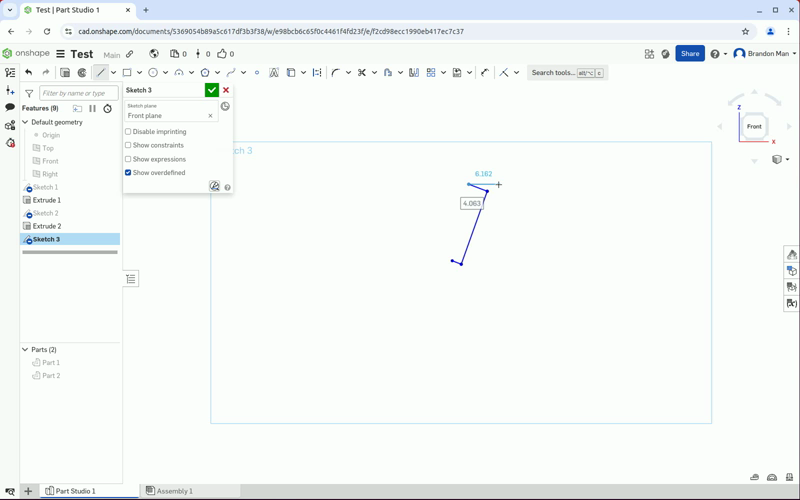
mouse_move(462, 201)
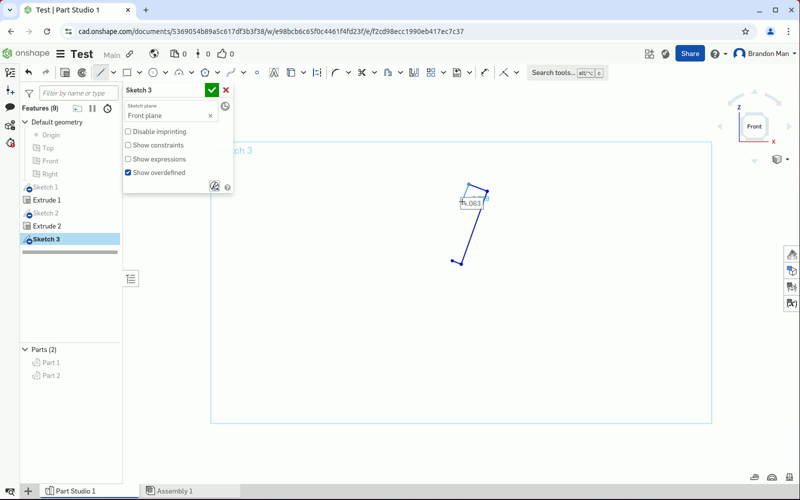
click(462, 201)
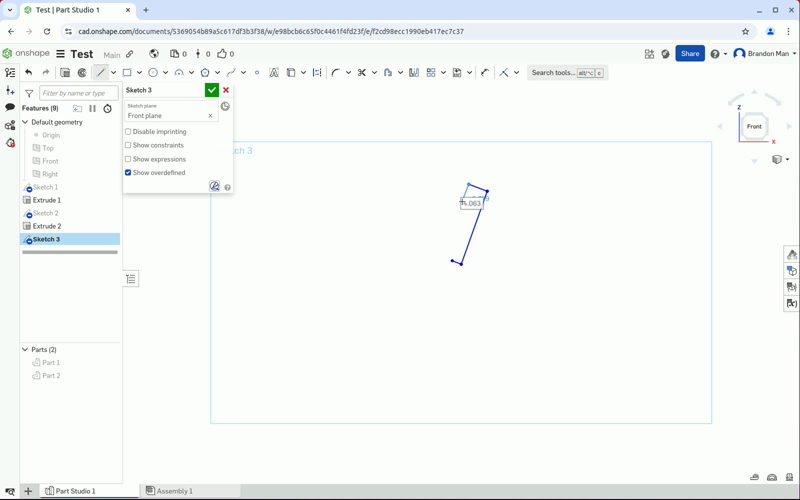
key_up(shift)
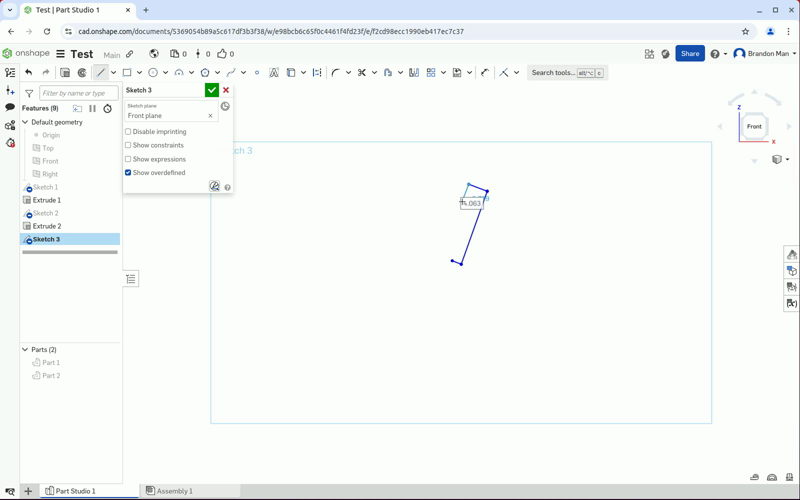
key_down(shift)
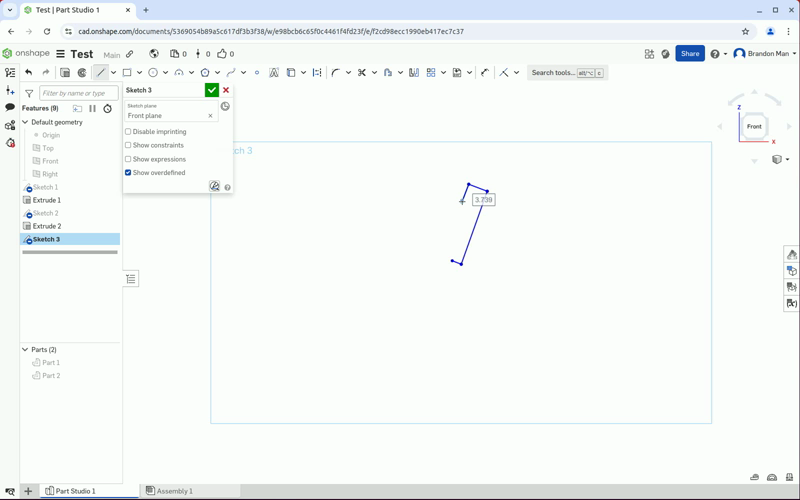
mouse_move(492, 201)
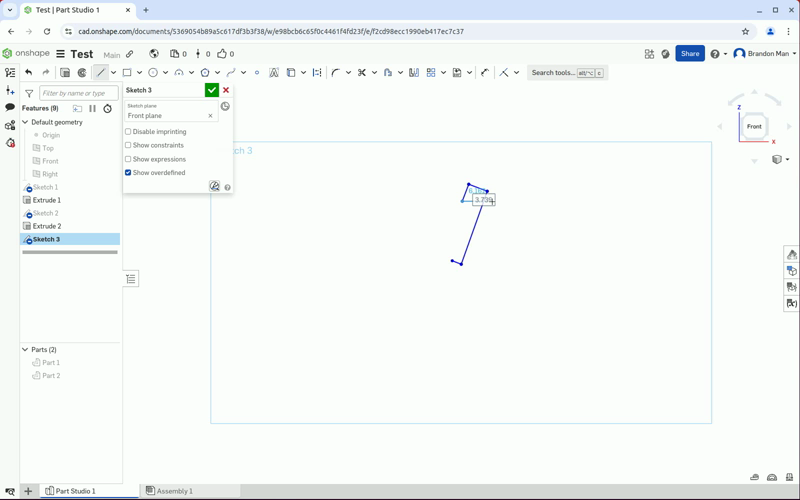
mouse_move(472, 204)
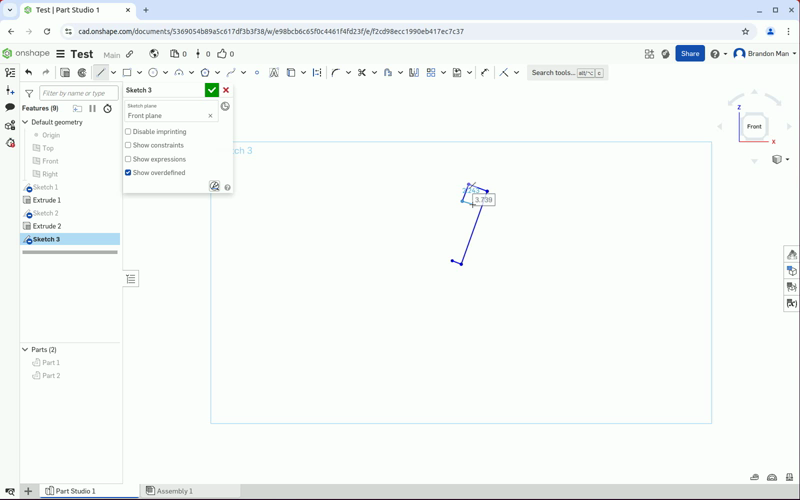
click(472, 204)
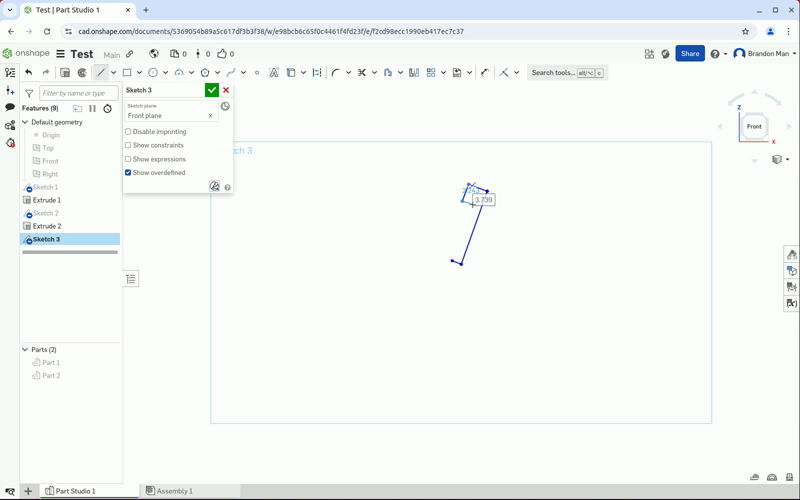
key_up(shift)
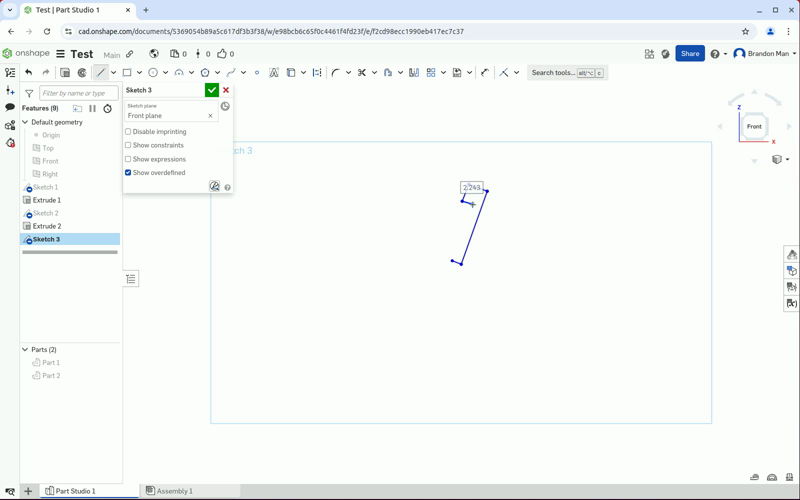
mouse_move(502, 204)
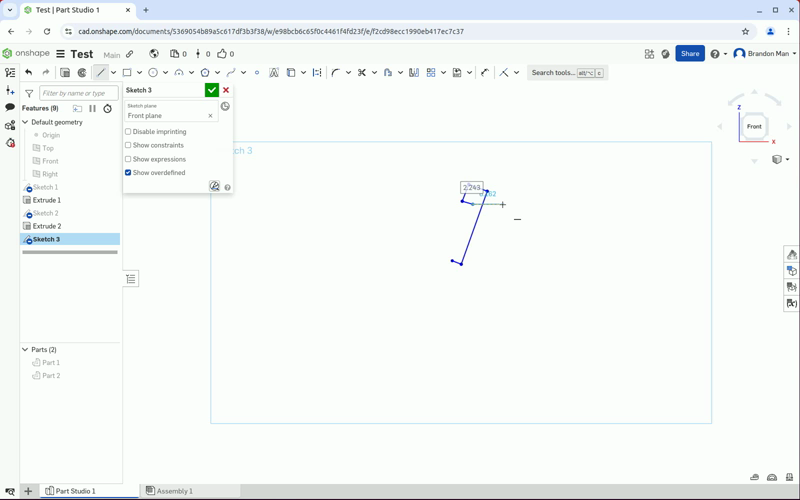
key_down(shift)
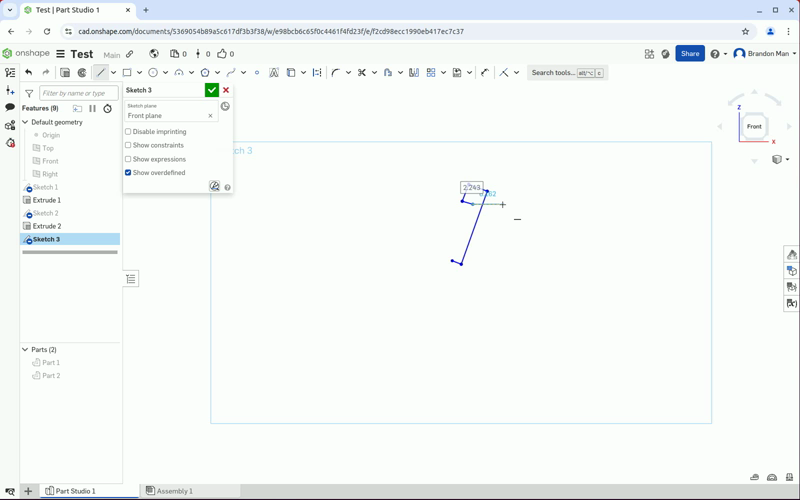
mouse_move(452, 260)
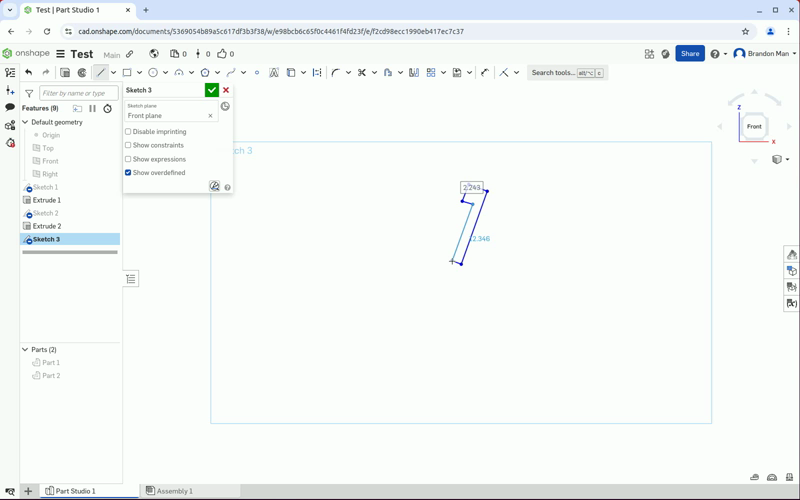
key_up(shift)
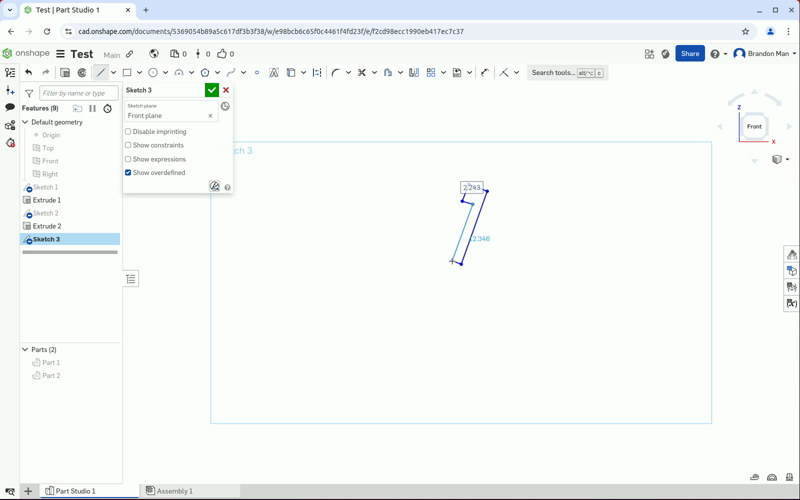
click(452, 260)
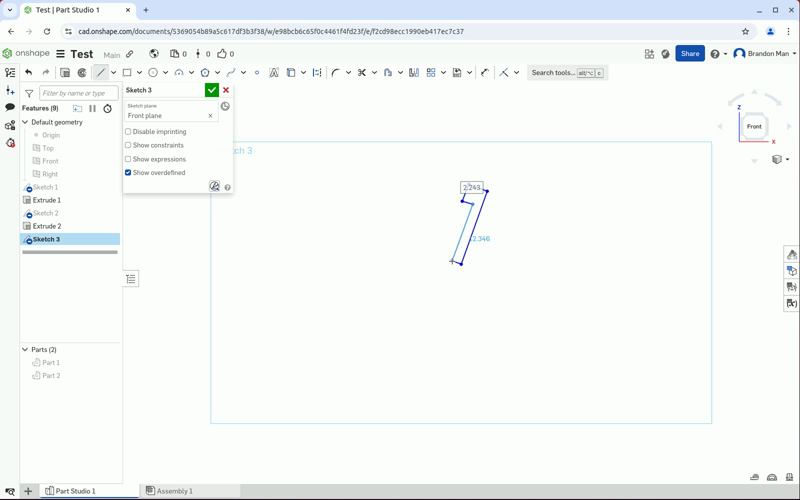
key(esc)
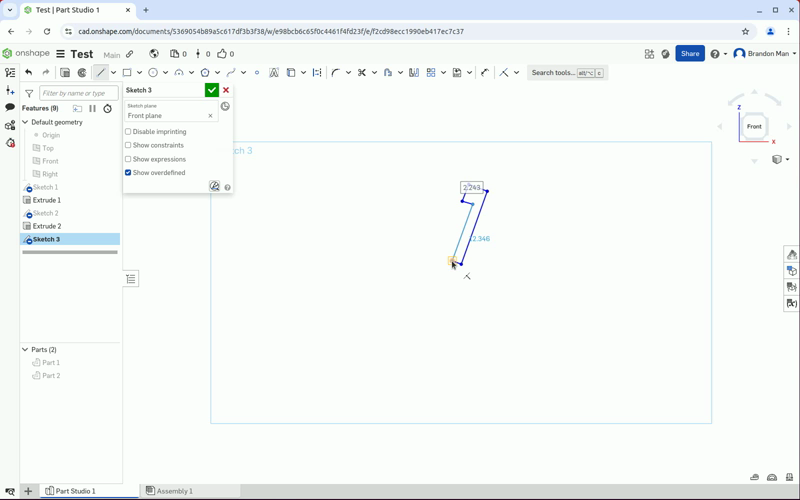
mouse_move(463, 254)
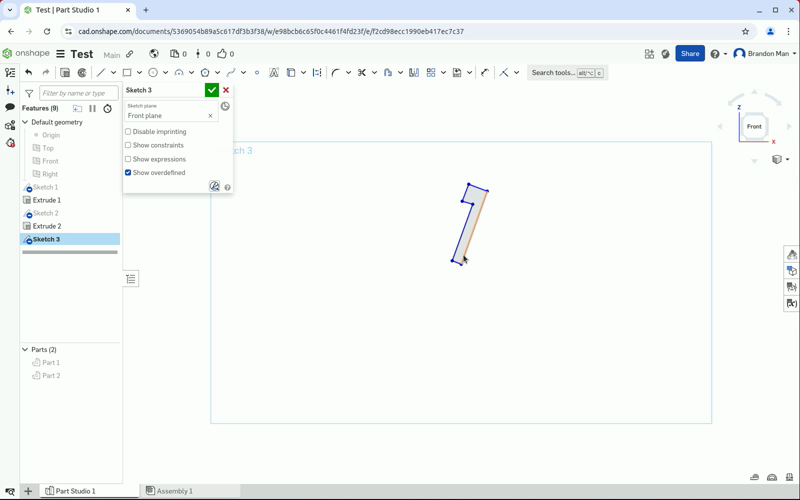
scroll(6)
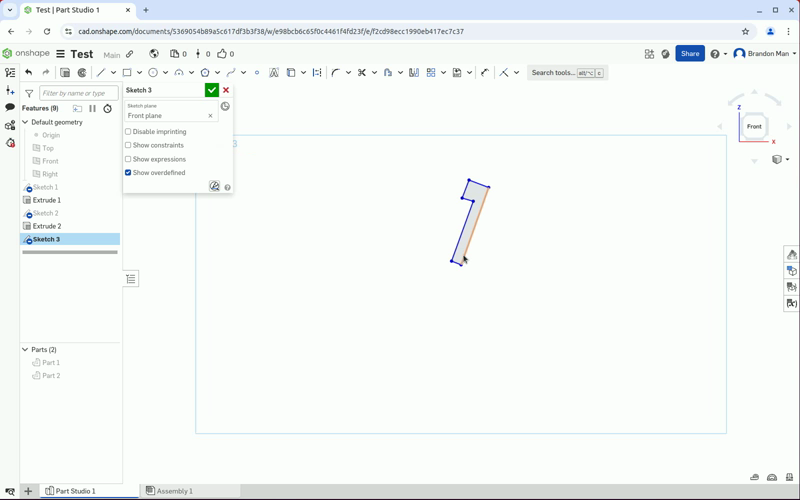
scroll(6)
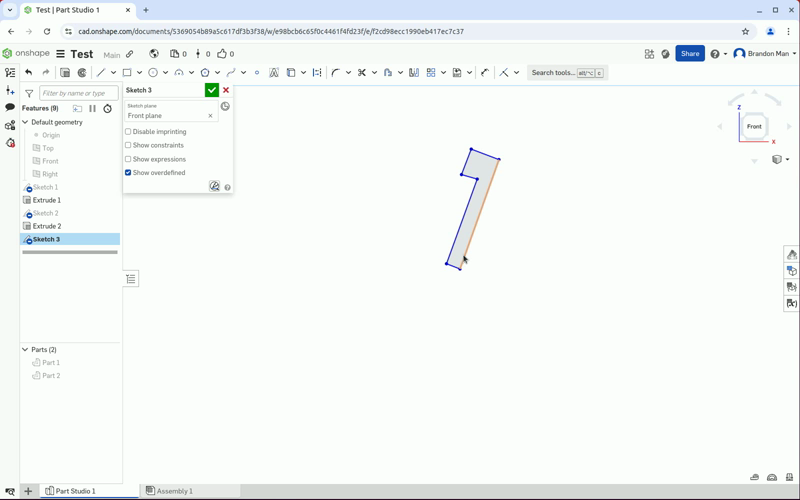
scroll(6)
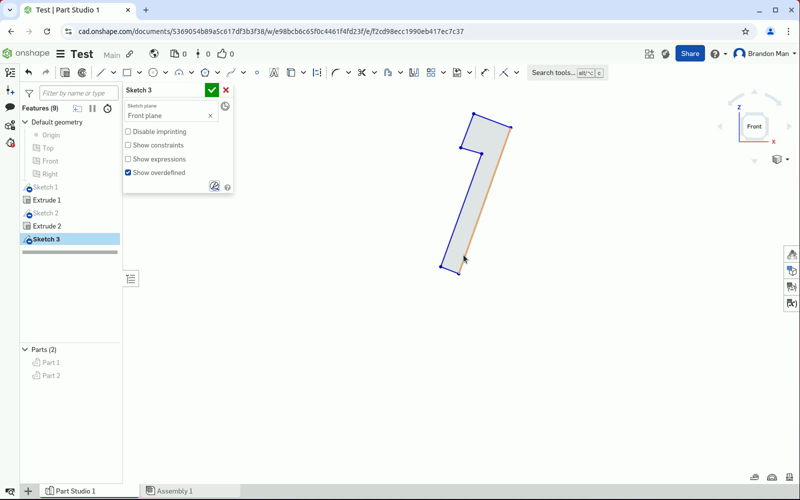
scroll(6)
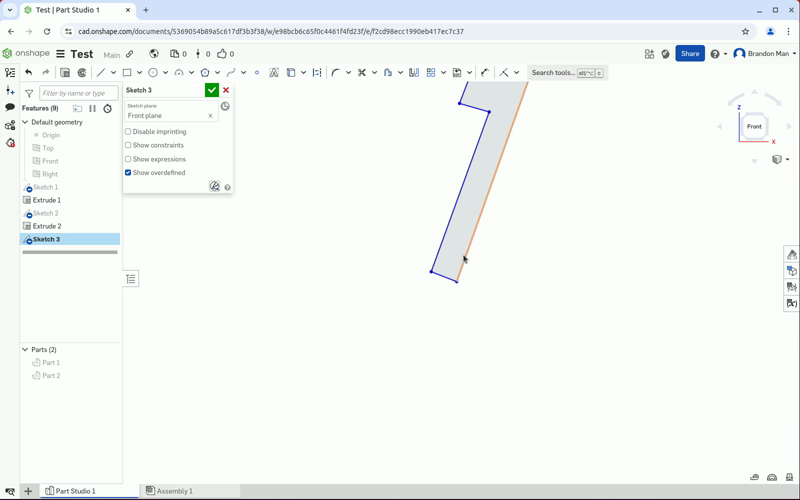
scroll(6)
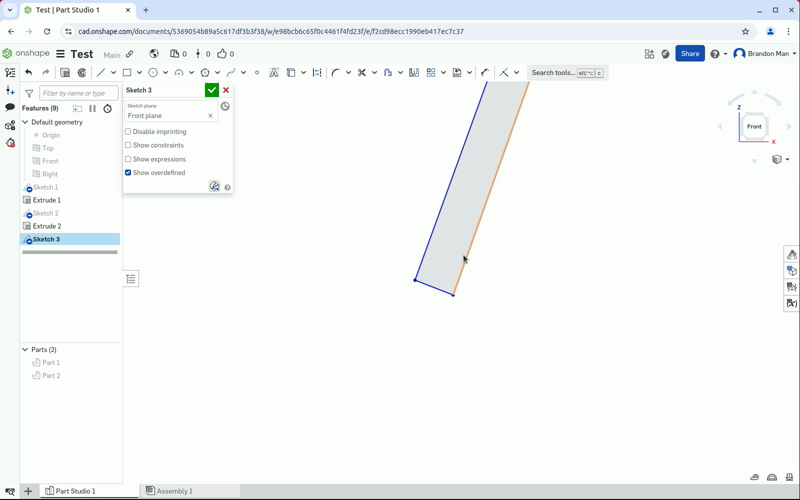
scroll(6)
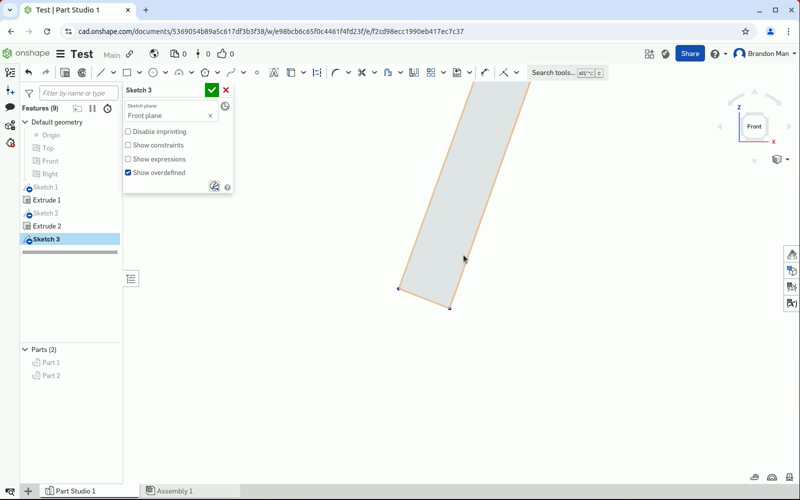
scroll(6)
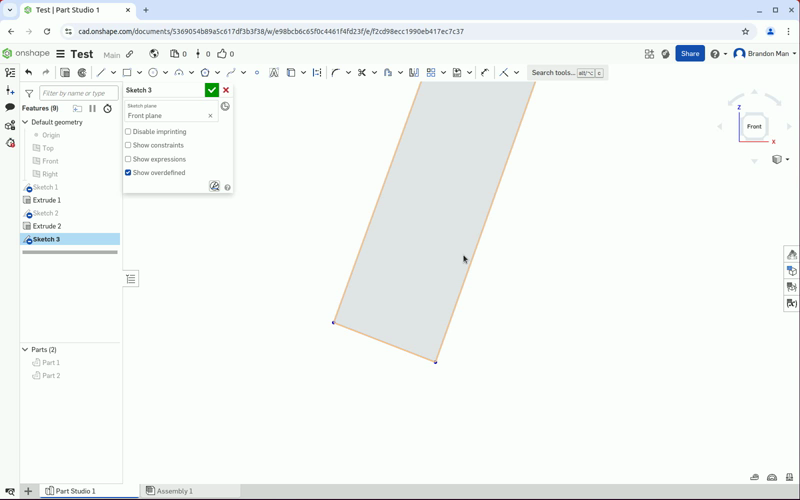
click(463, 254)
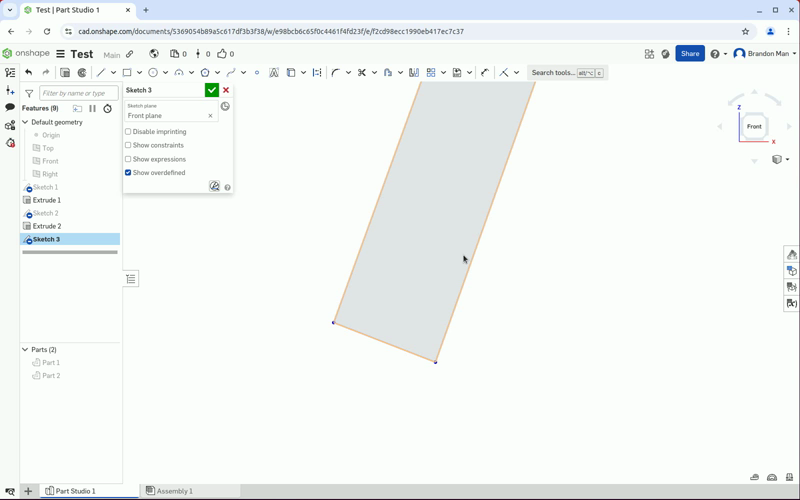
scroll(-6)
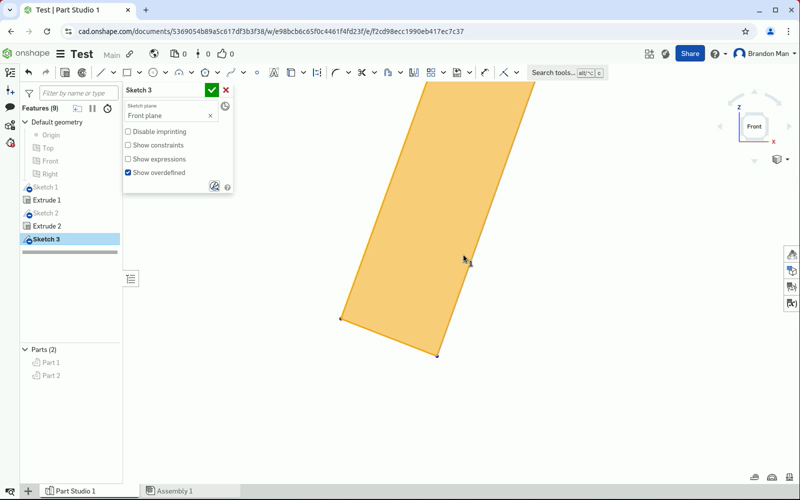
scroll(-6)
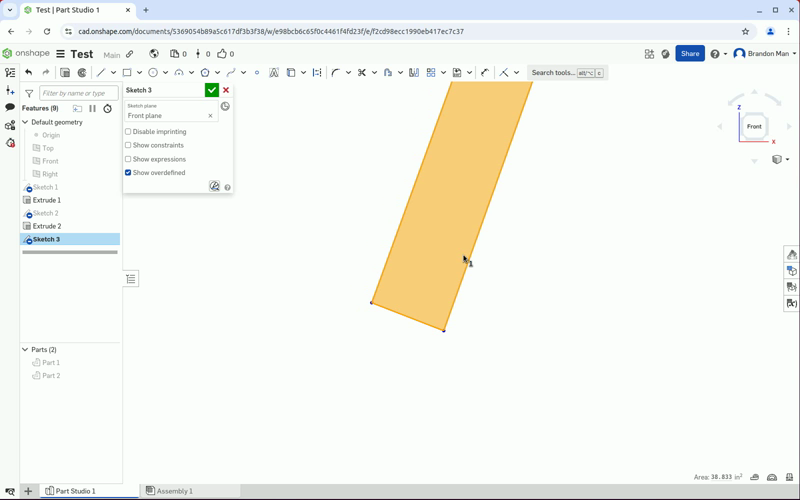
scroll(-6)
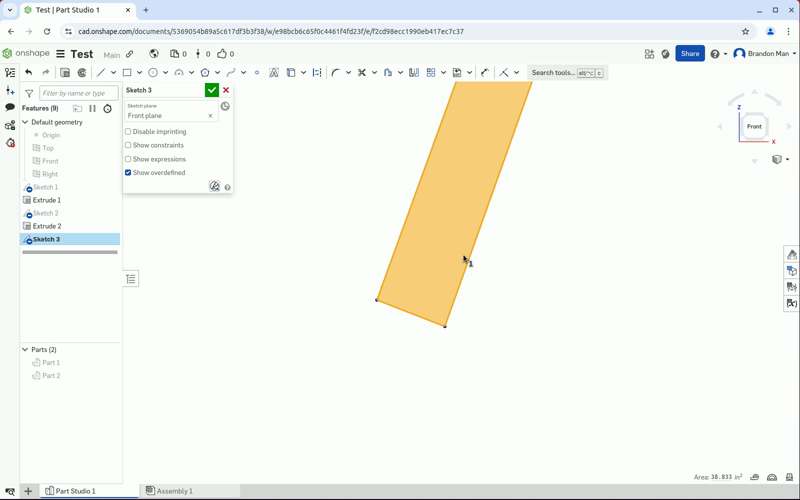
scroll(-6)
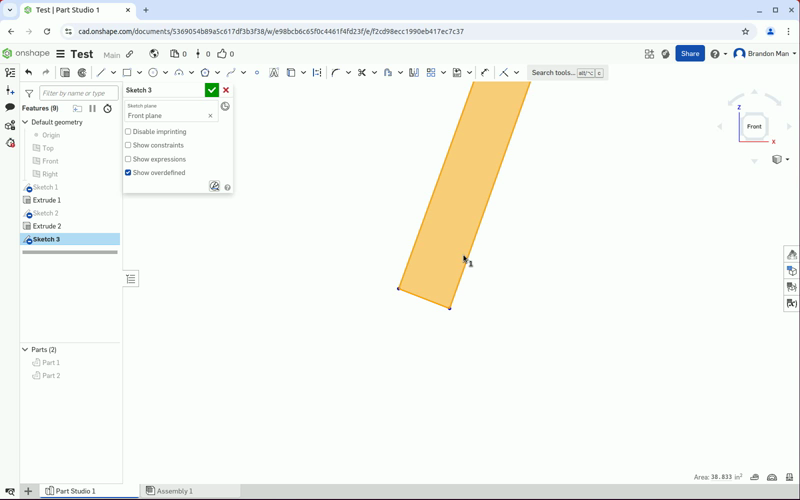
scroll(-6)
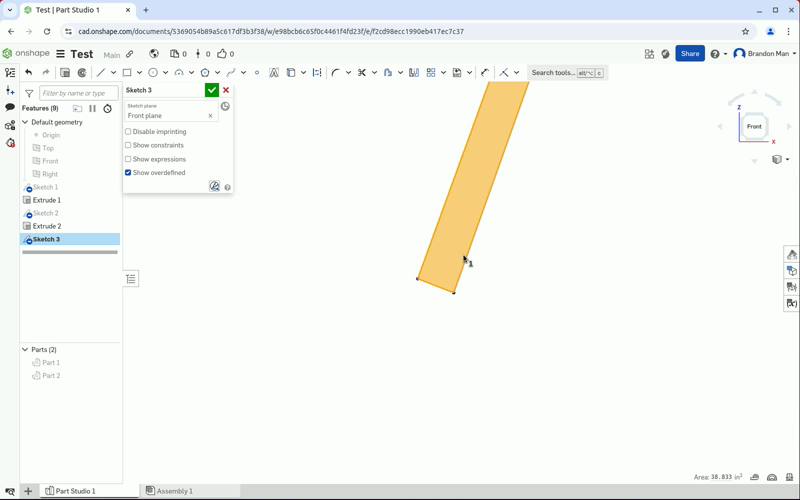
scroll(-6)
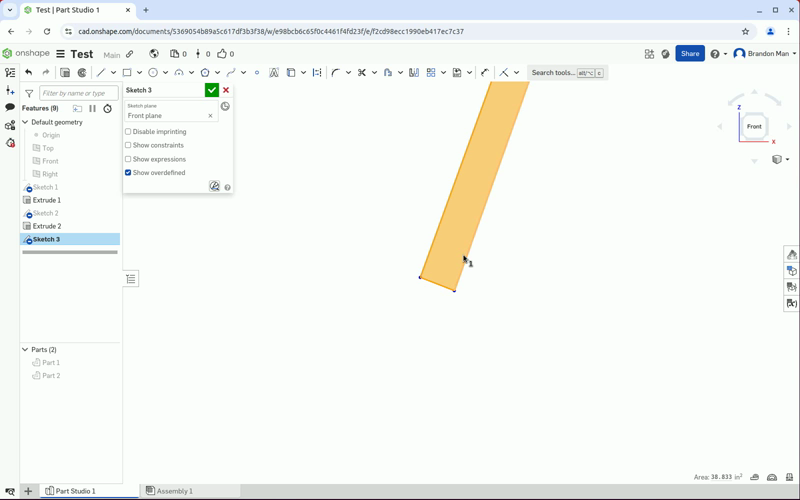
scroll(-6)
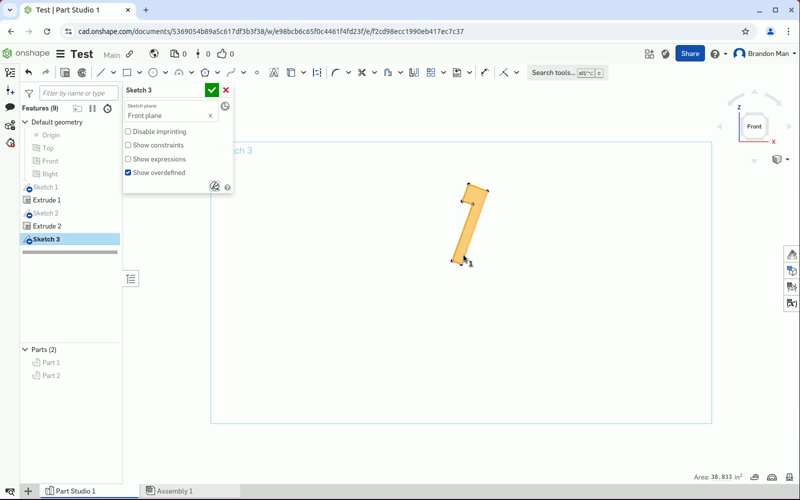
mouse_move(73, 352)
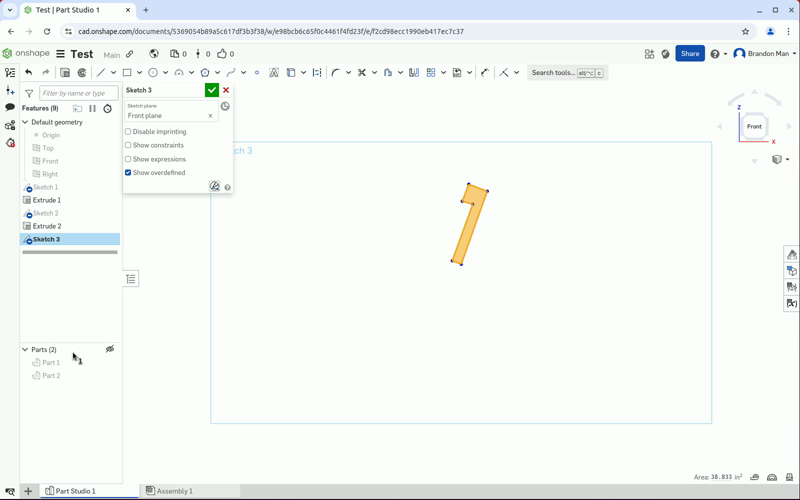
key(shift+y)
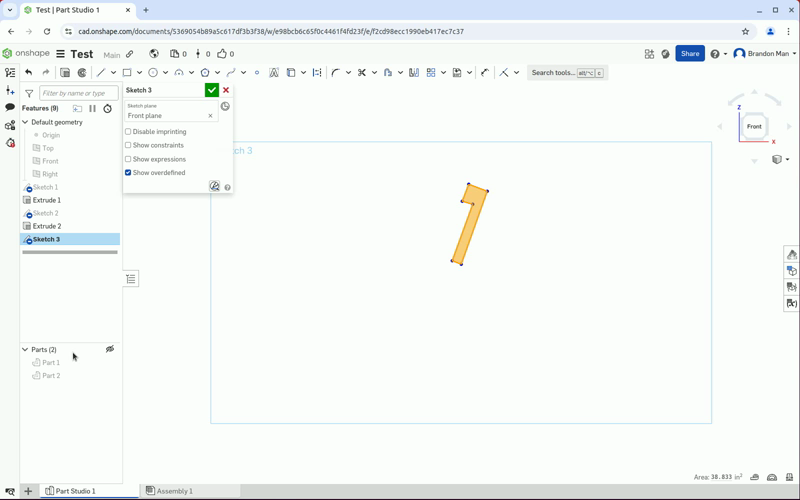
key(shift+e)
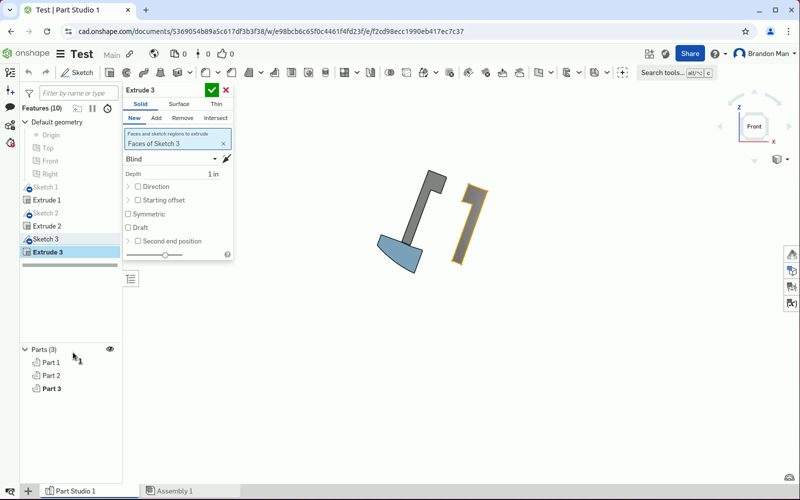
mouse_move(143, 106)
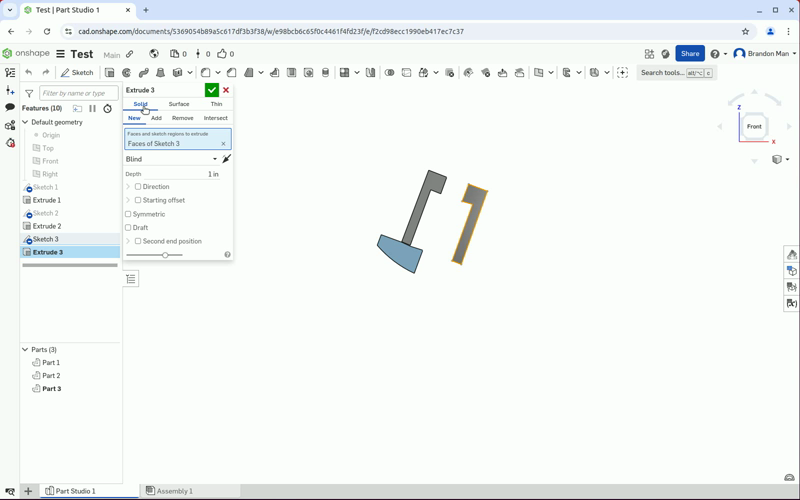
click(143, 106)
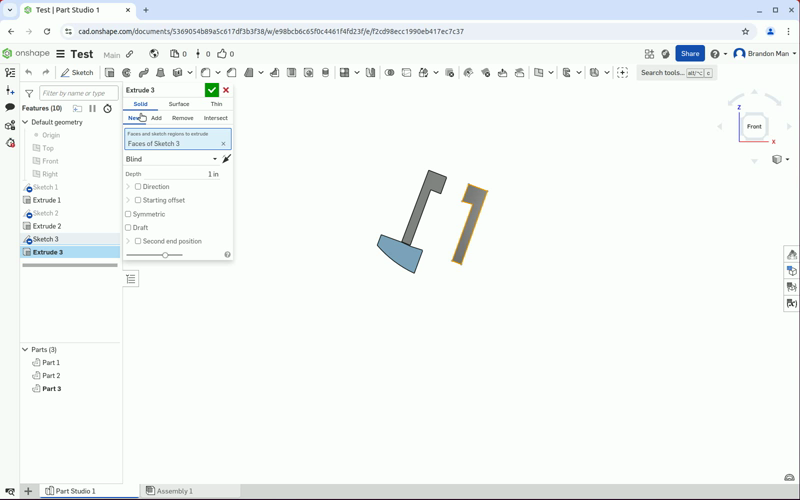
mouse_move(137, 120)
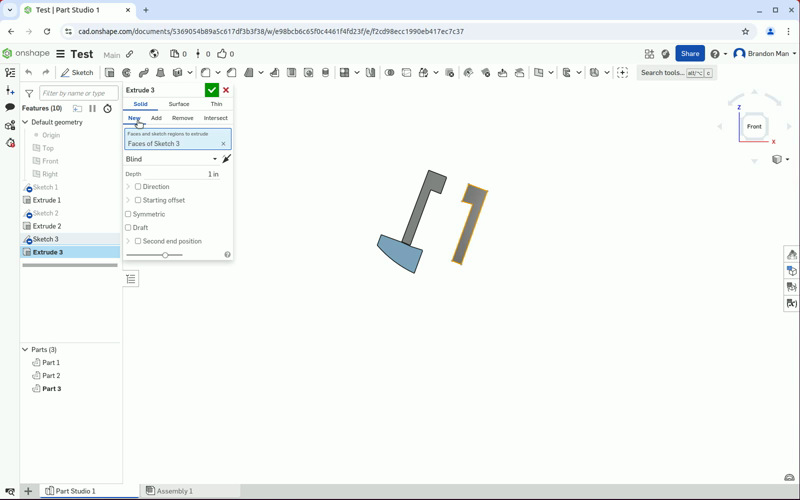
click(137, 120)
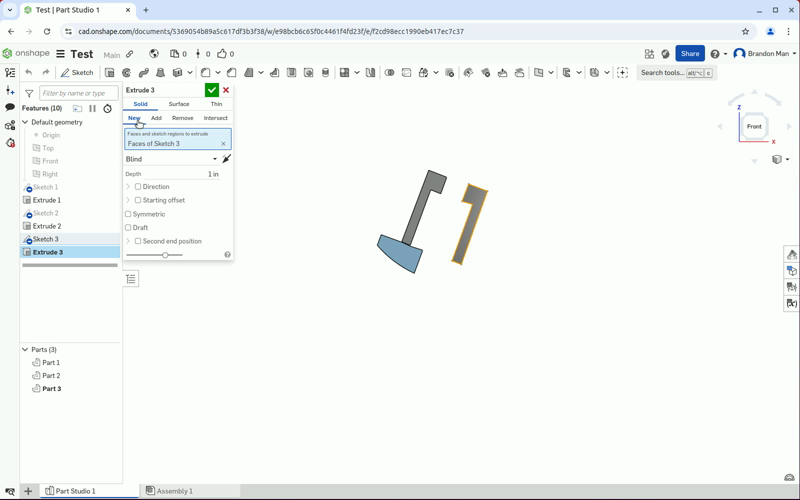
key(tab, 4)
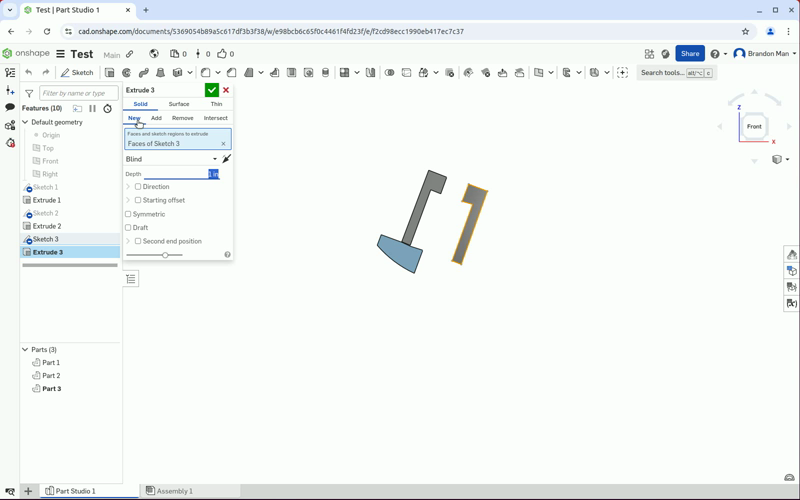
text(4.574)
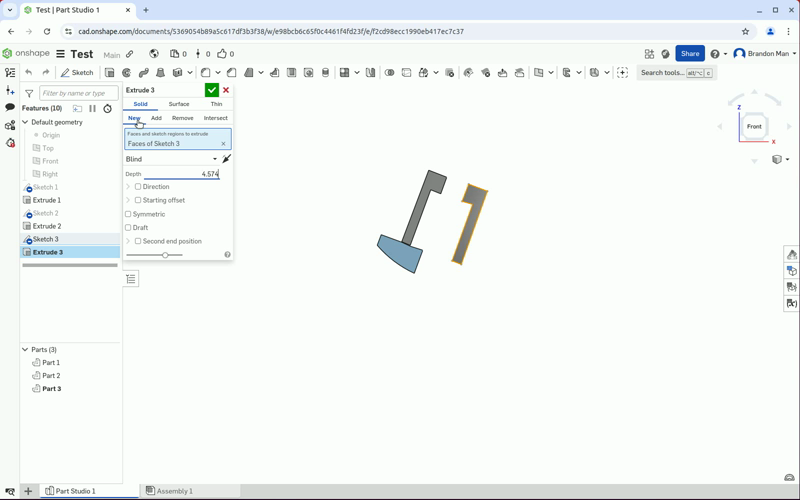
key(enter)
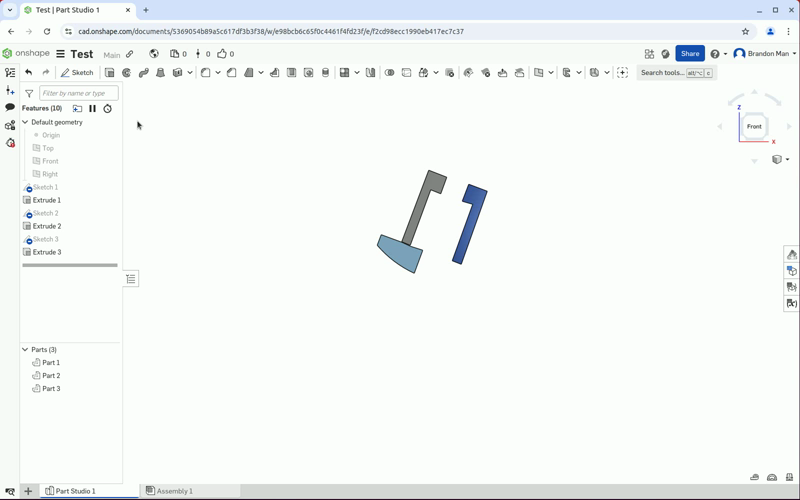
key(shift+h)
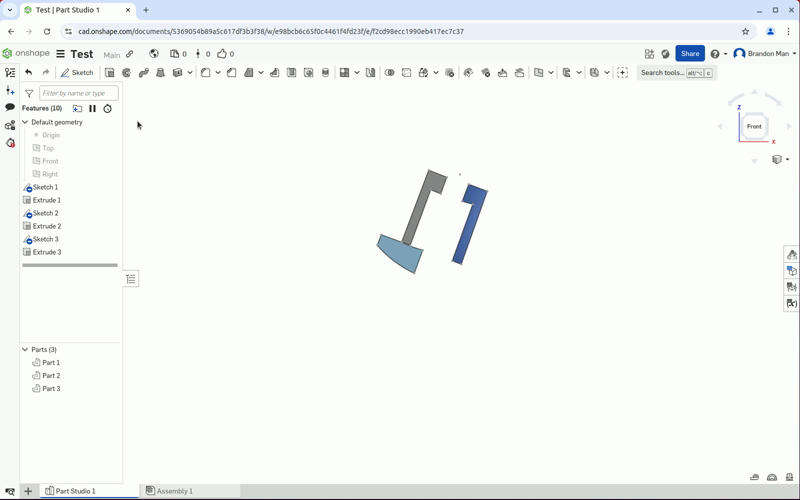
key(shift+h)
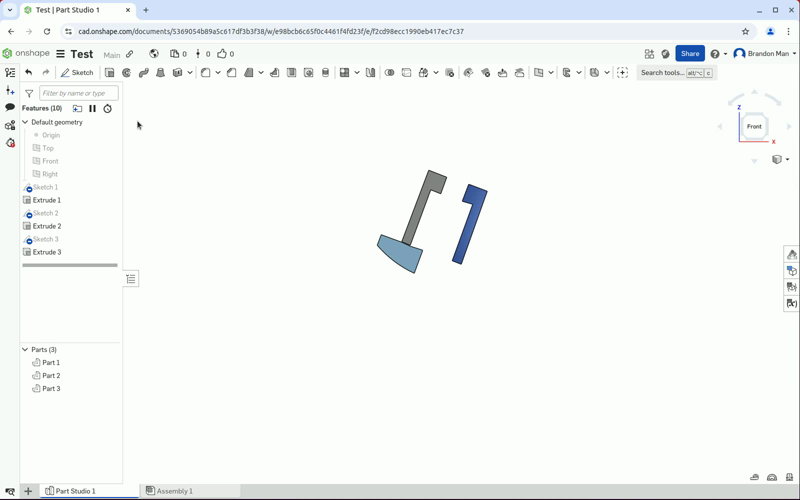
mouse_move(73, 189)
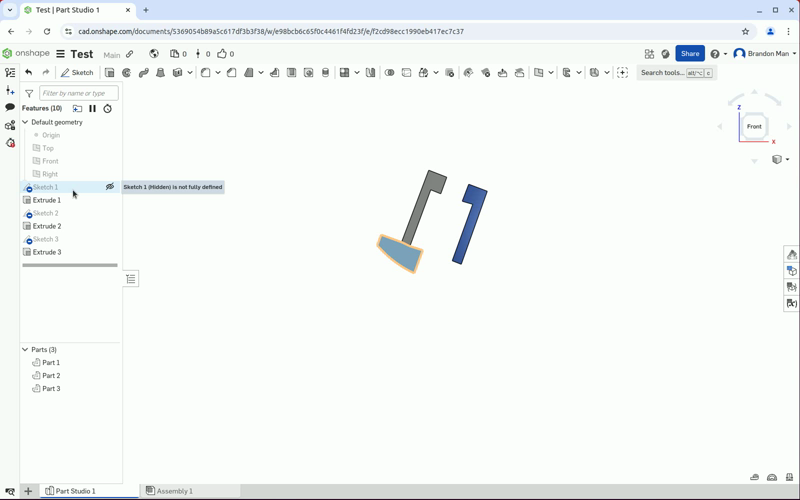
click(73, 189)
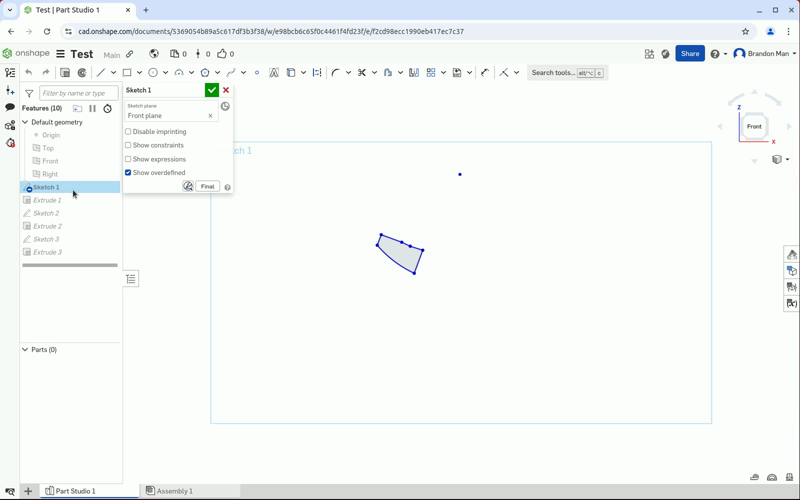
mouse_move(229, 92)
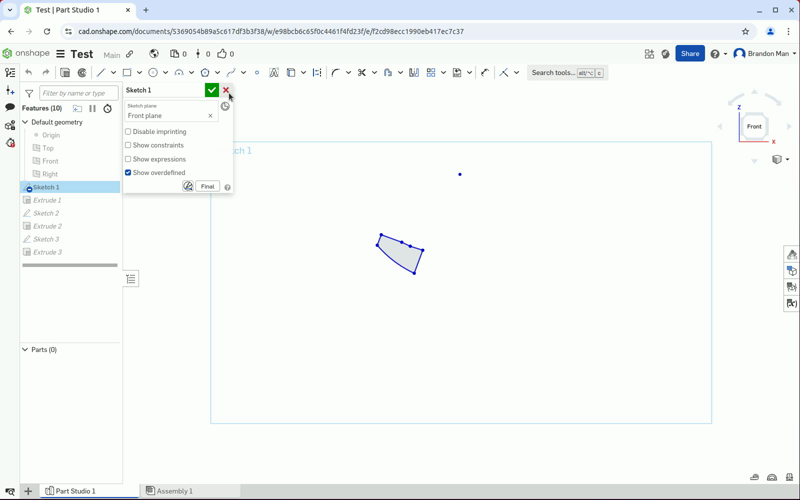
click(229, 92)
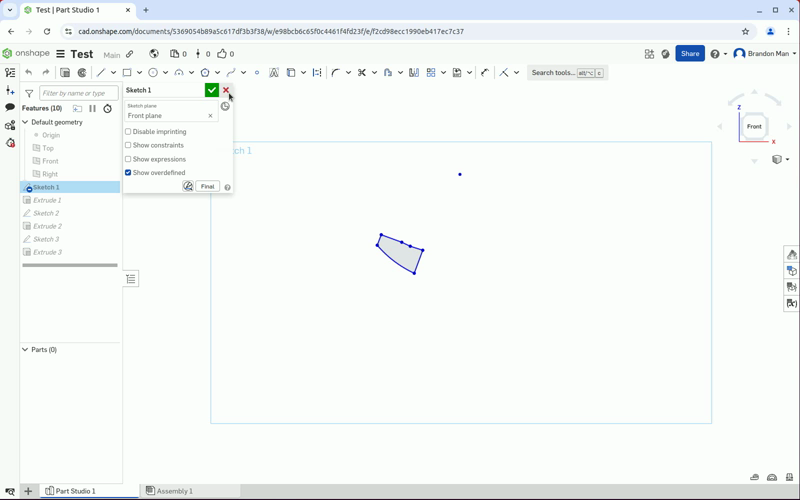
key(shift+s)
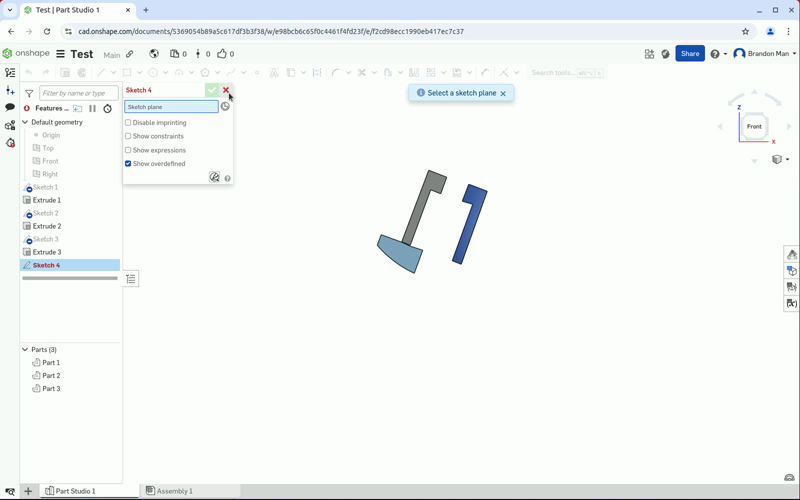
mouse_move(73, 163)
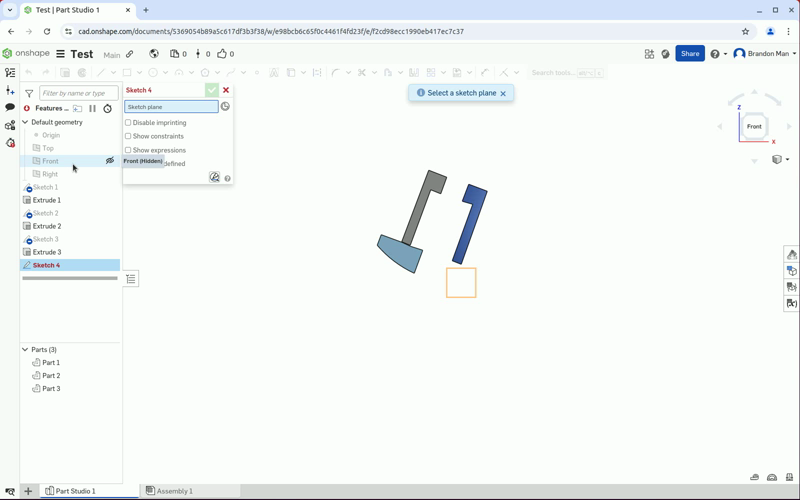
click(73, 163)
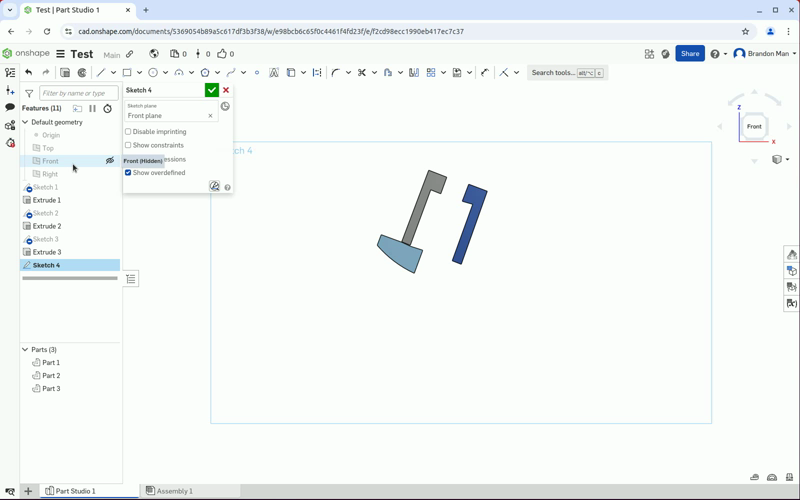
mouse_move(73, 352)
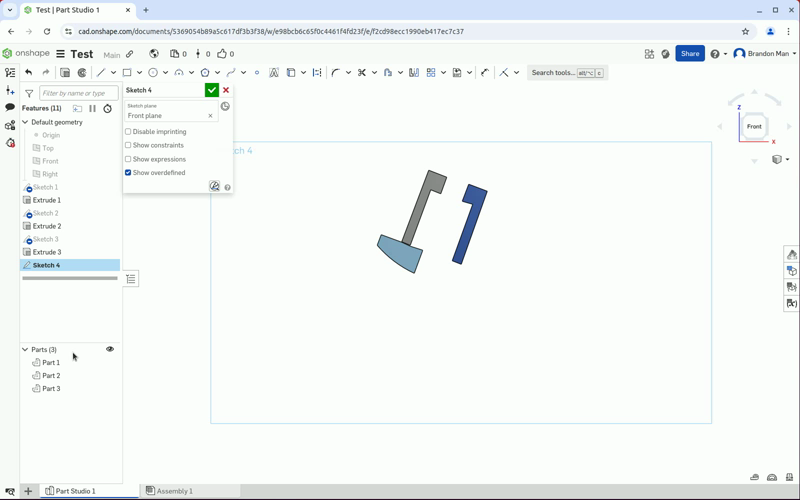
key(y)
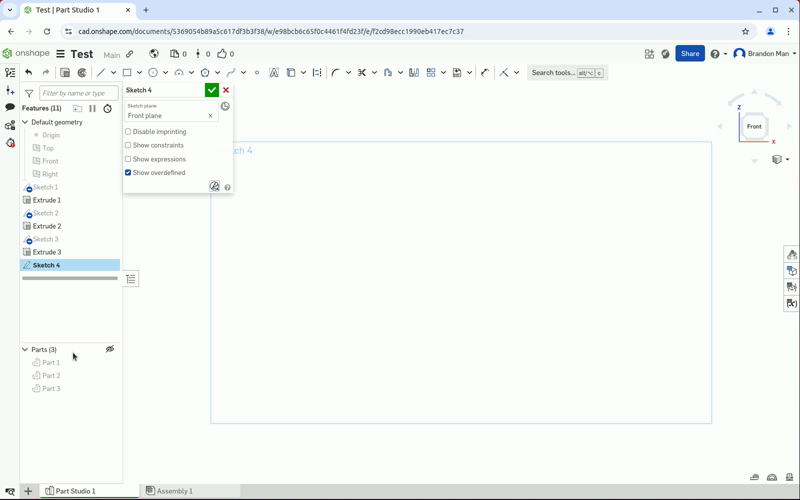
key(a)
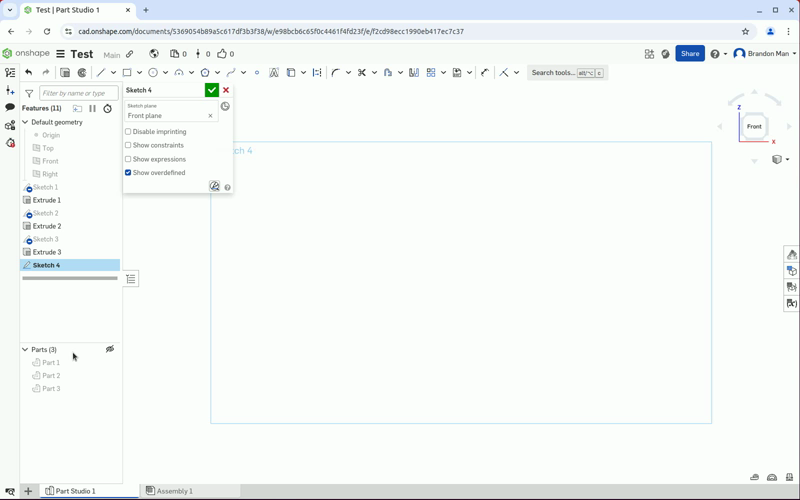
key_down(shift)
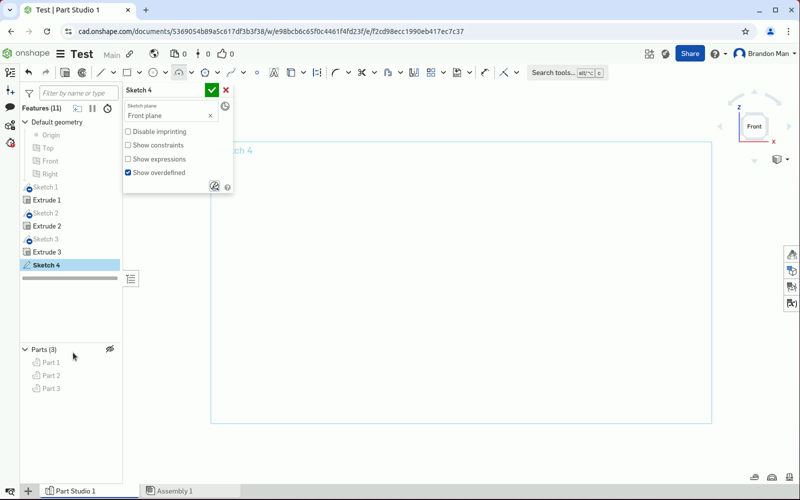
mouse_move(432, 279)
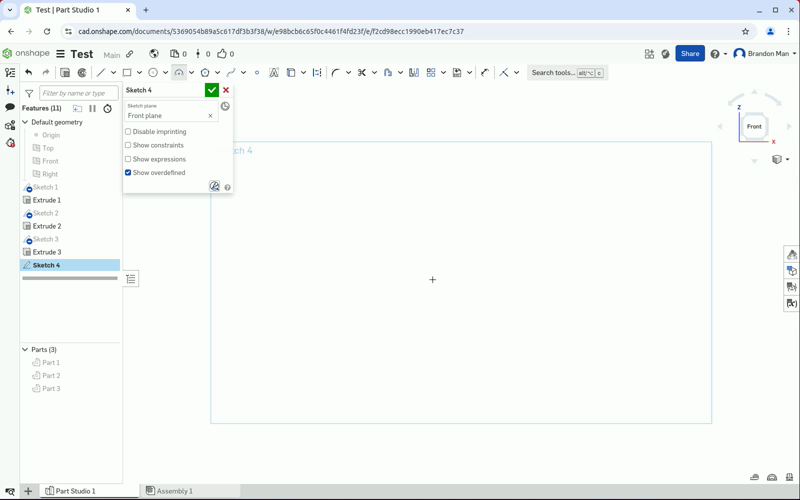
click(432, 279)
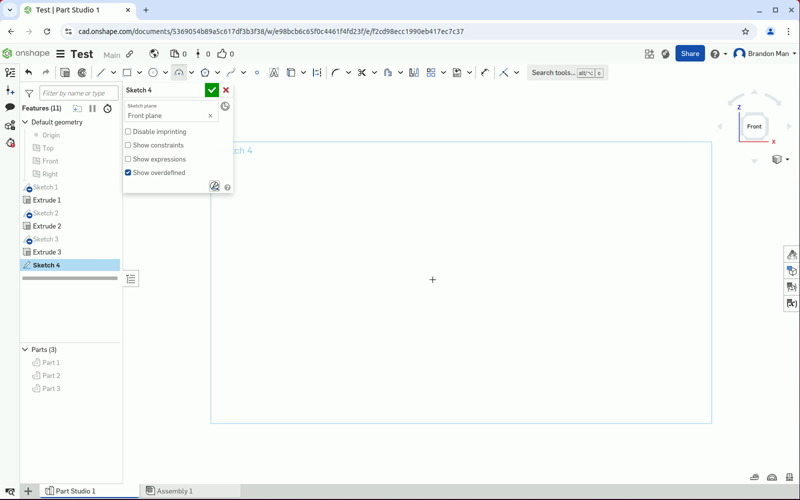
key_up(shift)
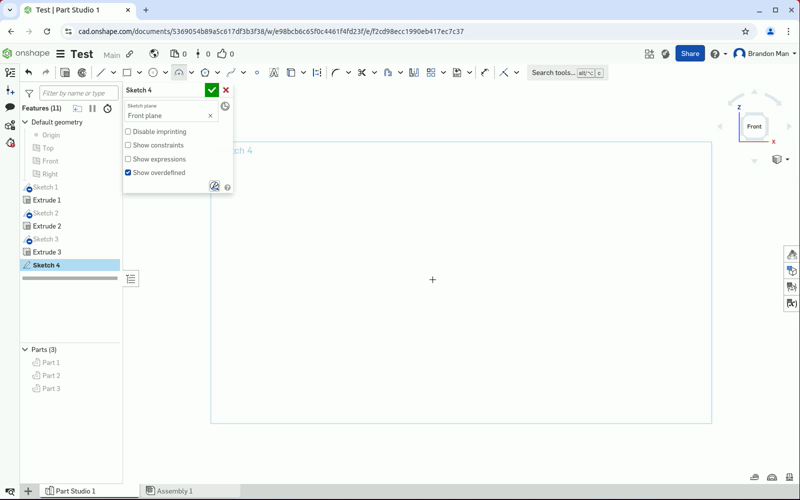
key_down(shift)
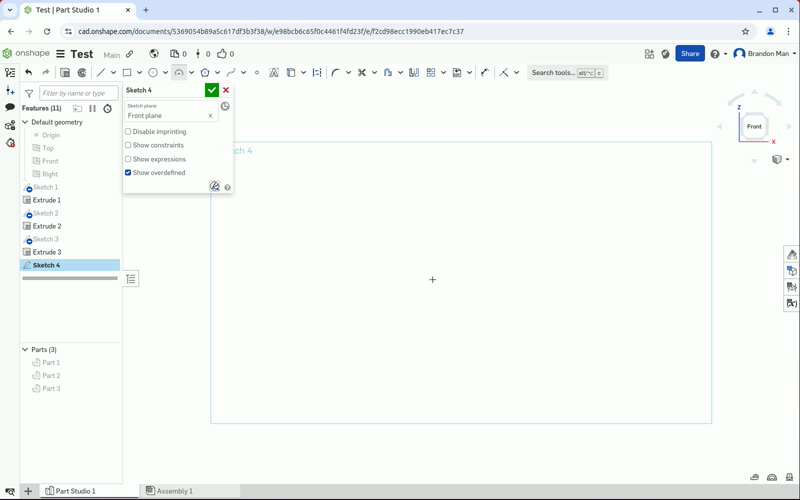
mouse_move(478, 281)
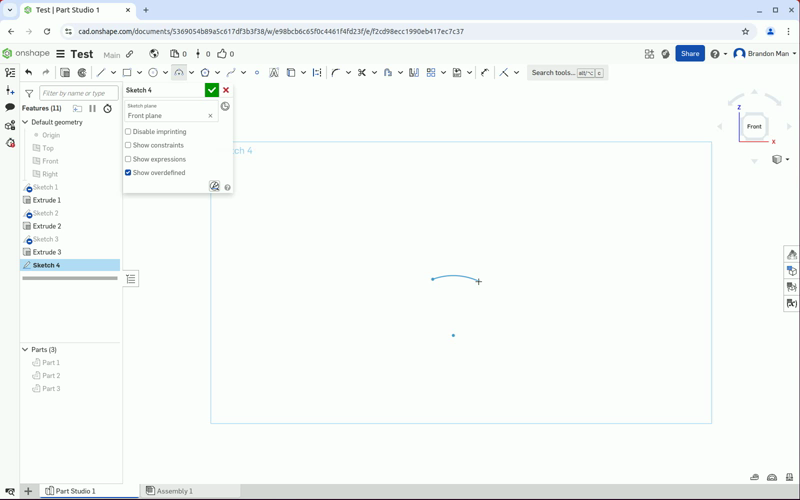
click(478, 281)
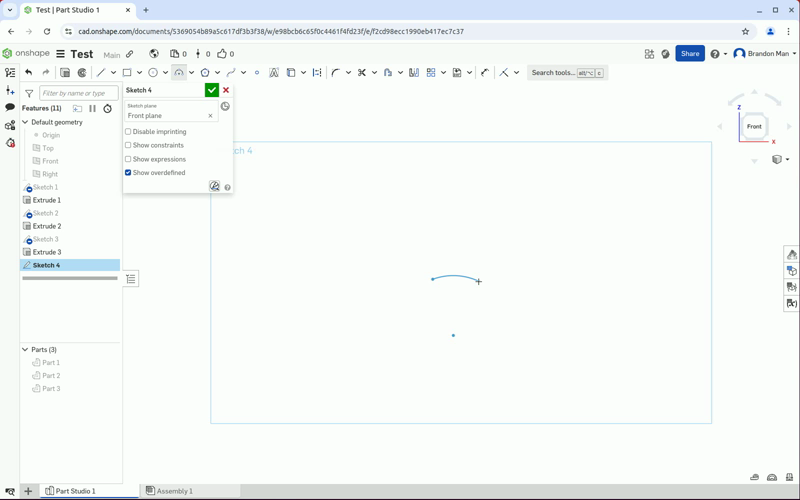
mouse_move(455, 282)
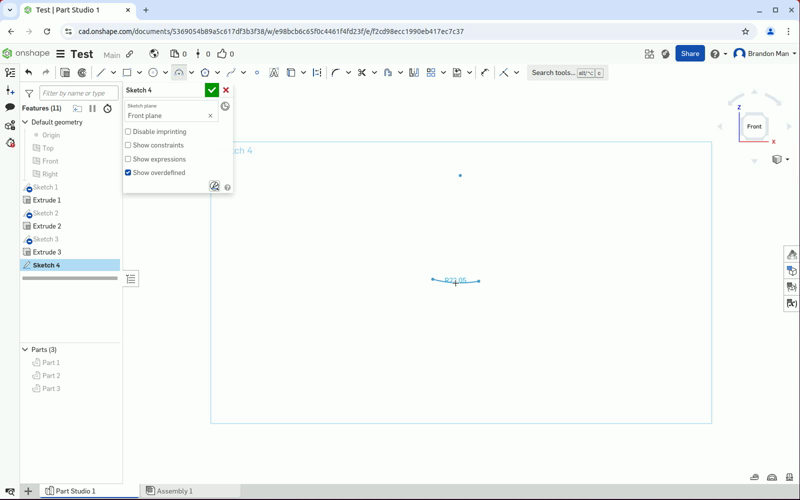
click(455, 282)
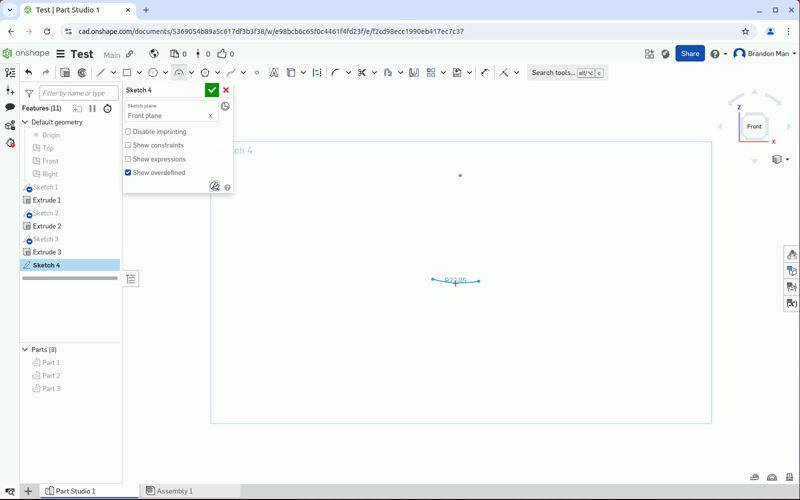
key_up(shift)
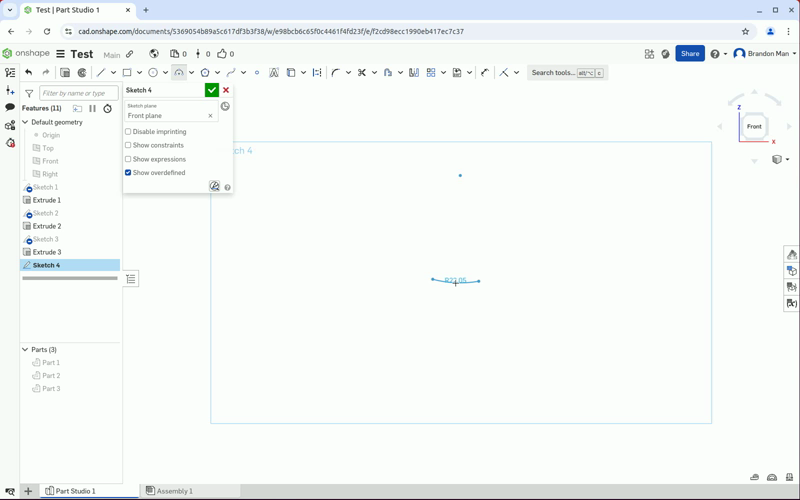
key(esc)
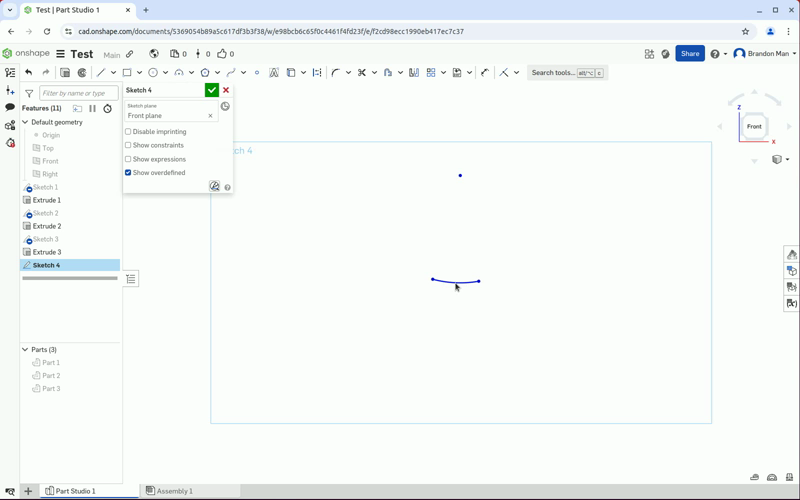
key(l)
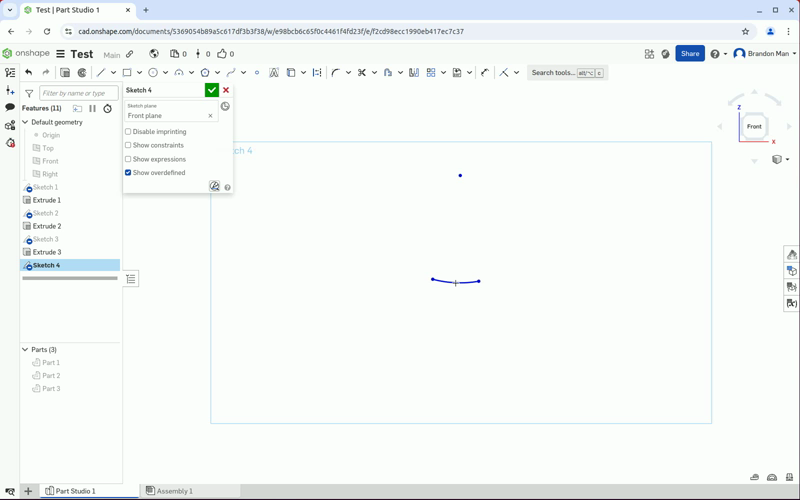
mouse_move(478, 281)
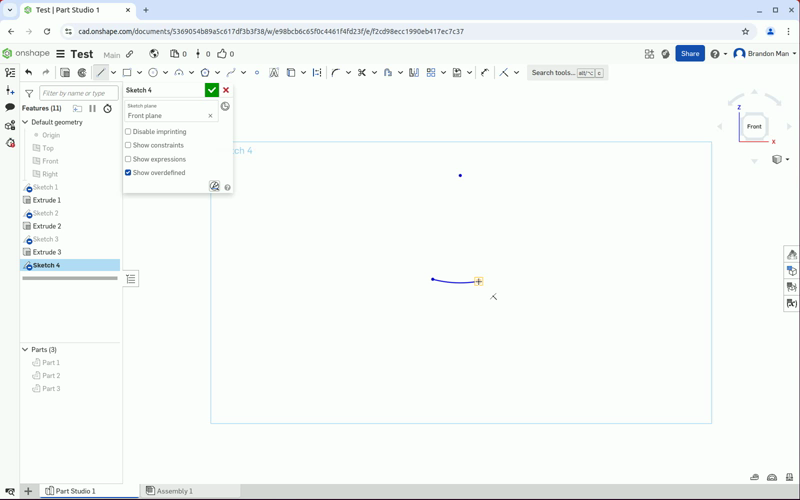
click(478, 281)
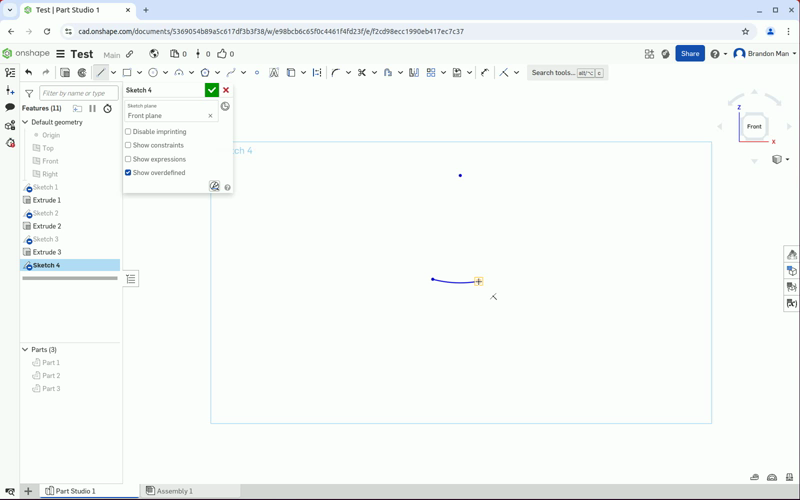
key_down(shift)
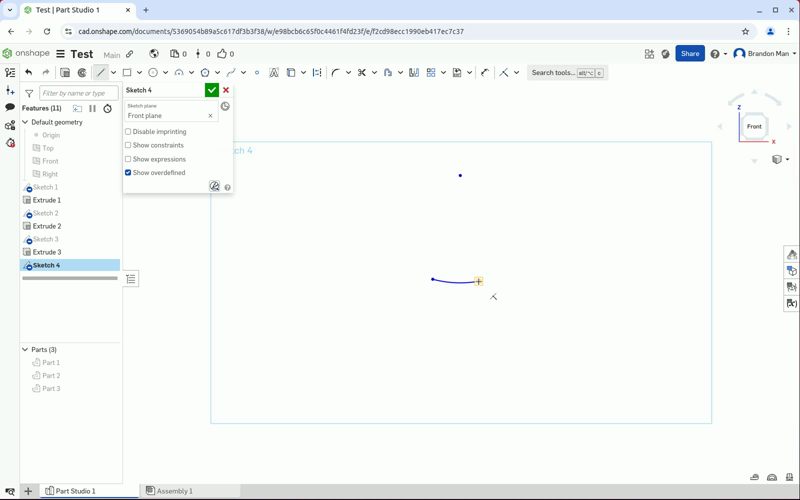
mouse_move(508, 281)
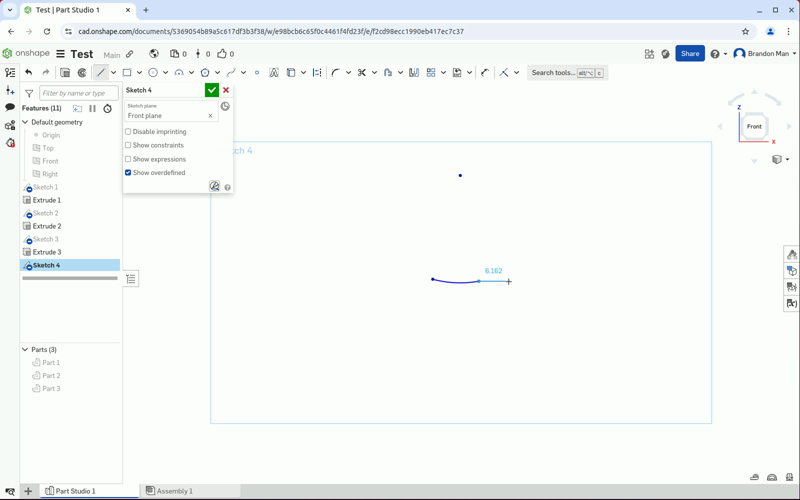
mouse_move(482, 271)
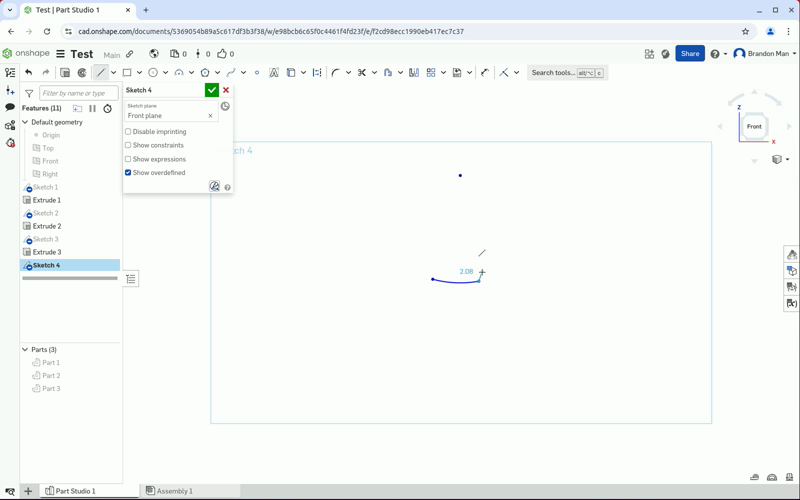
click(482, 271)
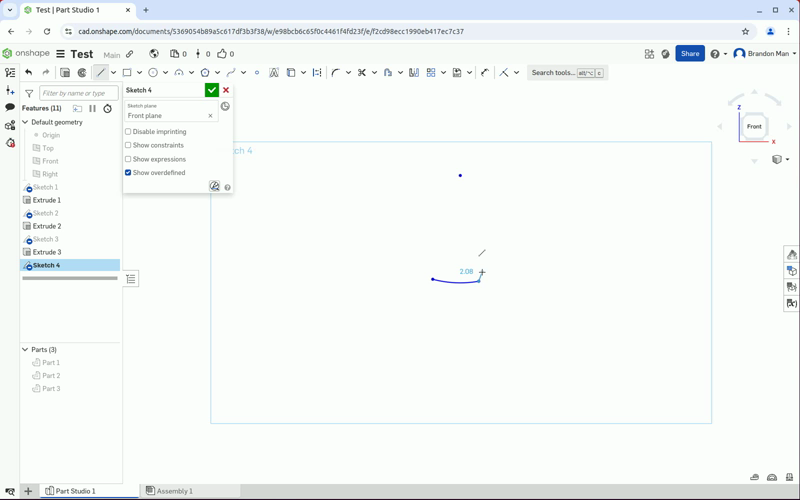
key_up(shift)
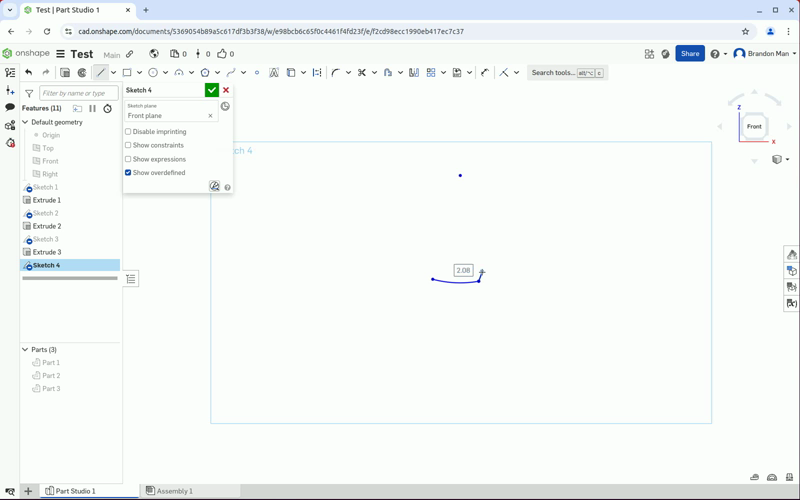
key_down(shift)
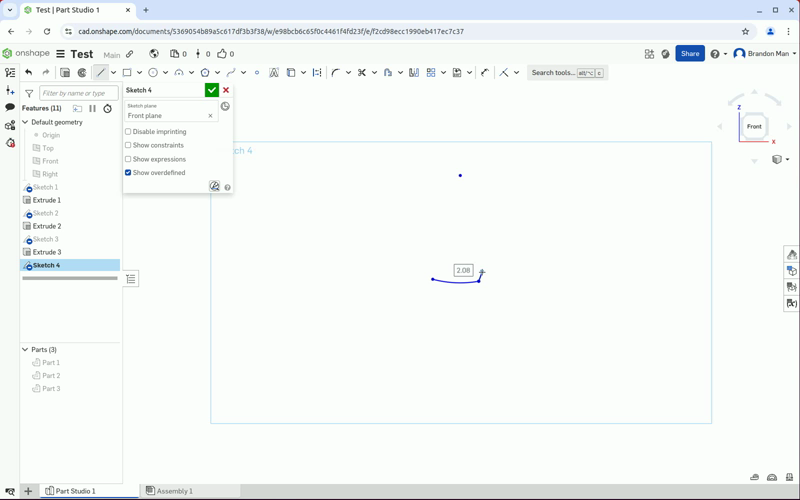
mouse_move(512, 271)
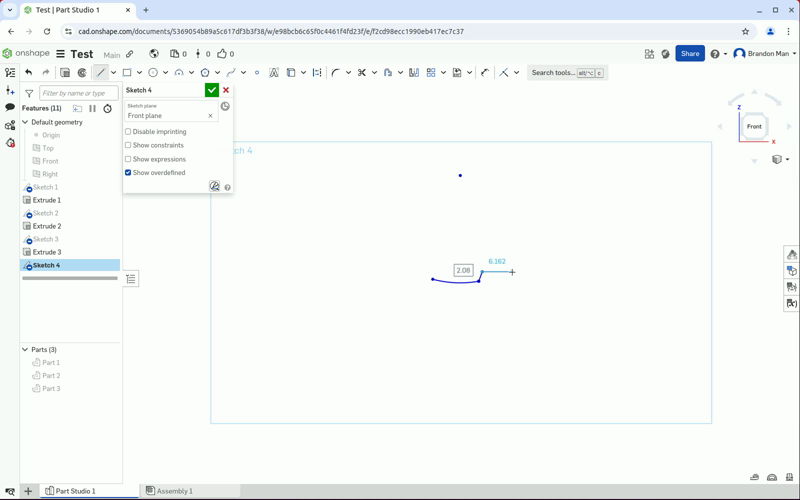
mouse_move(461, 263)
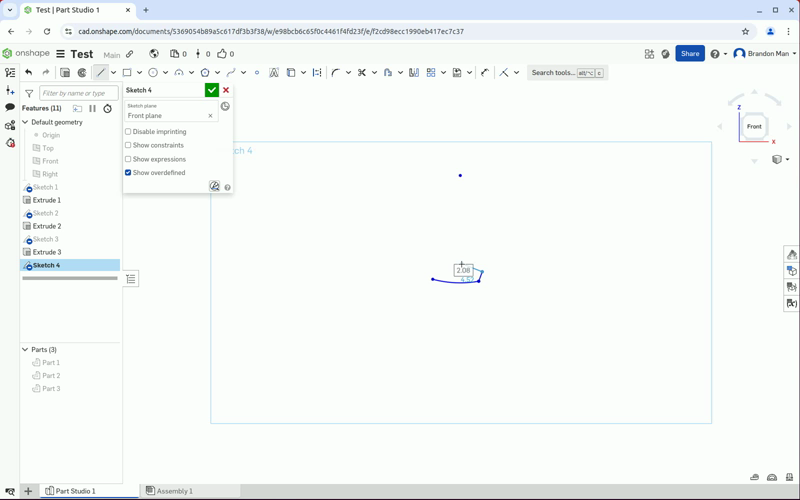
click(461, 263)
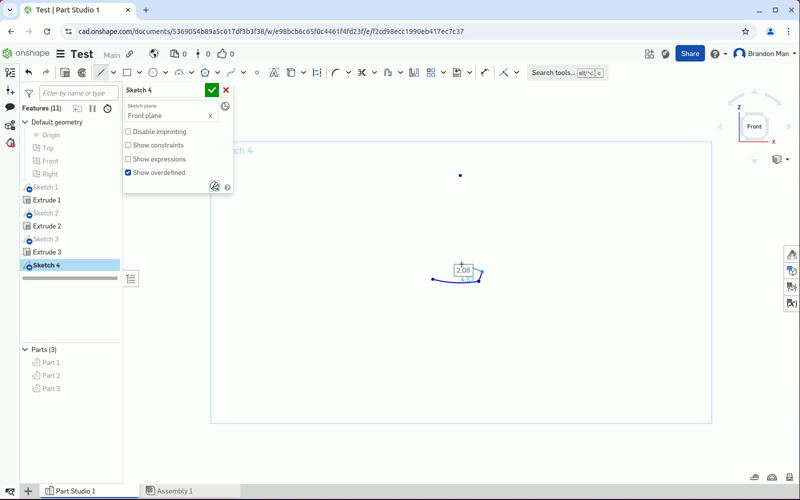
key_up(shift)
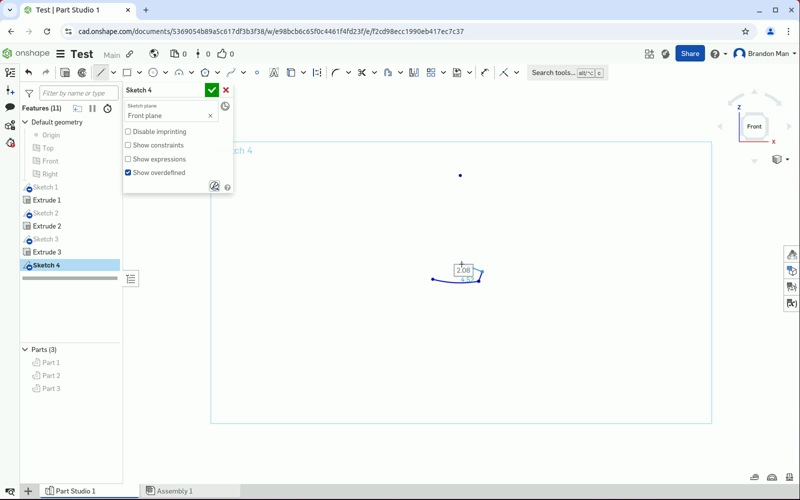
key_down(shift)
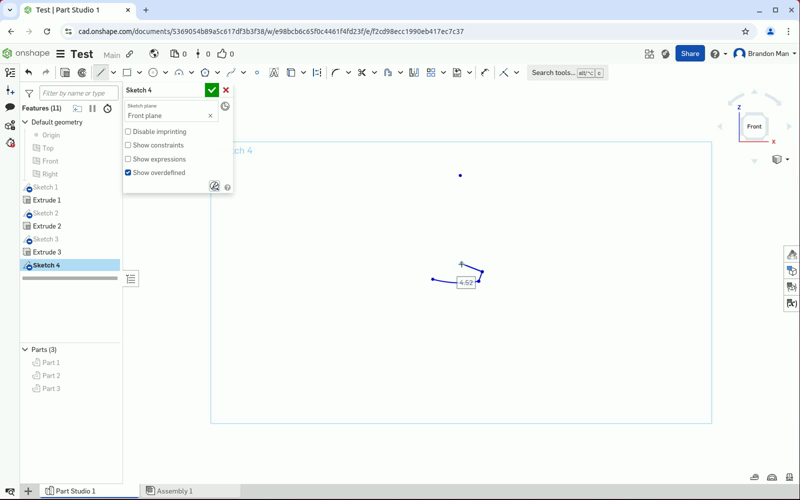
mouse_move(492, 263)
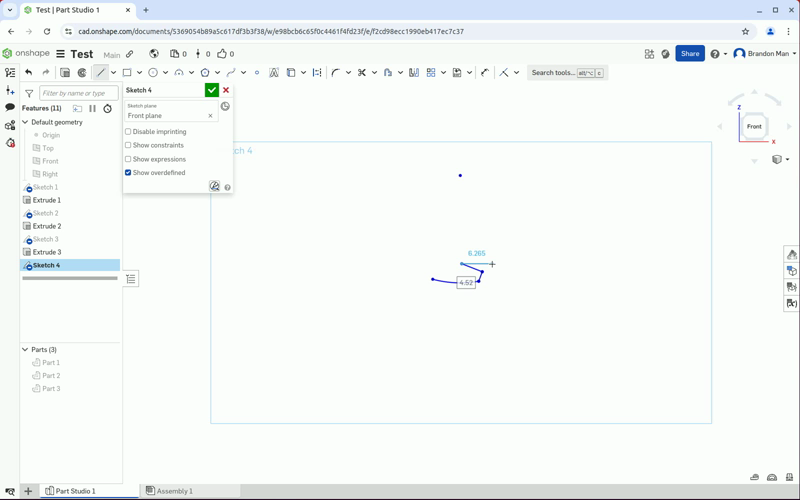
mouse_move(453, 260)
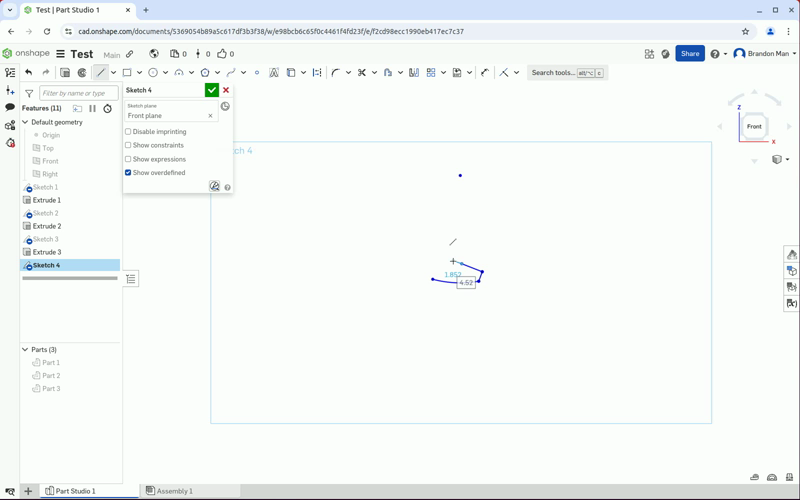
click(453, 260)
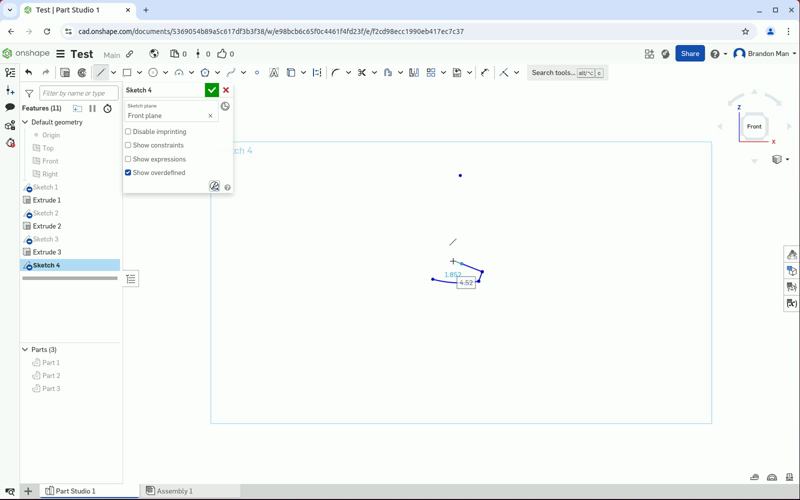
key_up(shift)
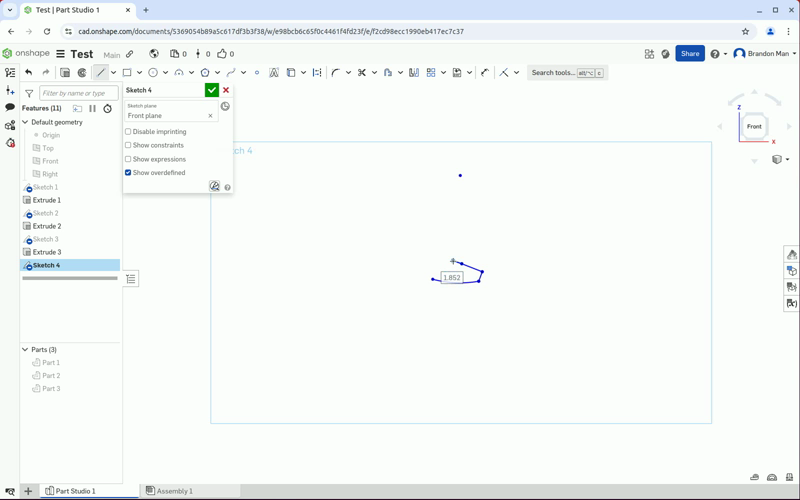
key_down(shift)
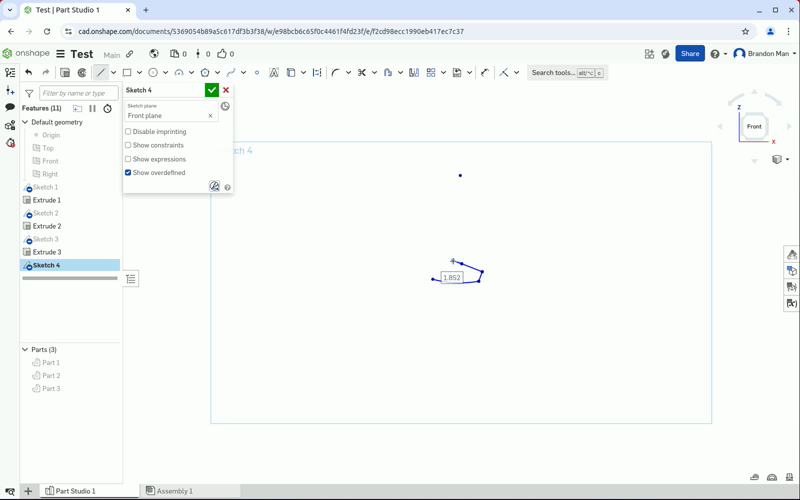
mouse_move(483, 260)
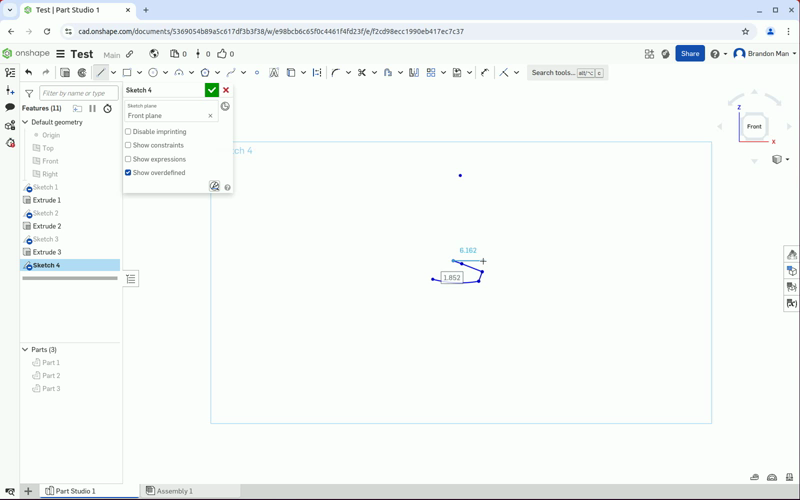
mouse_move(440, 256)
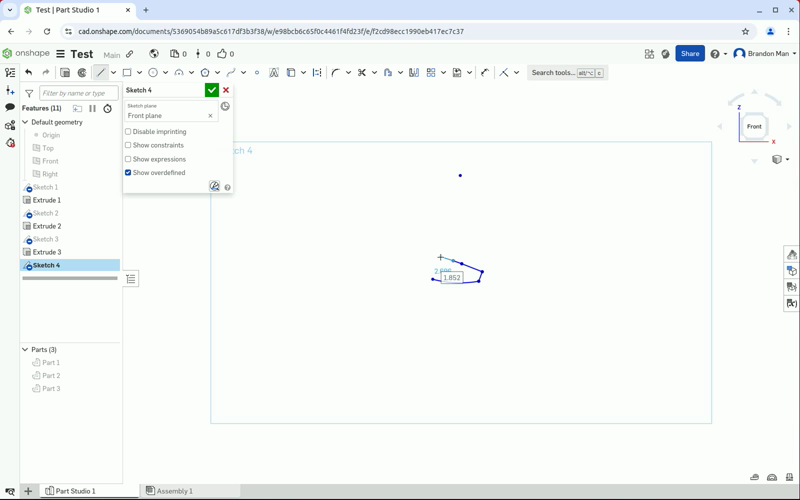
click(440, 256)
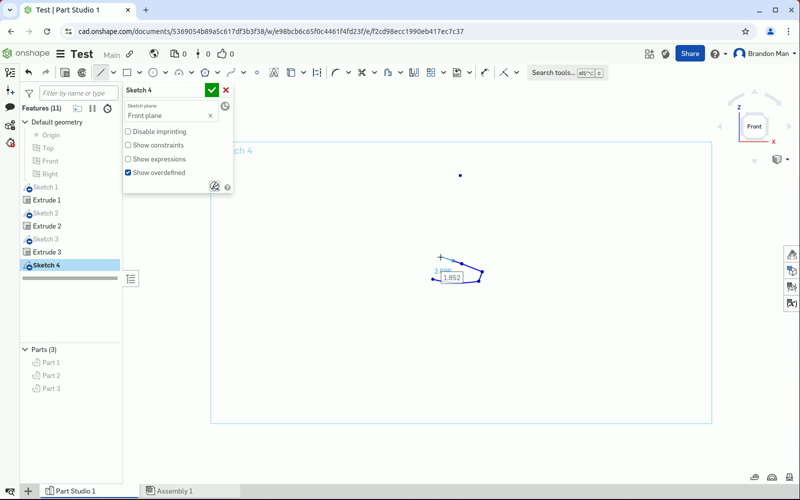
key_up(shift)
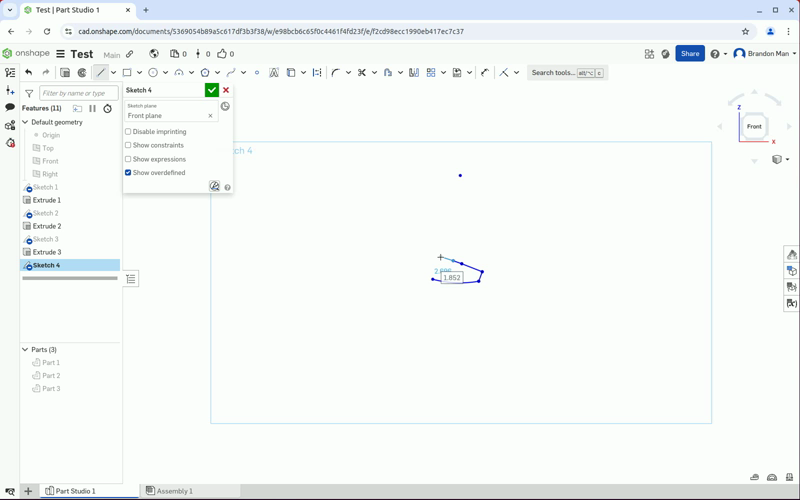
mouse_move(470, 256)
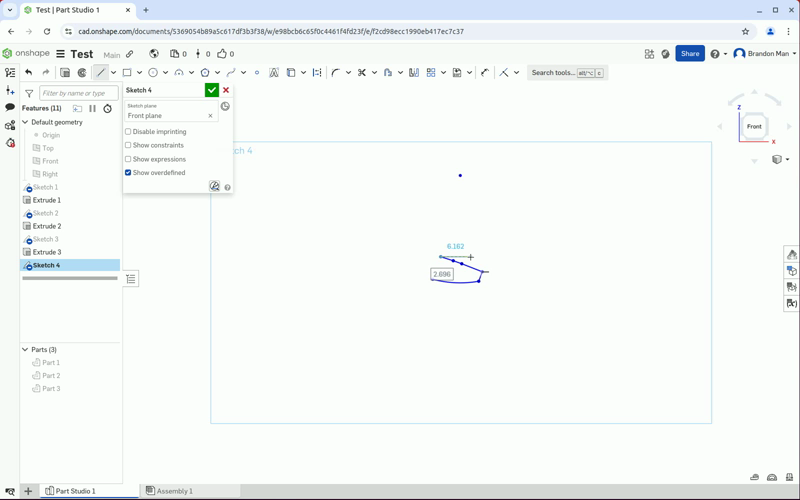
key_down(shift)
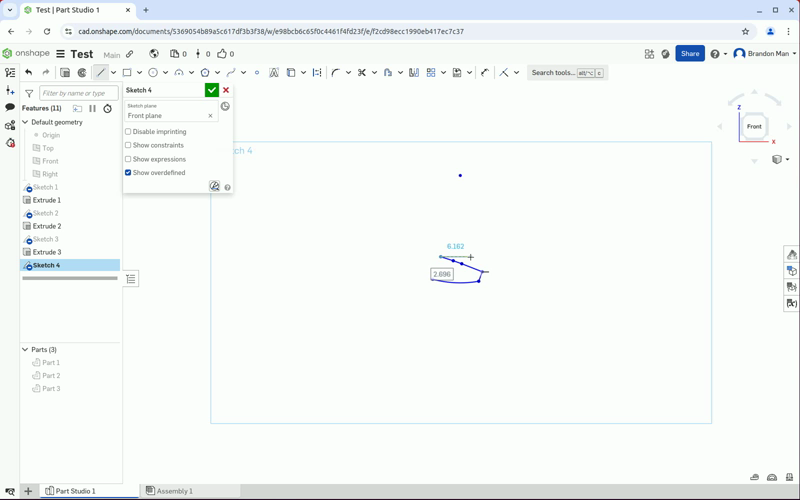
mouse_move(432, 279)
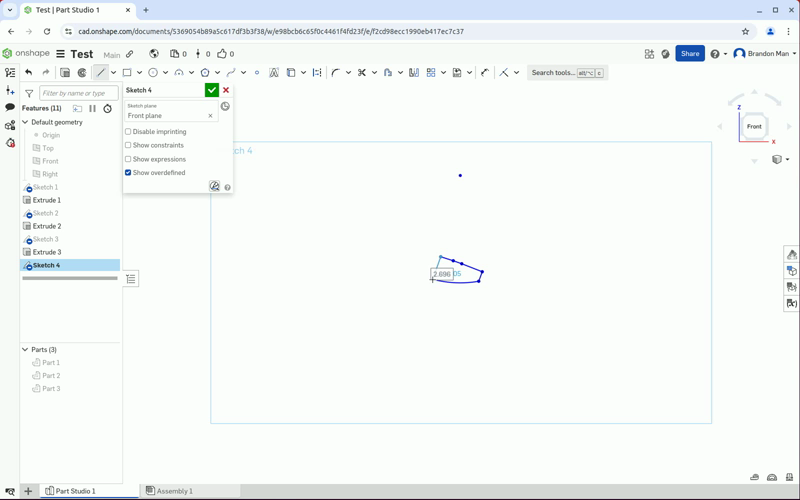
key_up(shift)
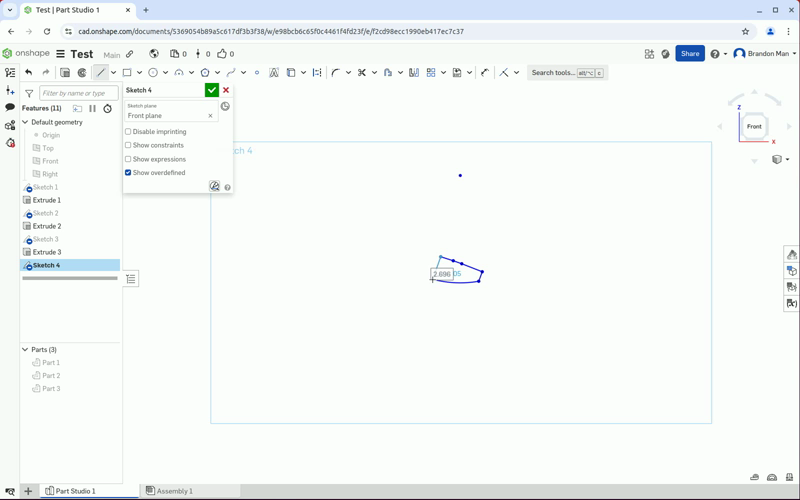
click(432, 279)
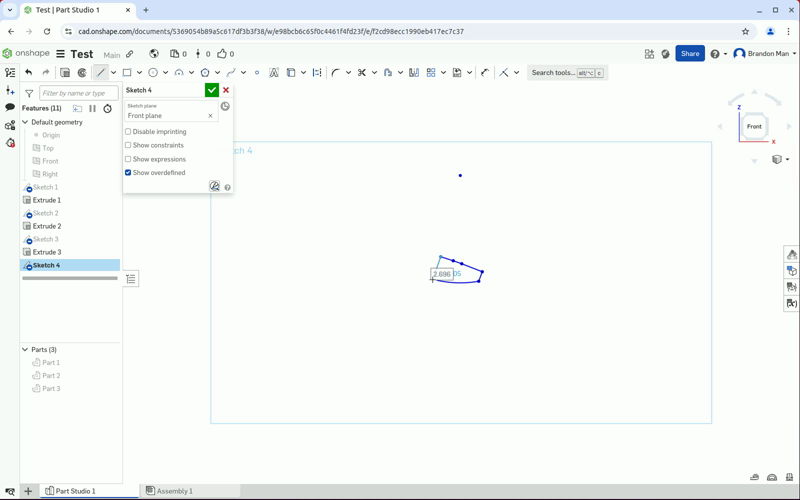
key(esc)
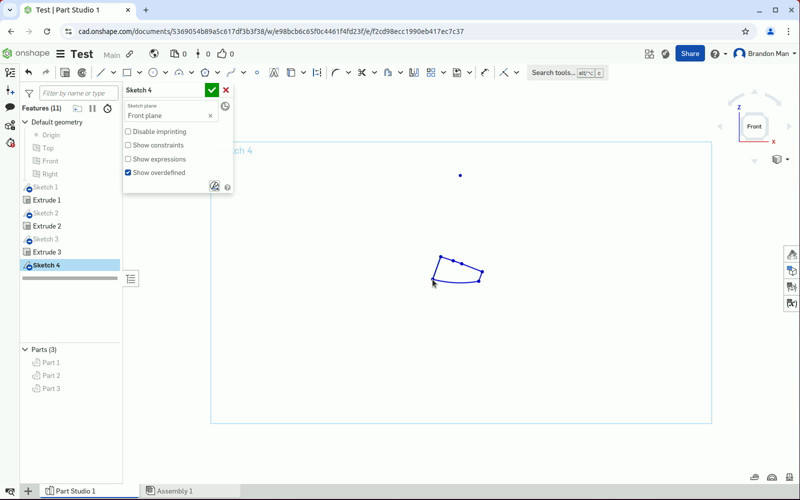
mouse_move(453, 271)
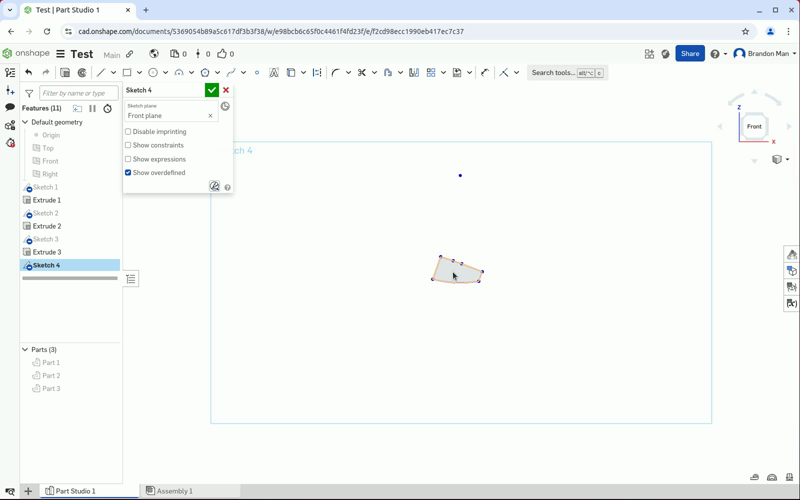
scroll(6)
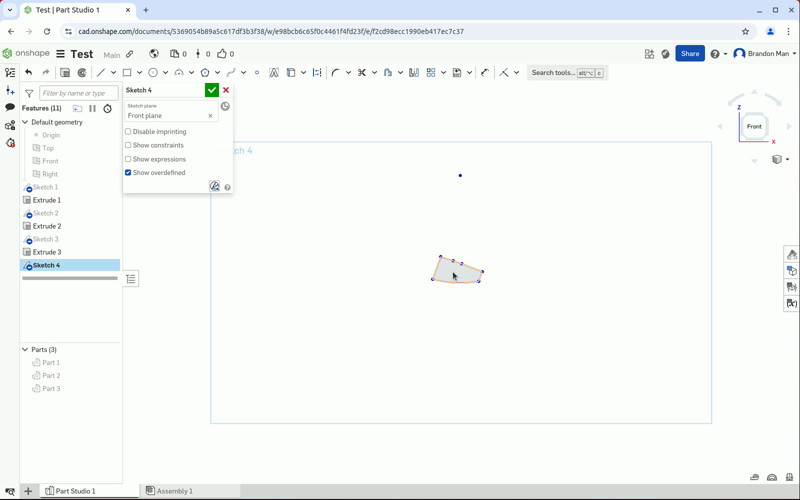
scroll(6)
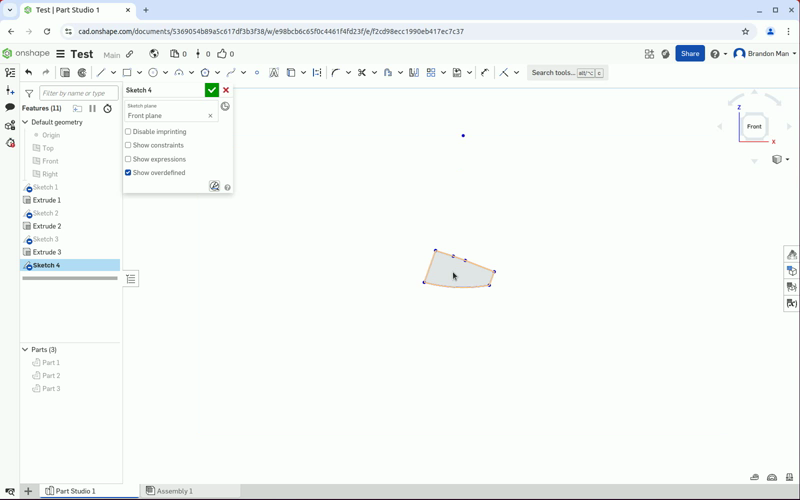
scroll(6)
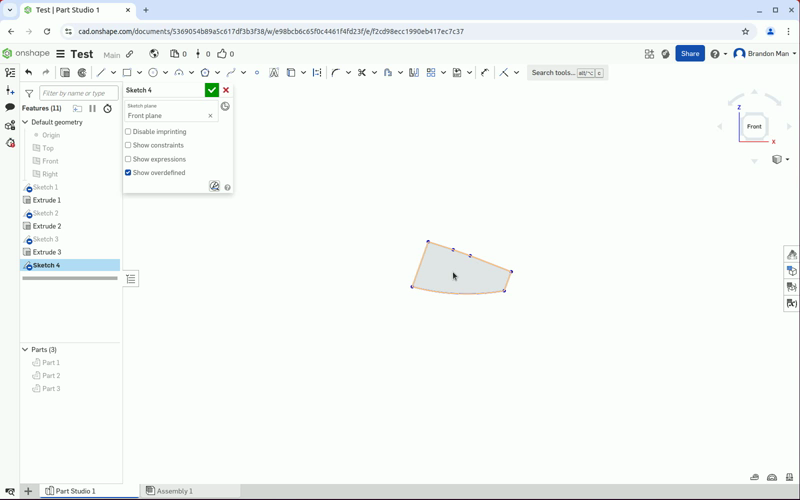
scroll(6)
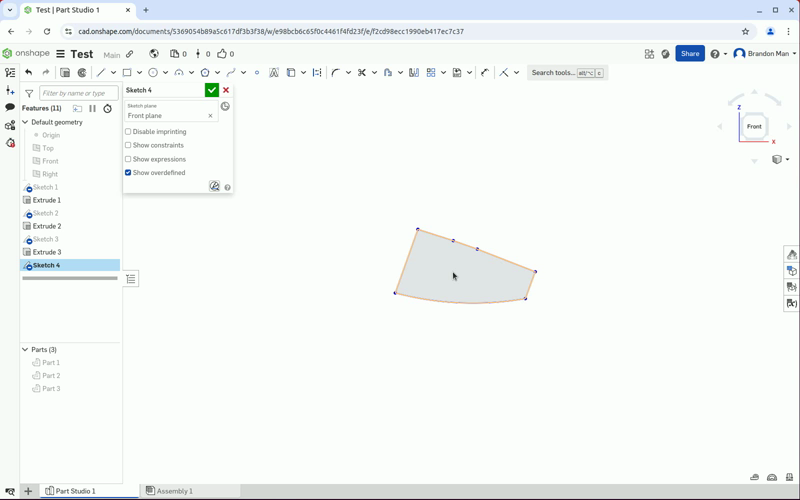
scroll(6)
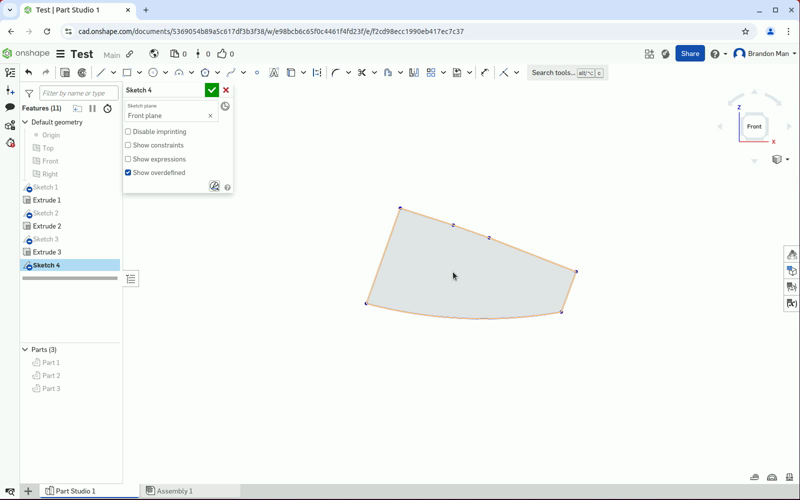
scroll(6)
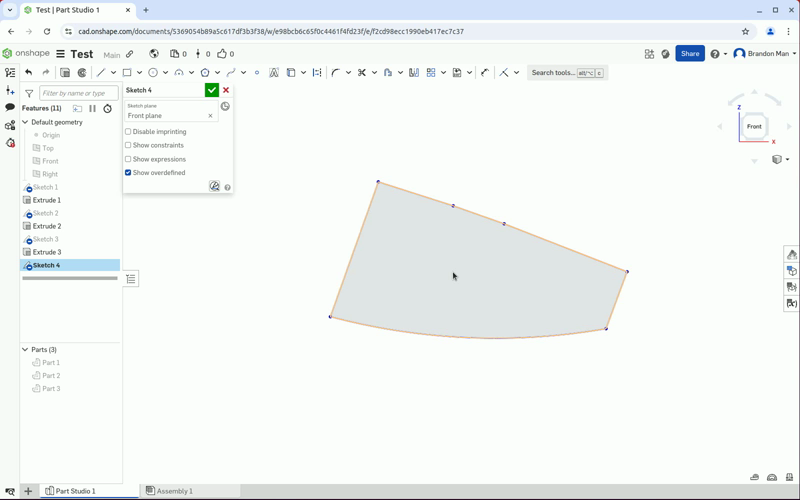
scroll(6)
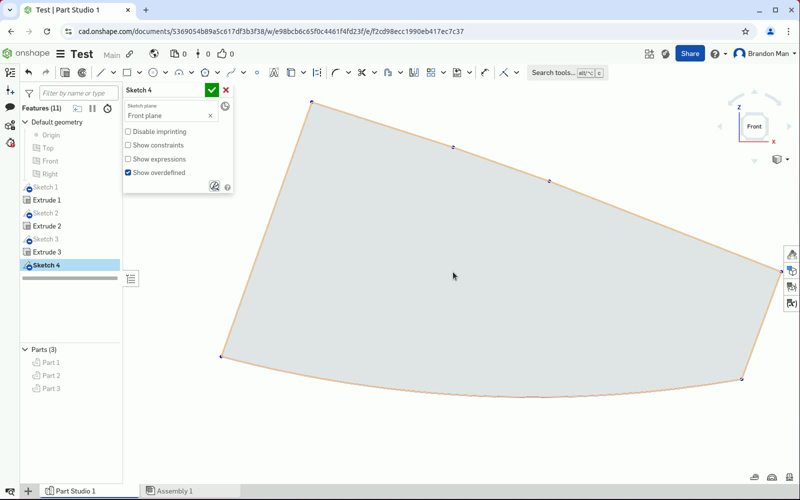
click(453, 271)
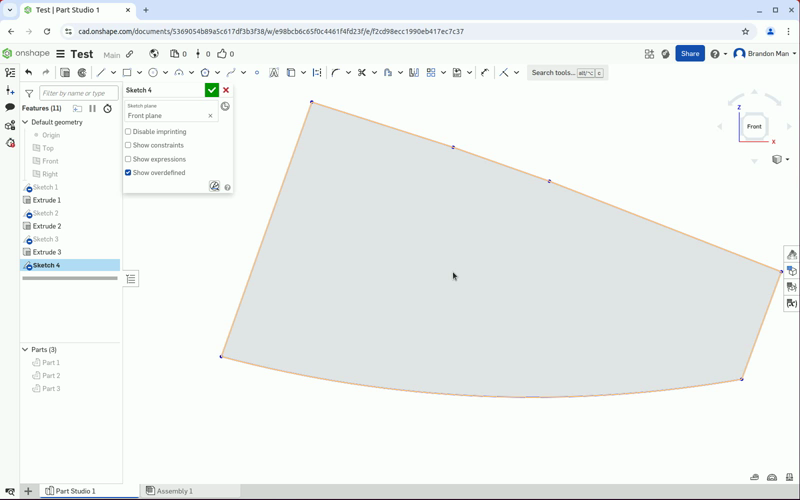
scroll(-6)
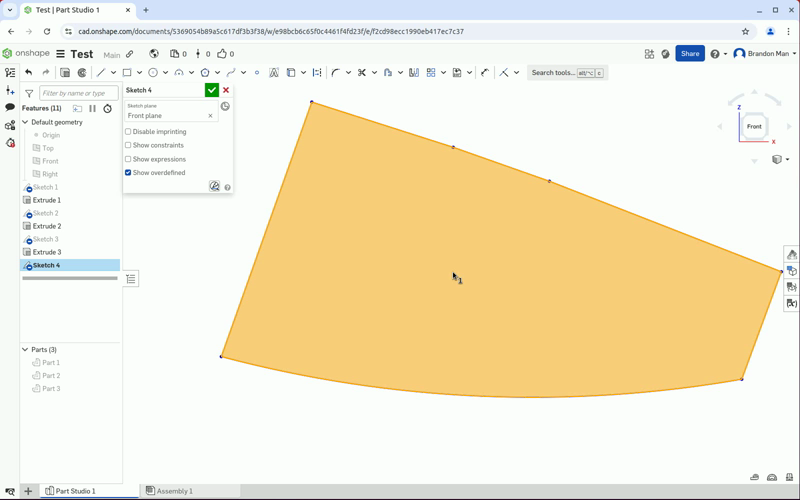
scroll(-6)
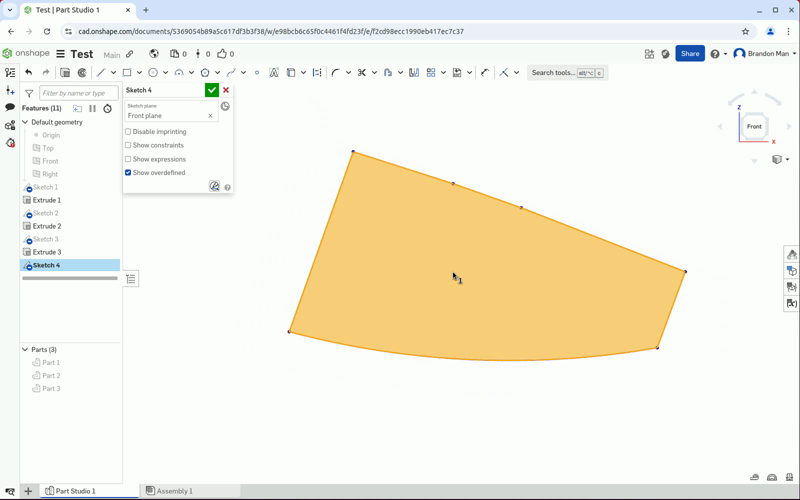
scroll(-6)
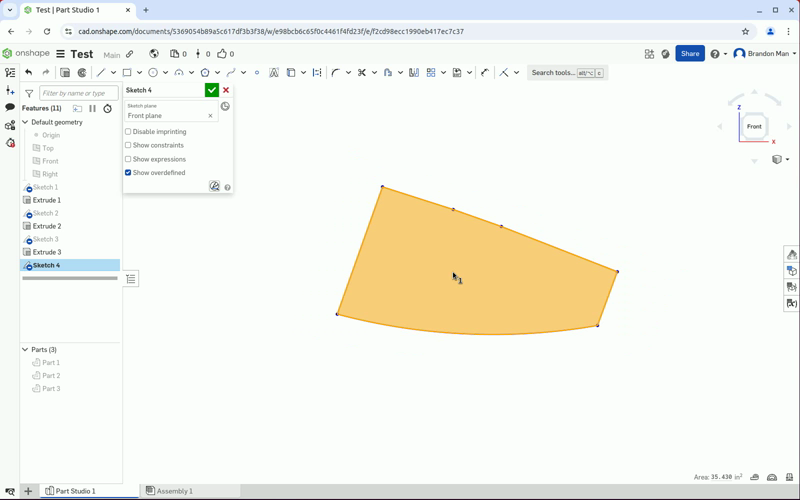
scroll(-6)
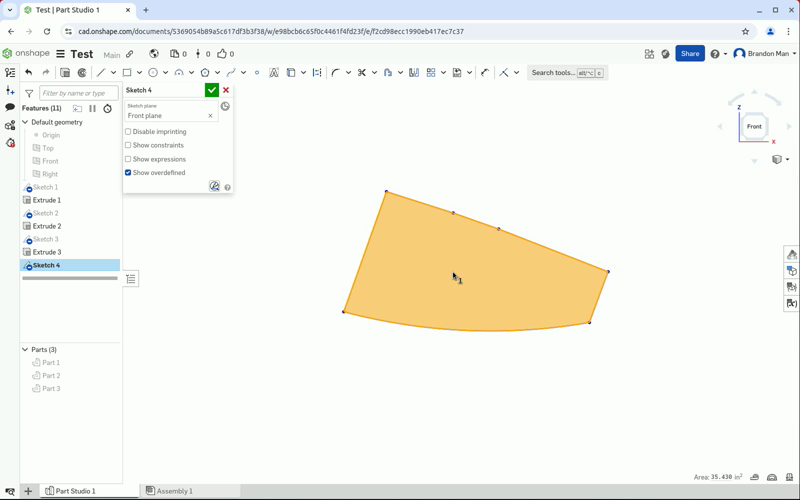
scroll(-6)
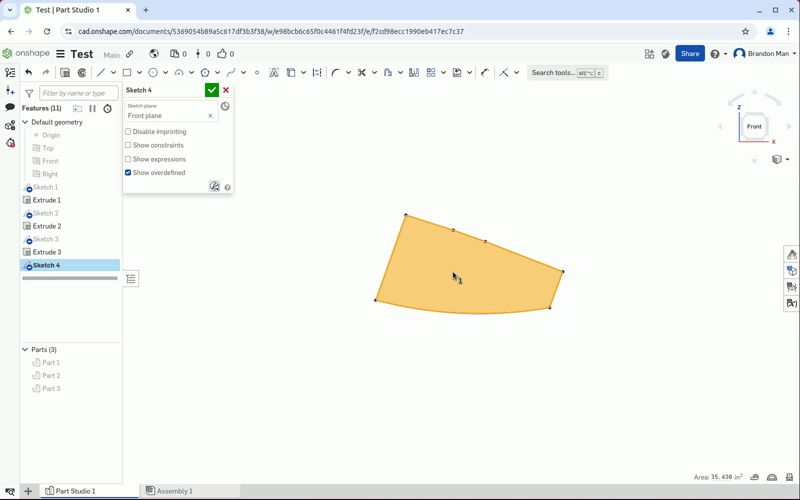
scroll(-6)
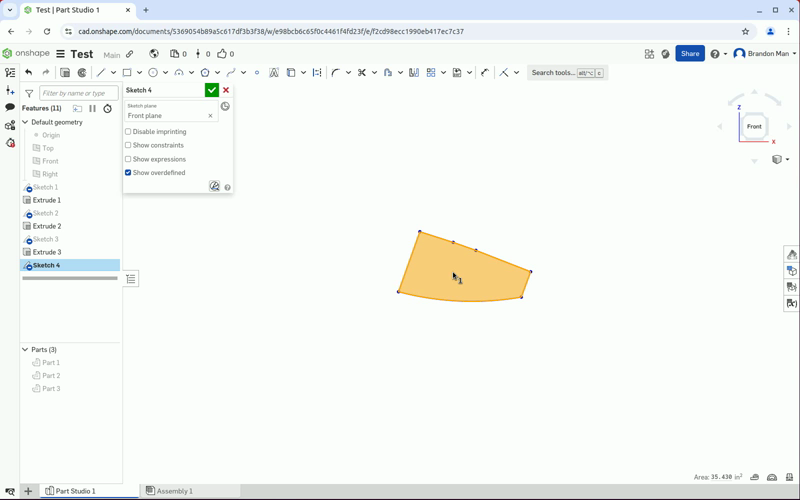
scroll(-6)
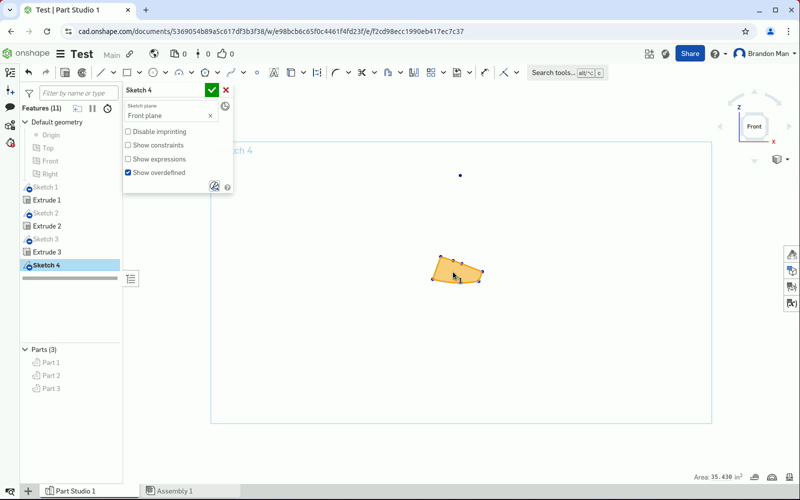
mouse_move(73, 352)
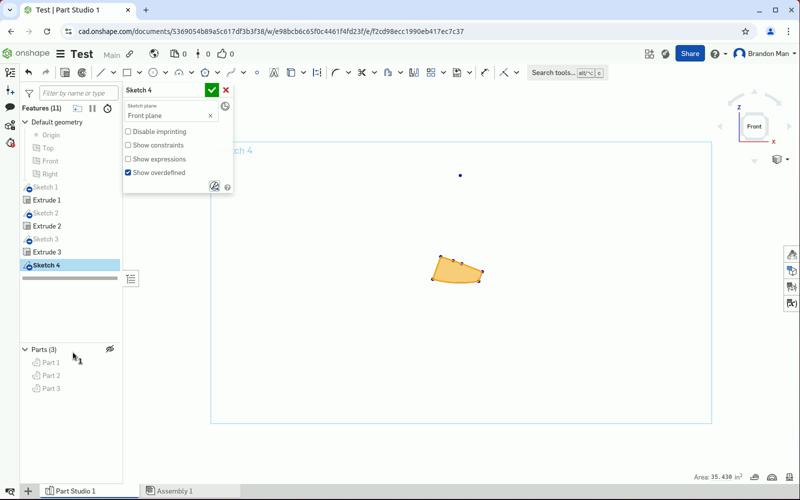
key(shift+y)
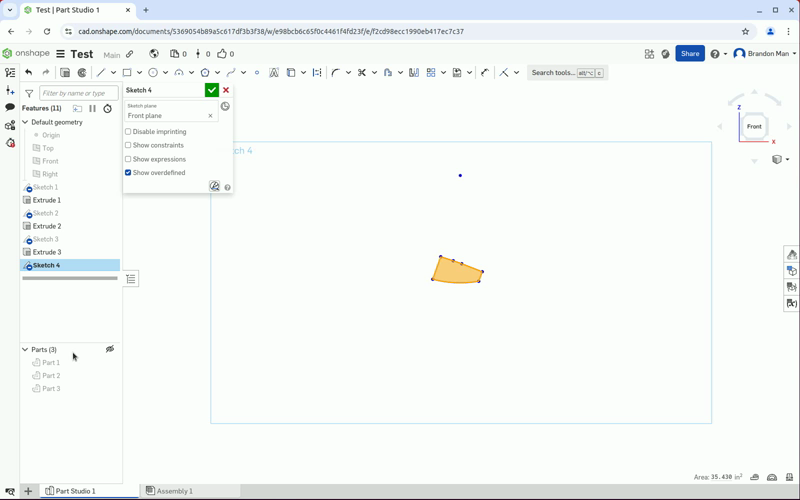
key(shift+e)
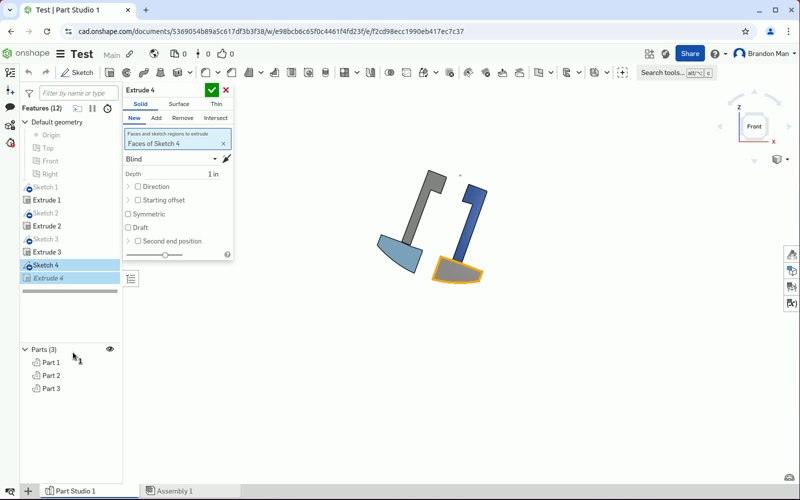
mouse_move(143, 106)
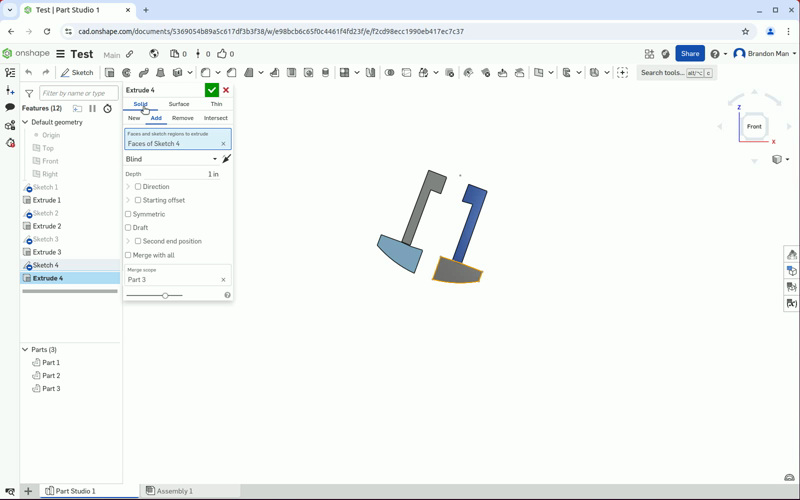
click(143, 106)
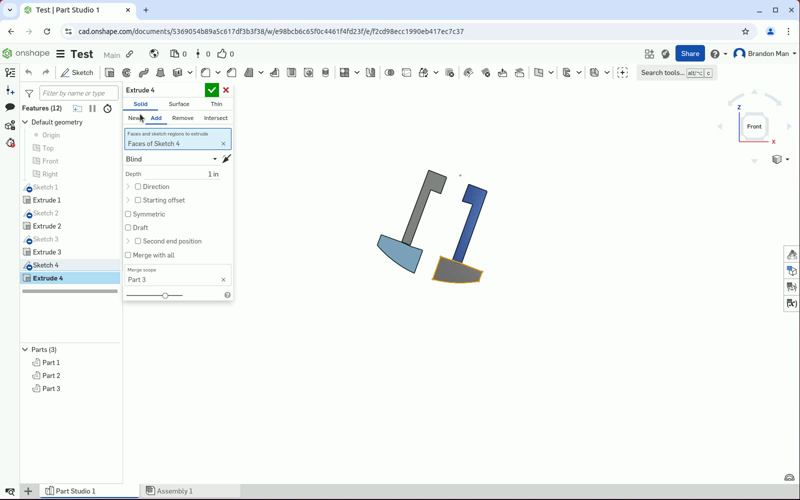
mouse_move(137, 120)
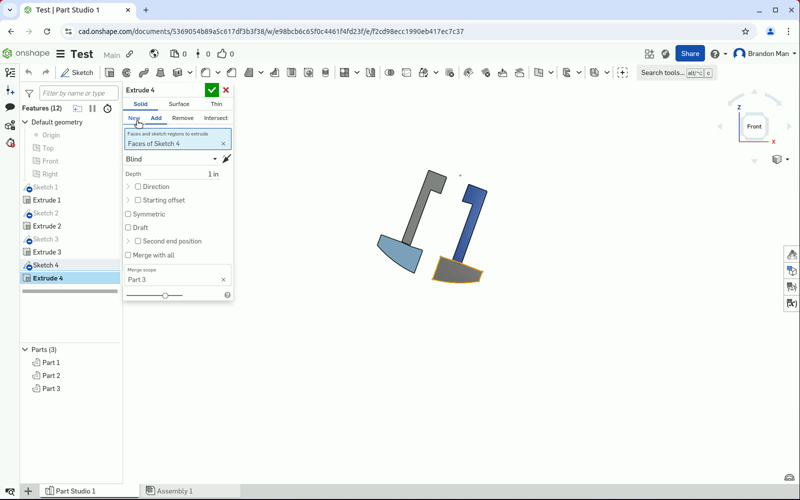
click(137, 120)
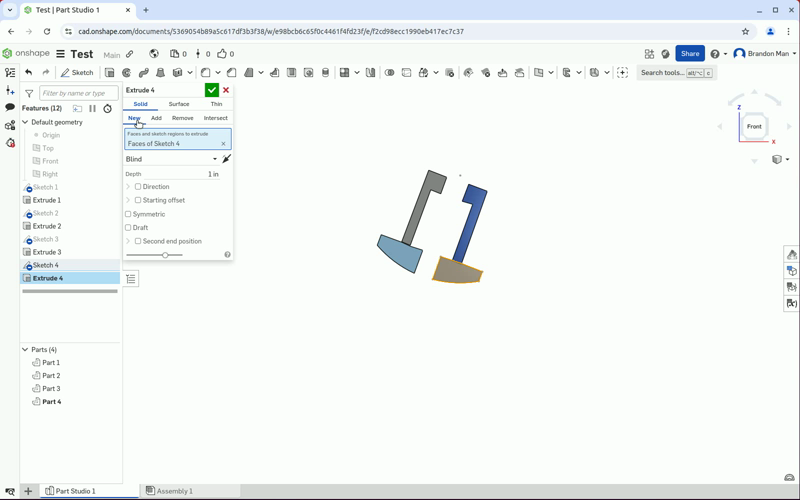
key(tab, 4)
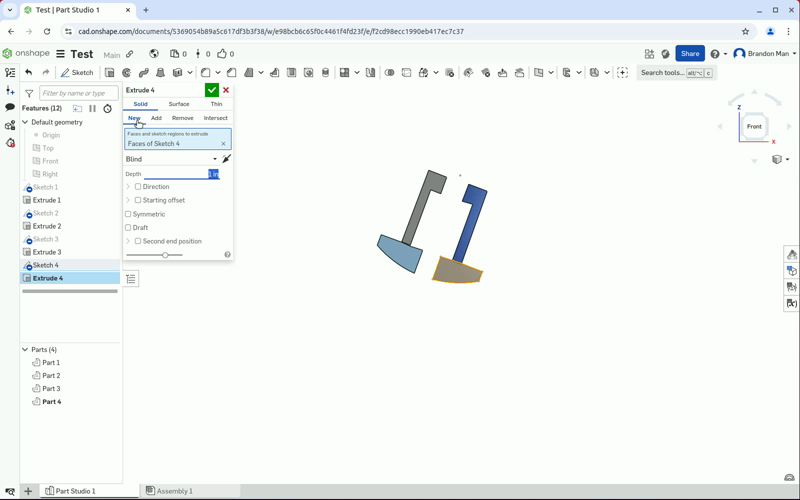
text(4.574)
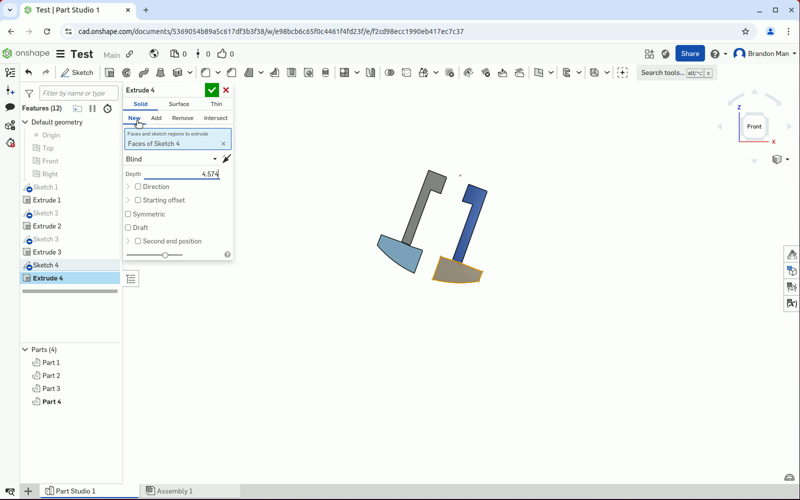
key(enter)
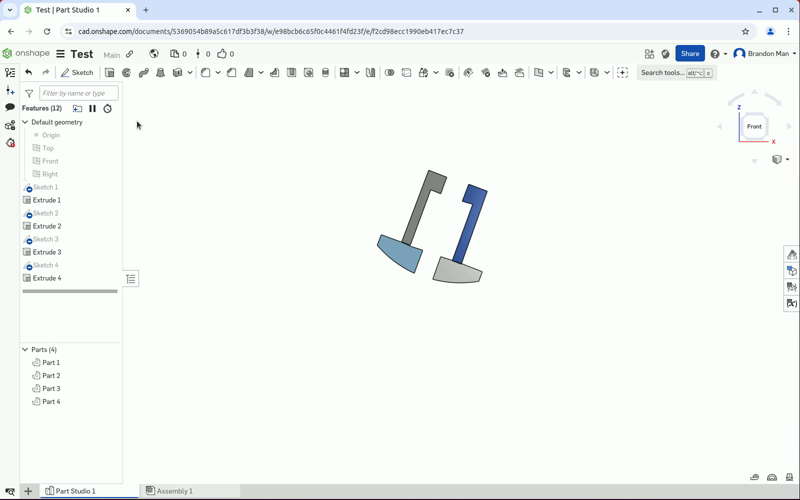
key(shift+h)
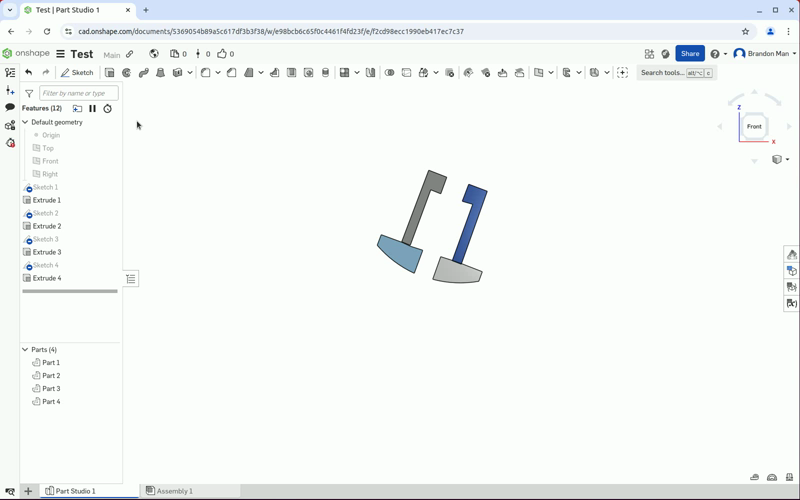
key(shift+h)
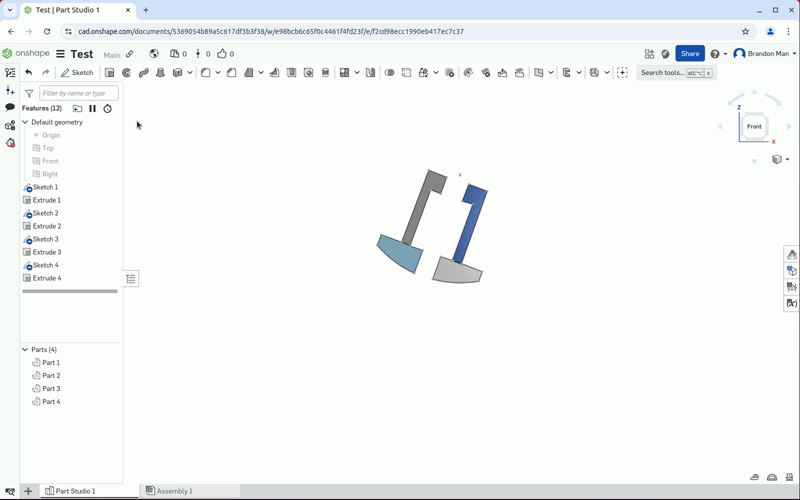
key(shift+7)
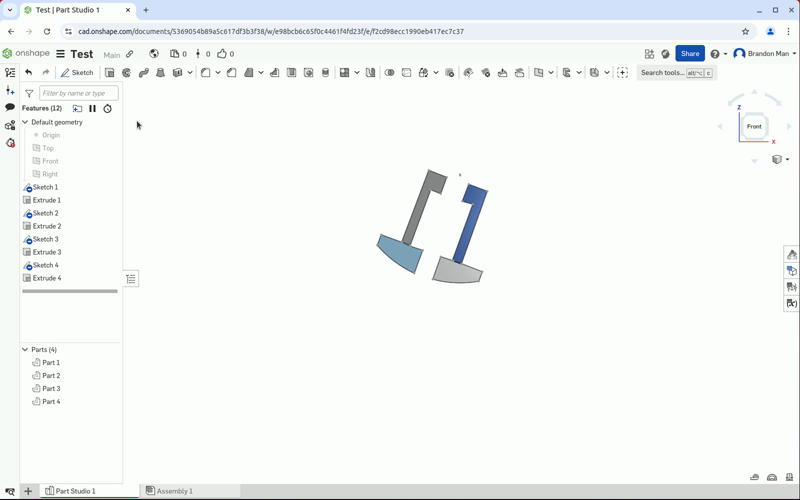
key(left, 2)
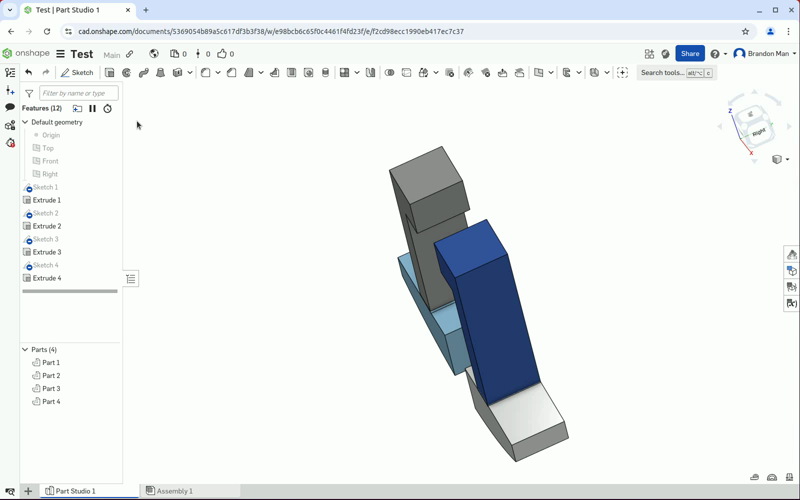
key(down, 2)
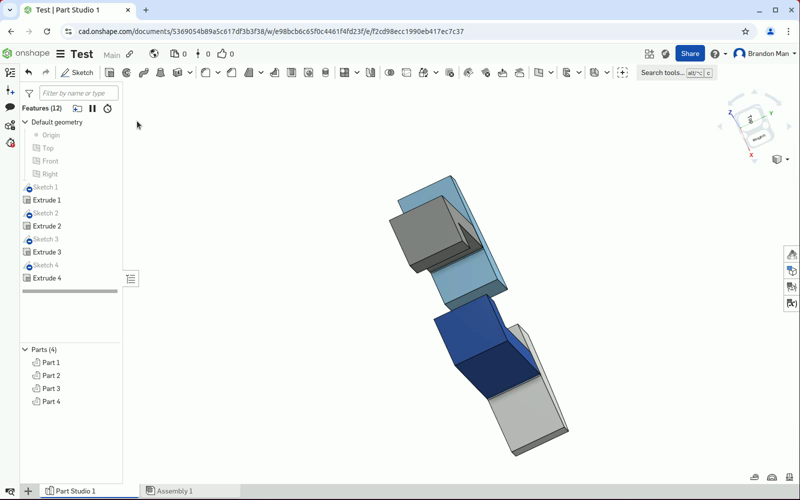
key(up, 2)
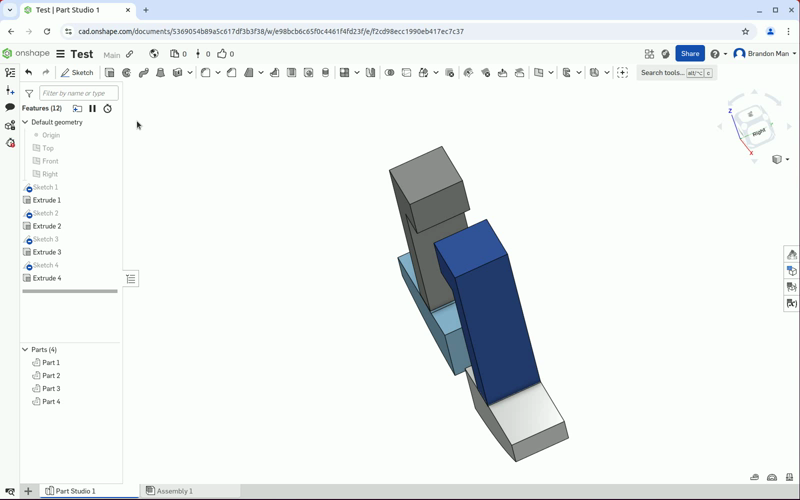
key(right, 2)
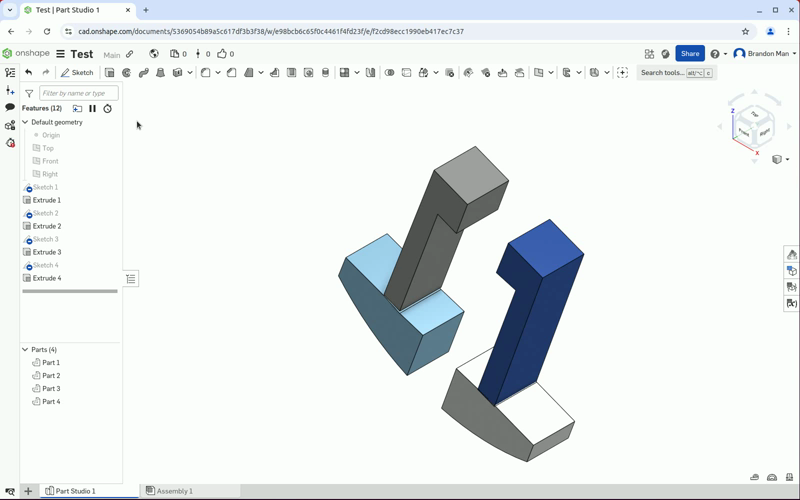
mouse_move(73, 189)
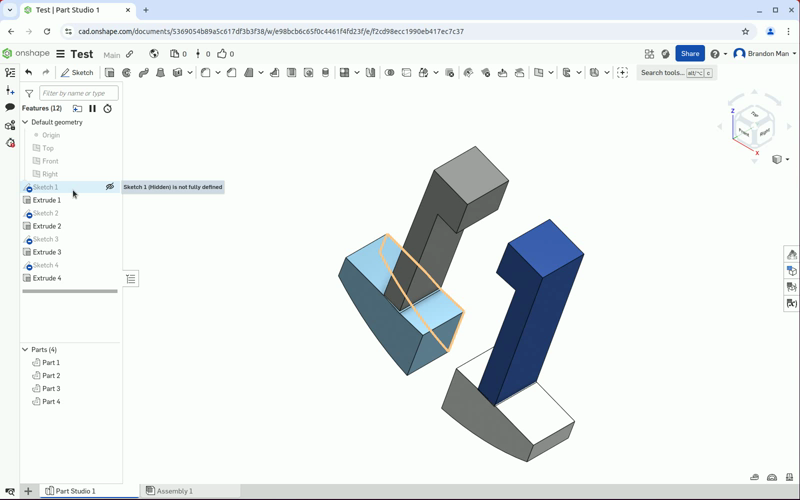
click(73, 189)